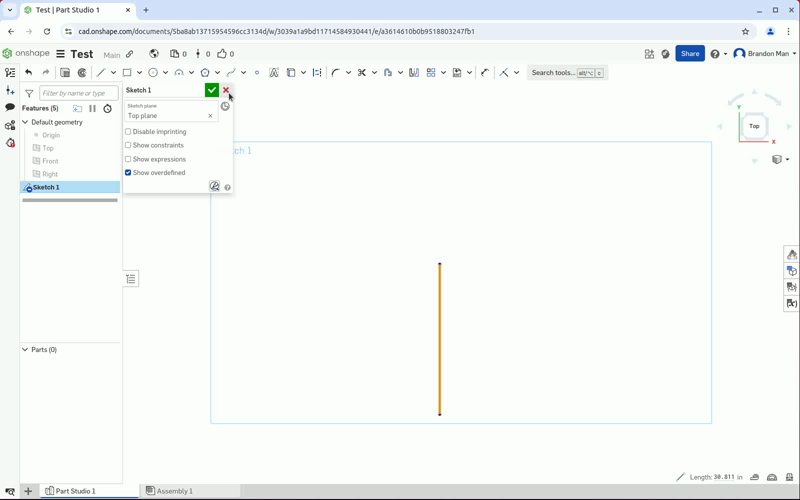
key(shift+h)
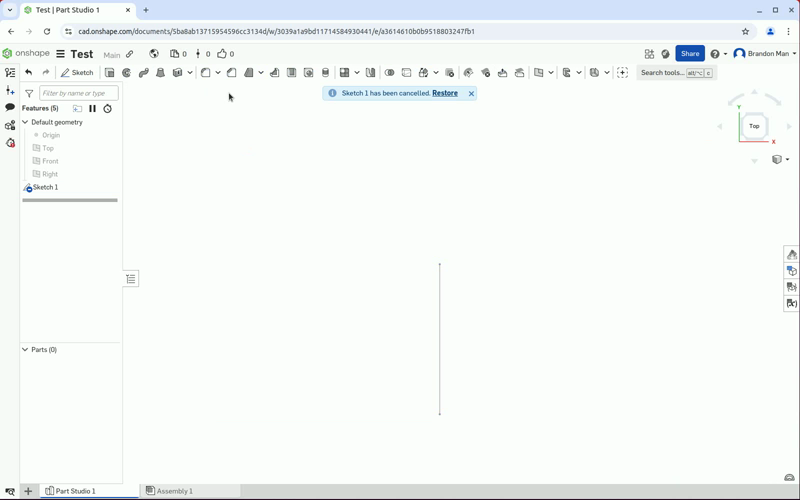
key(shift+s)
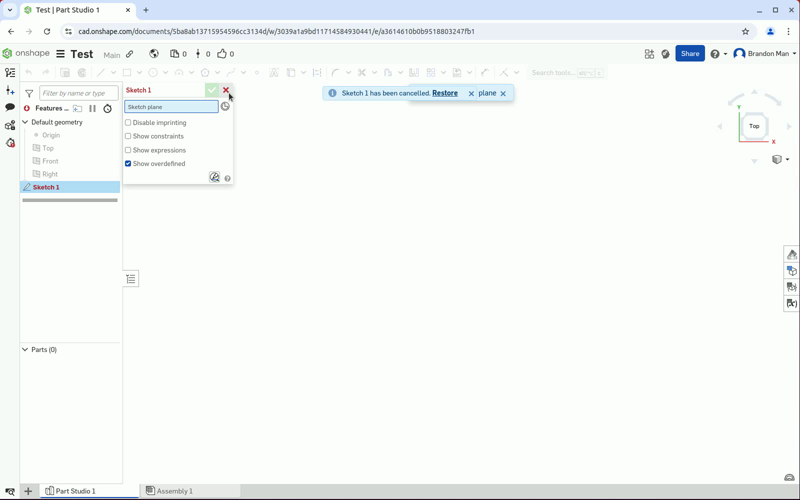
mouse_move(73, 150)
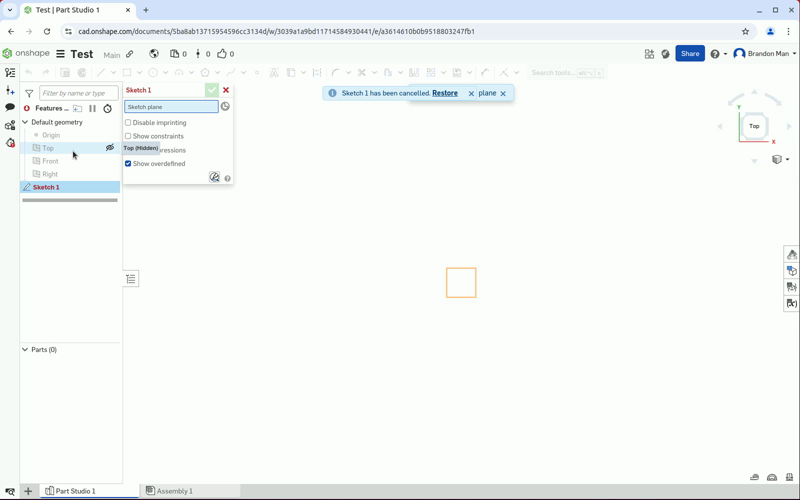
click(73, 150)
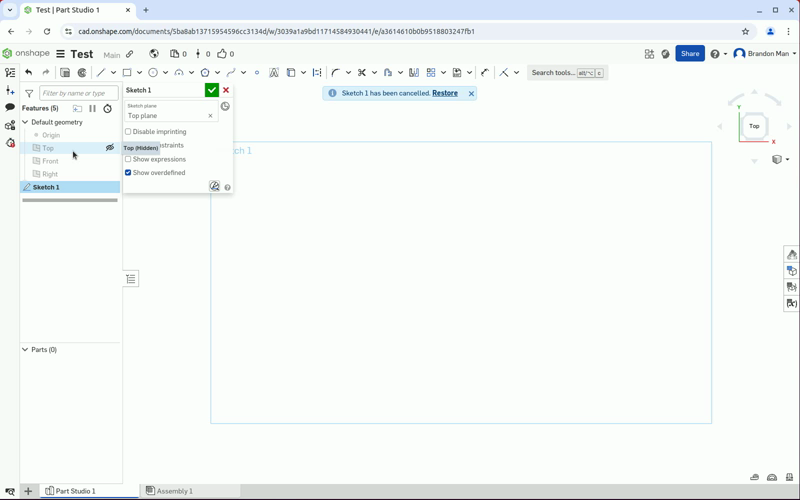
mouse_move(73, 352)
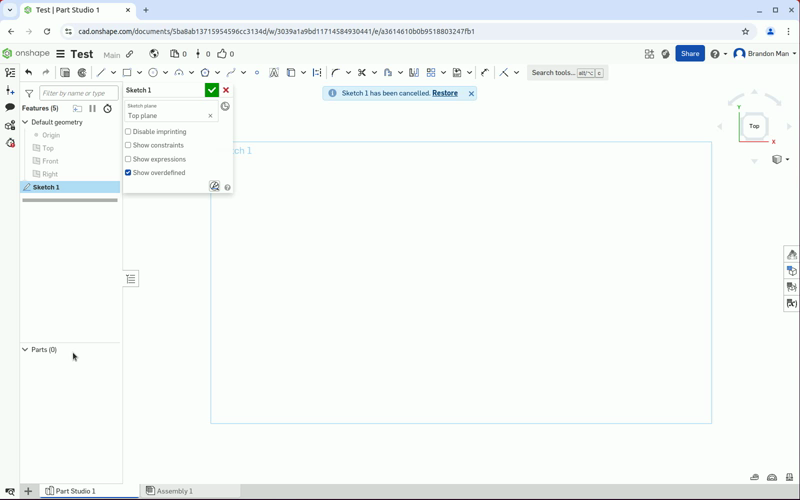
key(y)
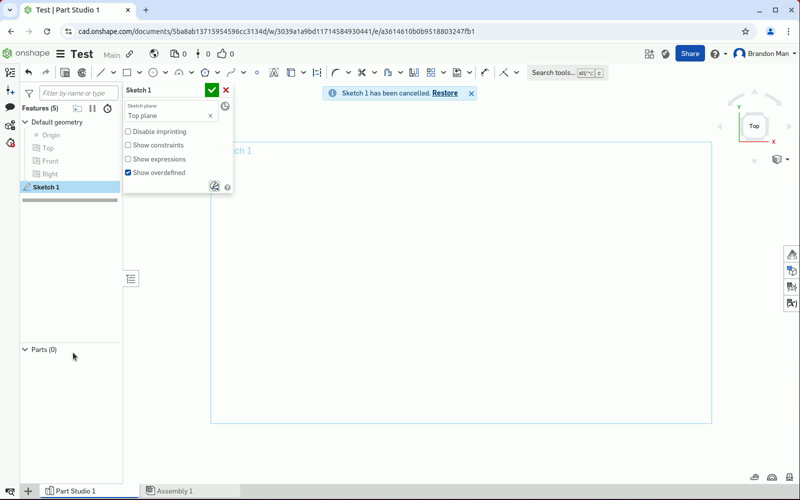
key(l)
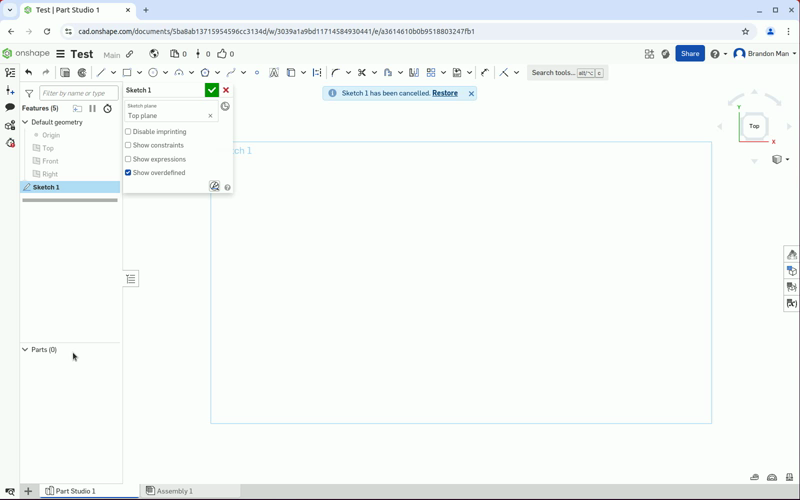
key_down(shift)
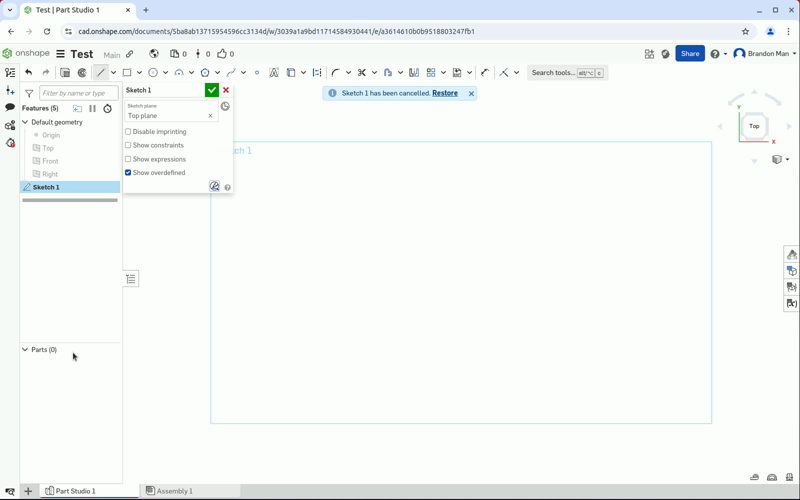
mouse_move(370, 351)
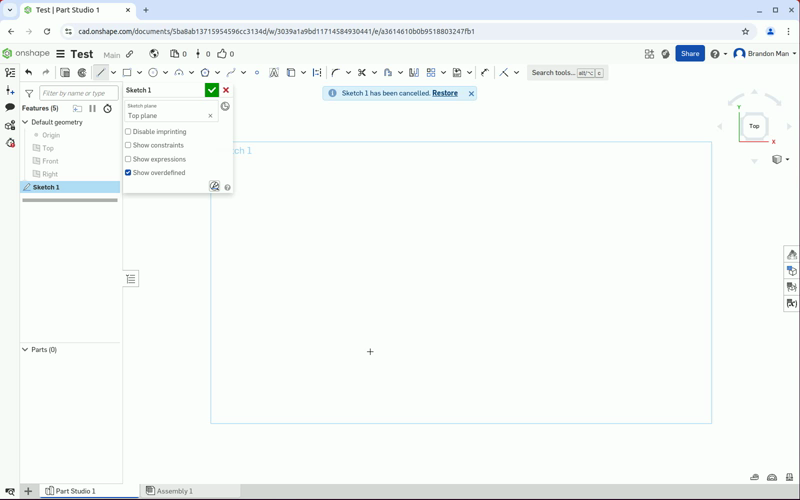
click(370, 351)
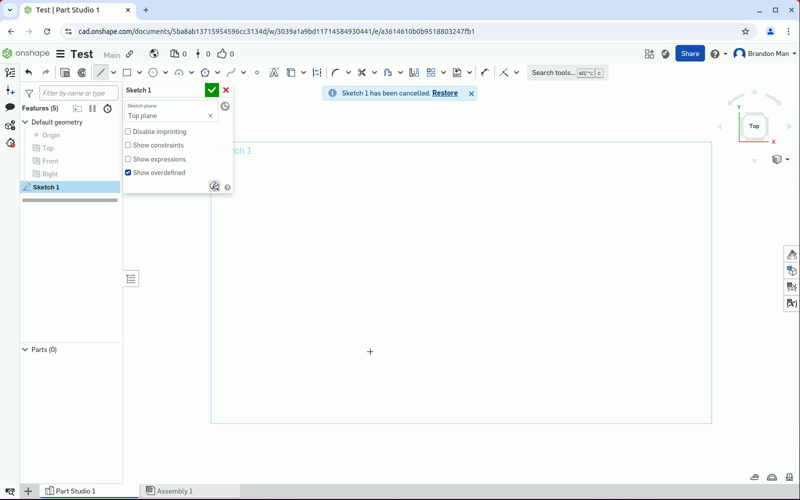
key_up(shift)
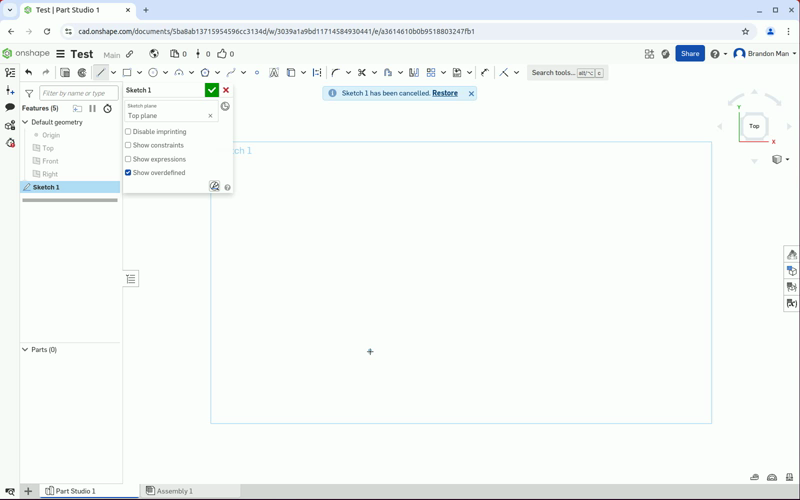
key_down(shift)
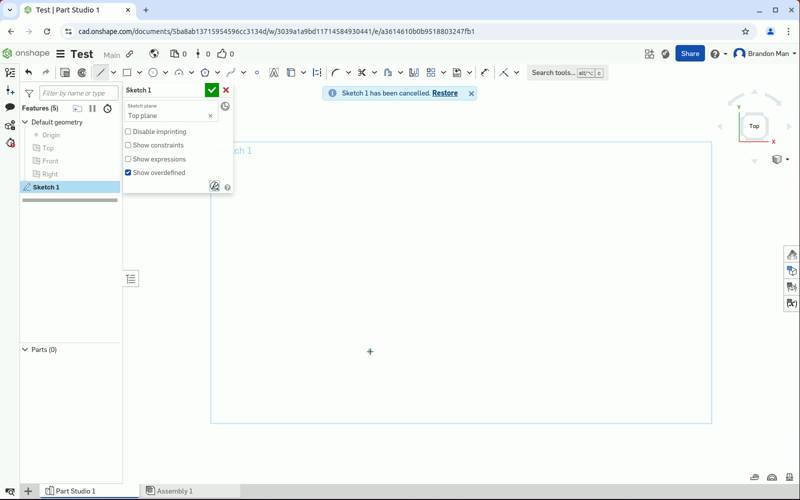
mouse_move(550, 351)
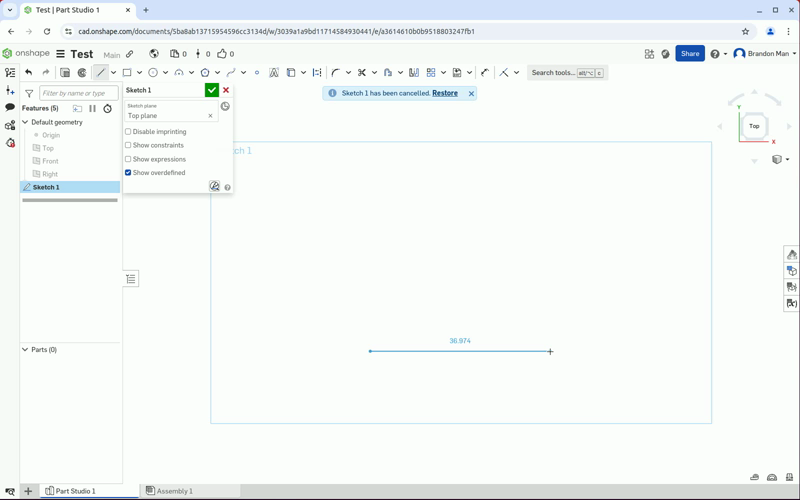
click(550, 351)
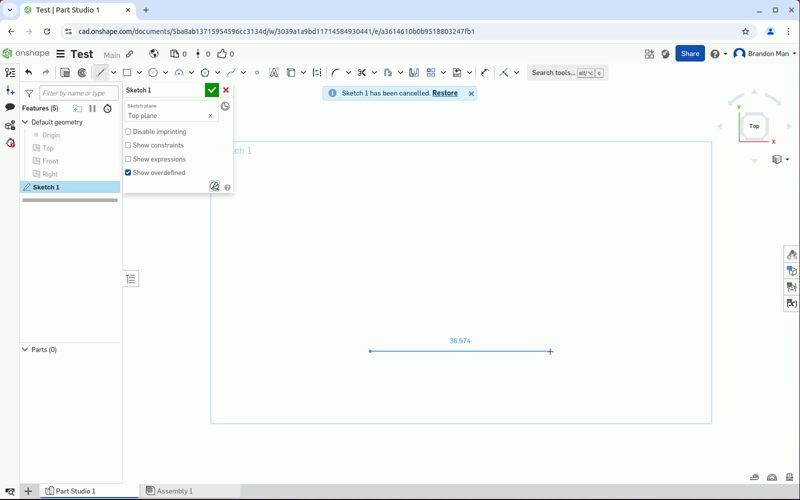
key_up(shift)
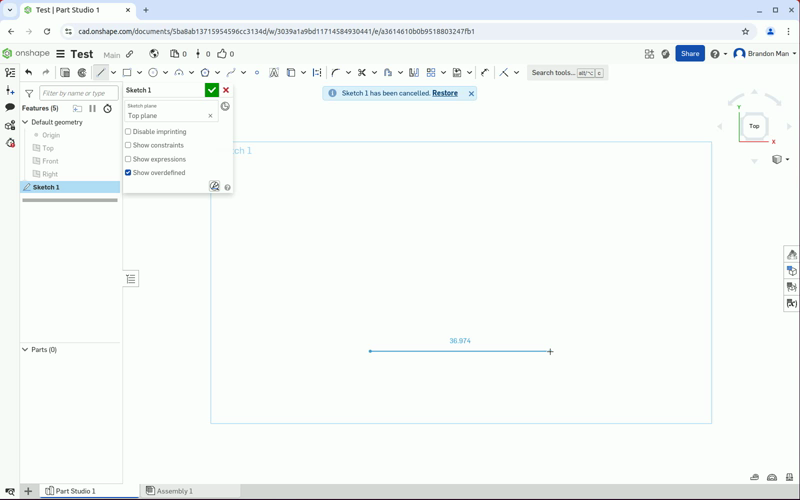
key_down(shift)
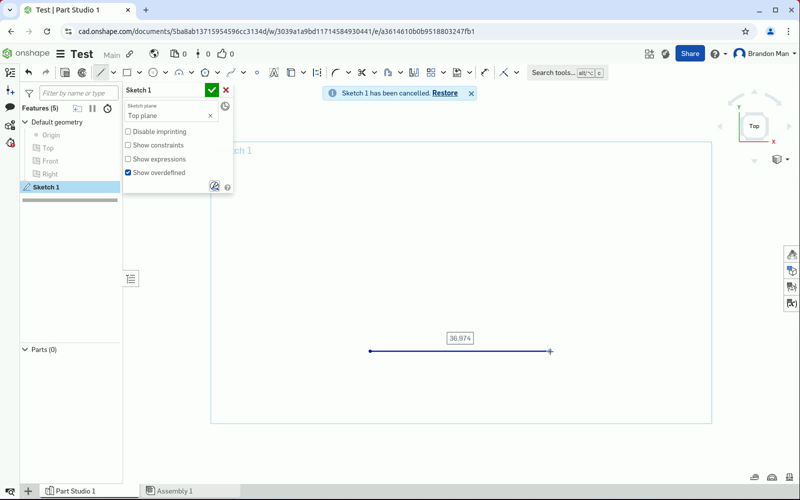
mouse_move(550, 216)
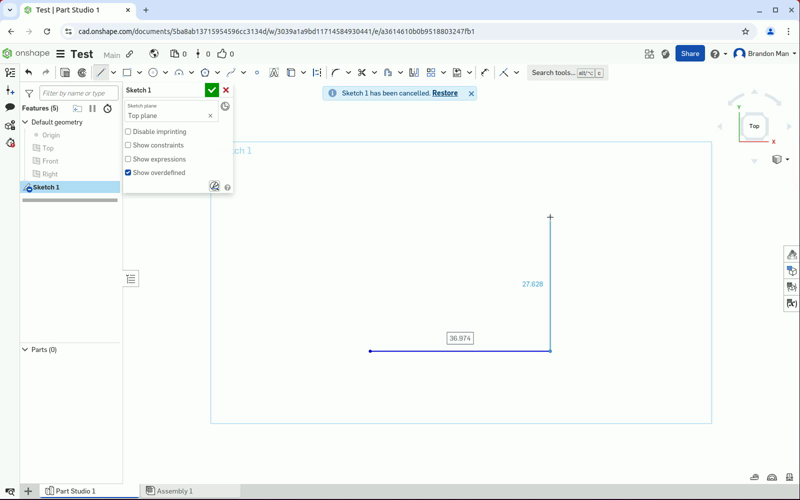
click(550, 216)
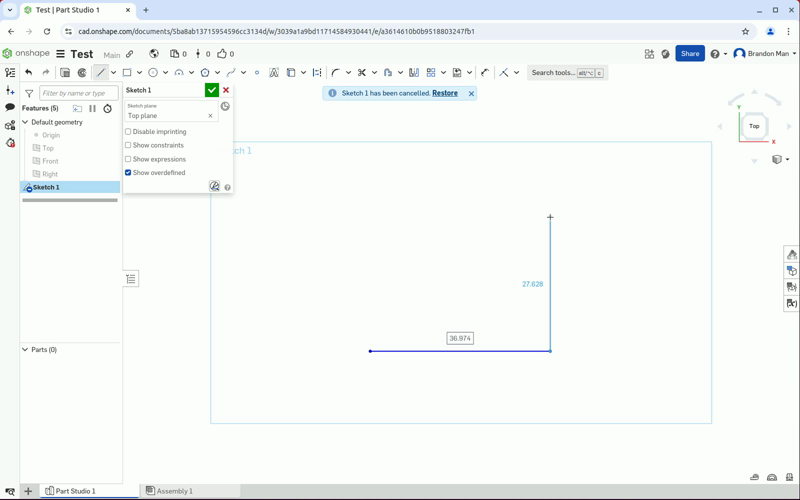
key_up(shift)
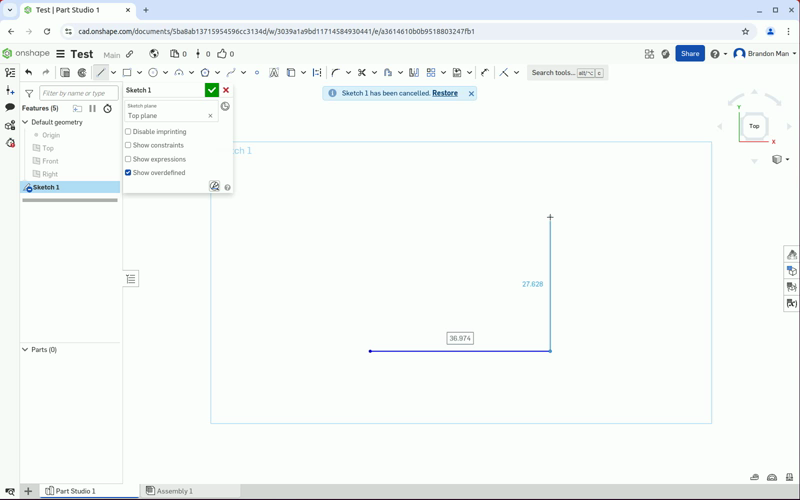
key_down(shift)
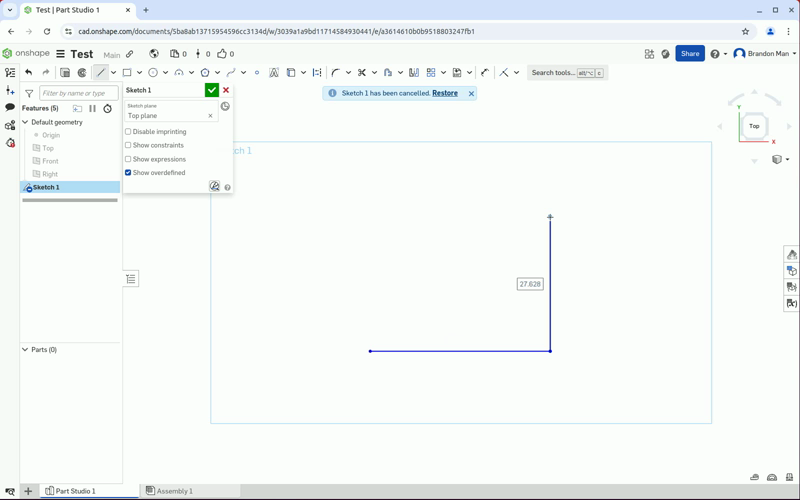
mouse_move(370, 216)
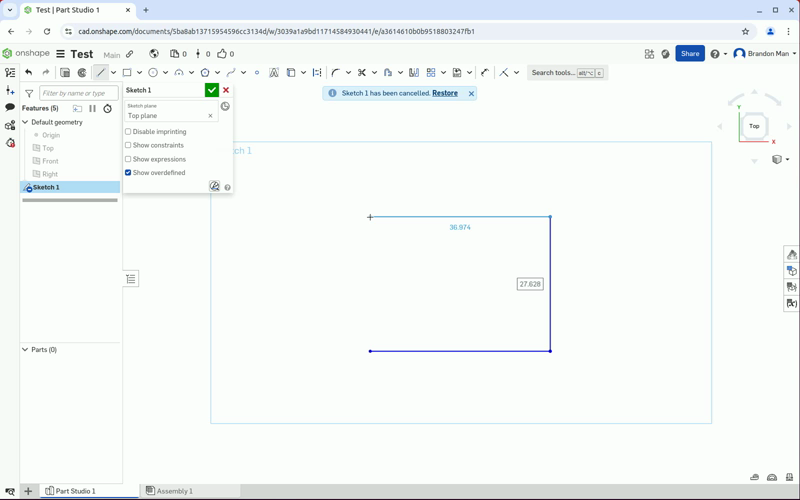
click(370, 216)
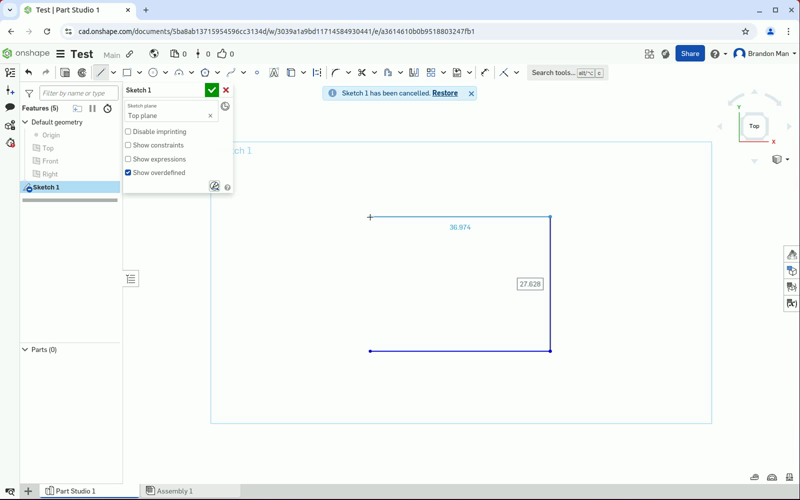
key_up(shift)
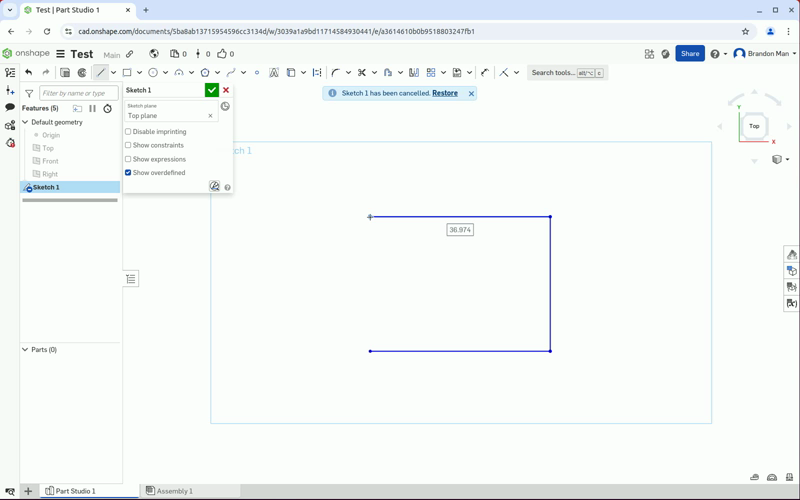
key_down(shift)
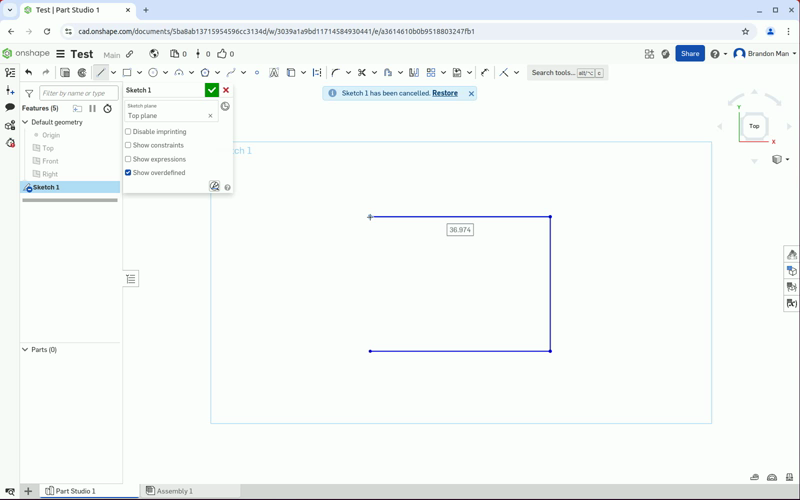
mouse_move(370, 351)
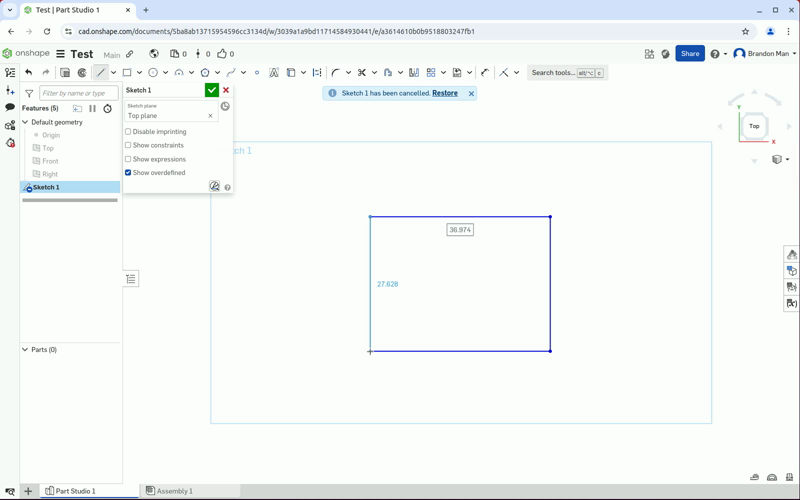
key_up(shift)
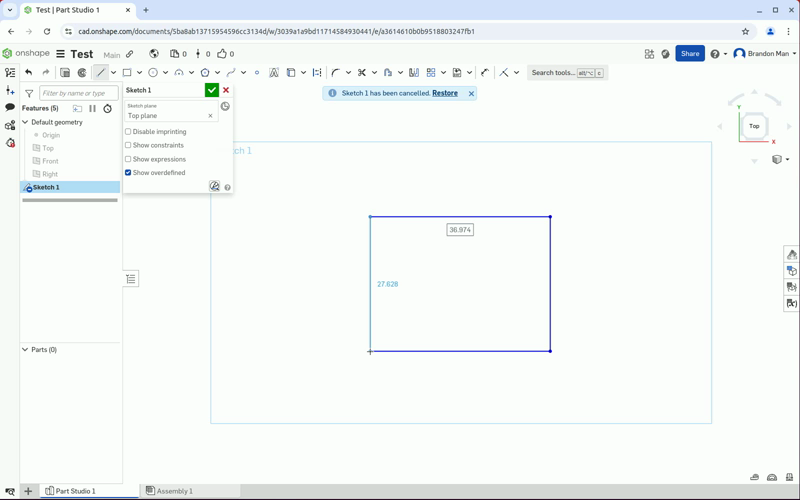
click(370, 351)
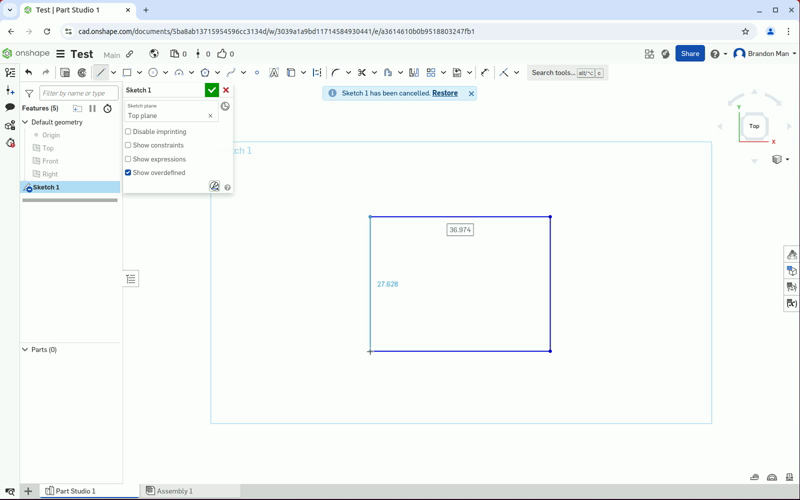
key(esc)
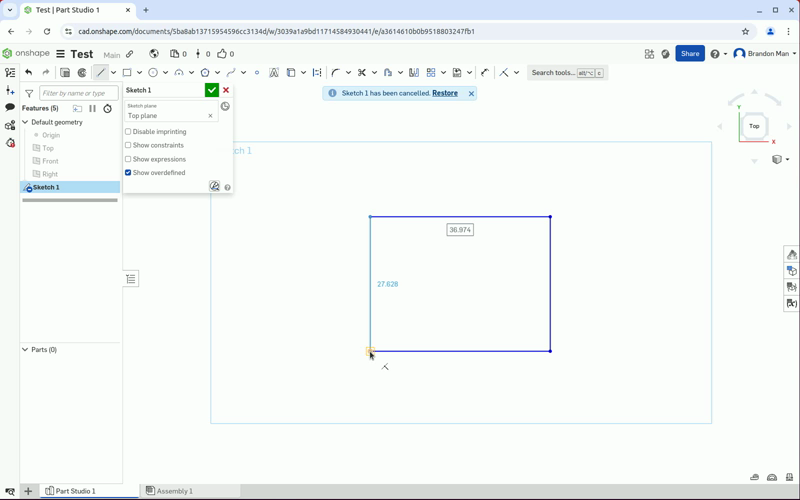
mouse_move(454, 311)
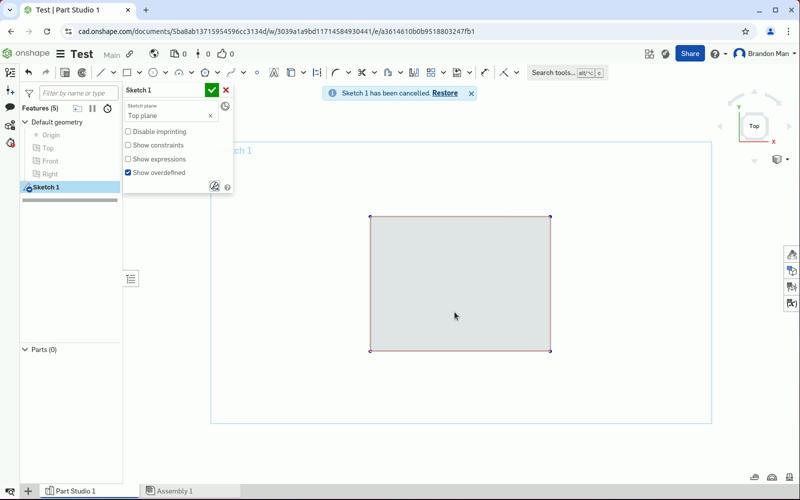
click(454, 311)
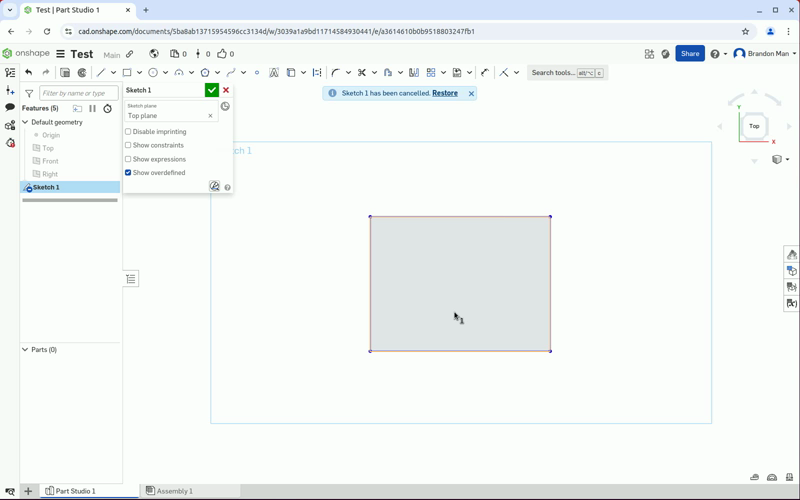
mouse_move(73, 352)
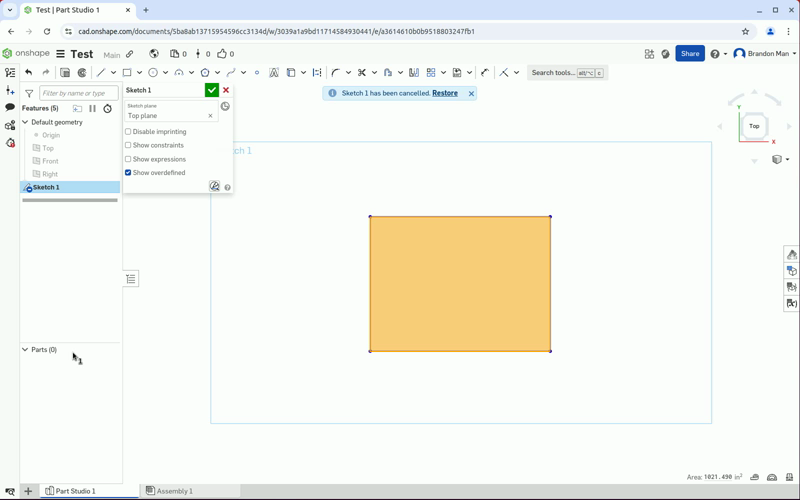
key(shift+y)
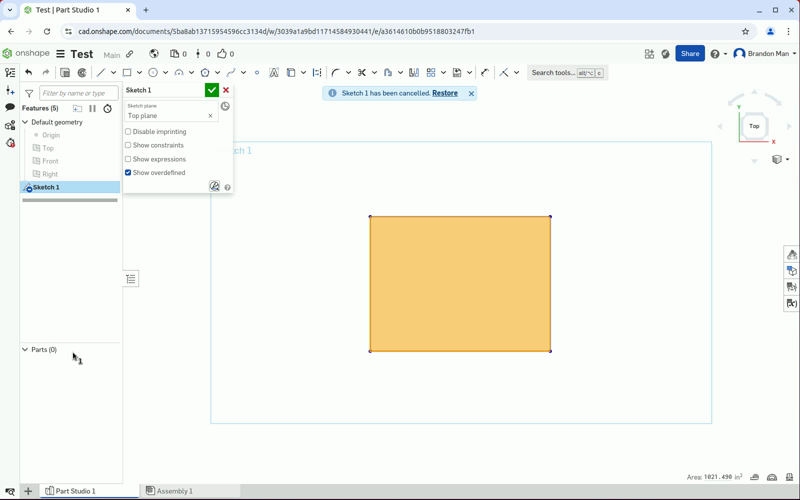
key(shift+e)
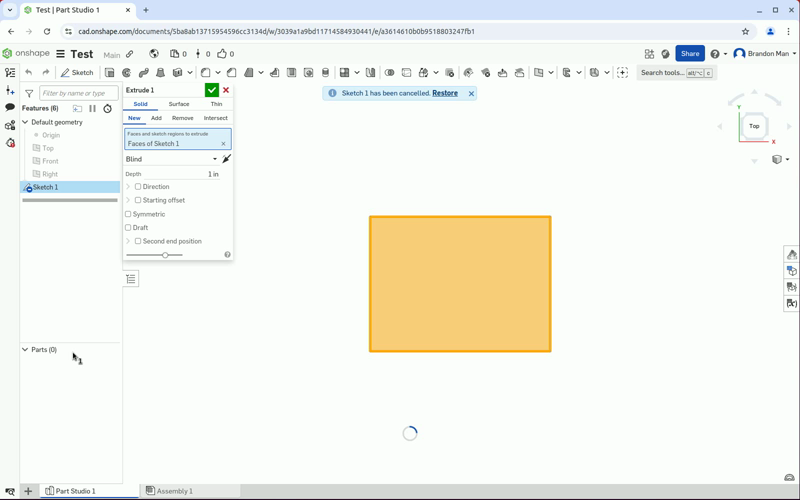
mouse_move(143, 106)
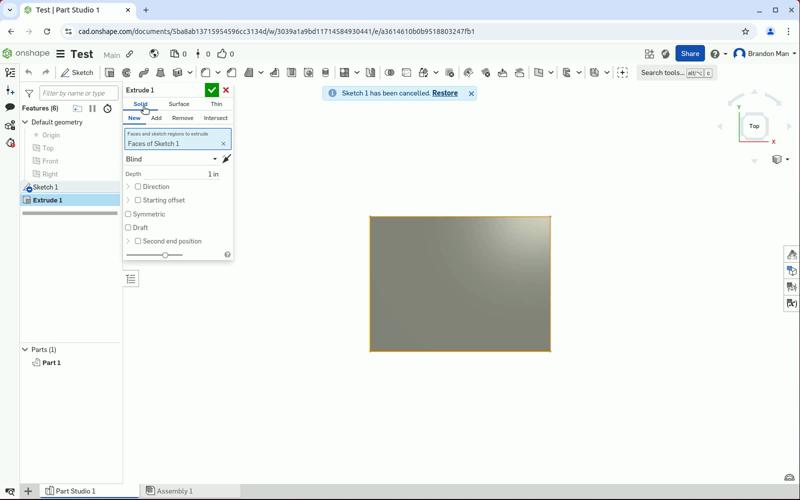
click(143, 106)
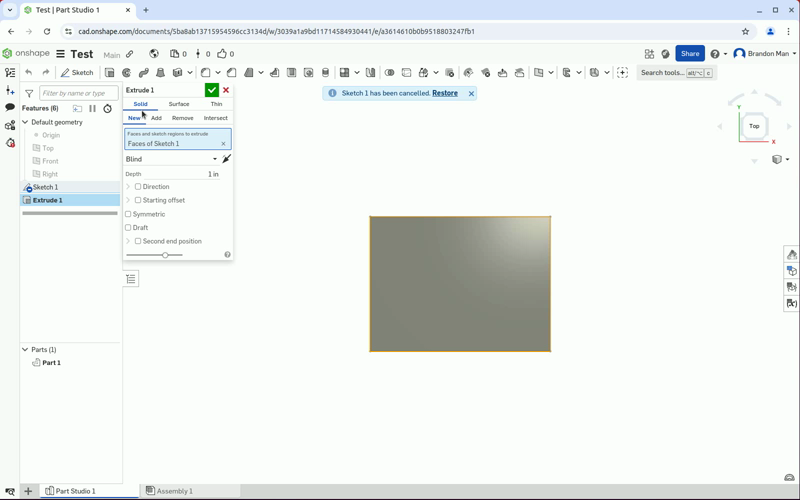
mouse_move(137, 120)
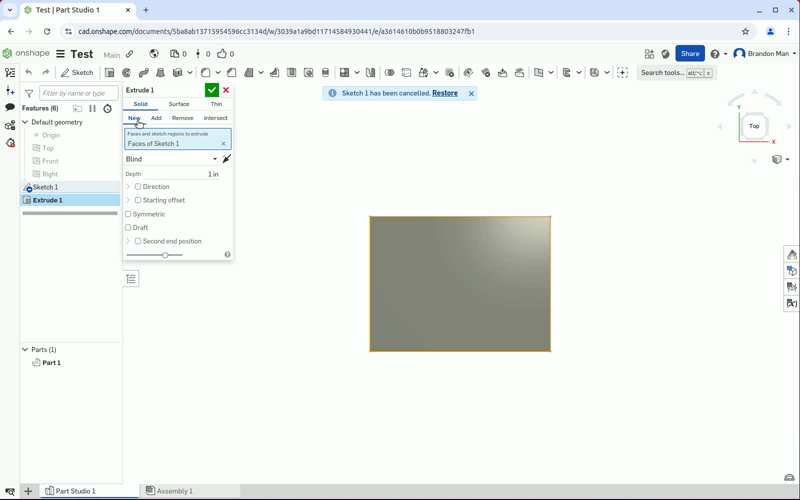
click(137, 120)
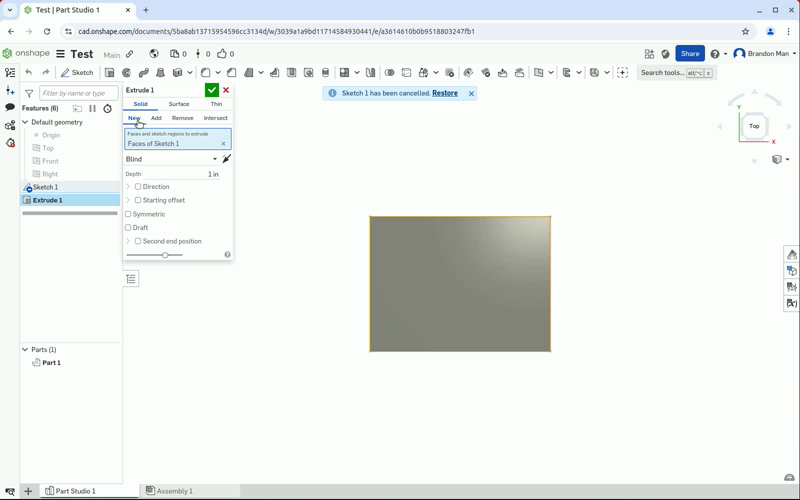
key(tab, 4)
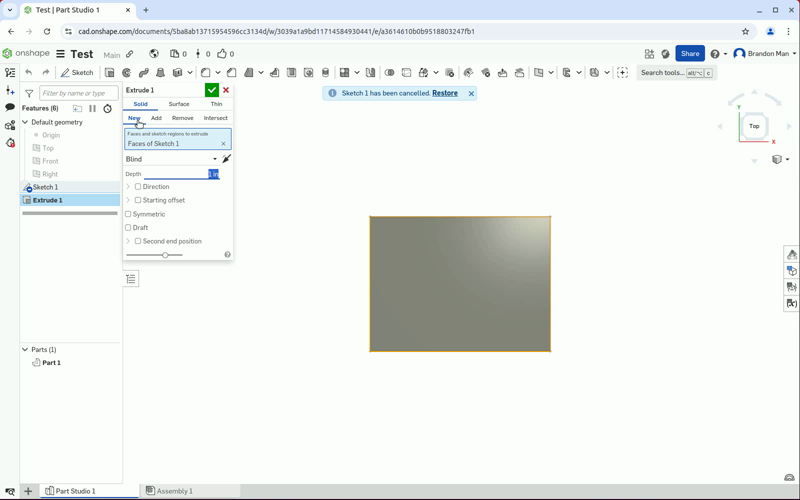
text(4.574)
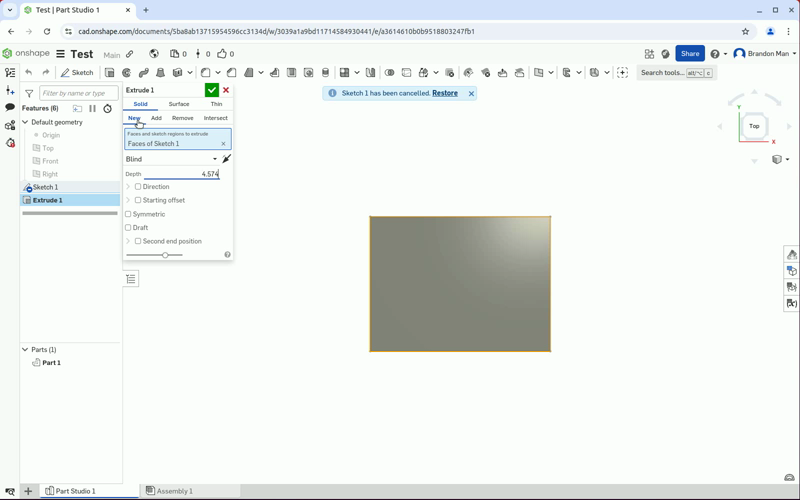
key(enter)
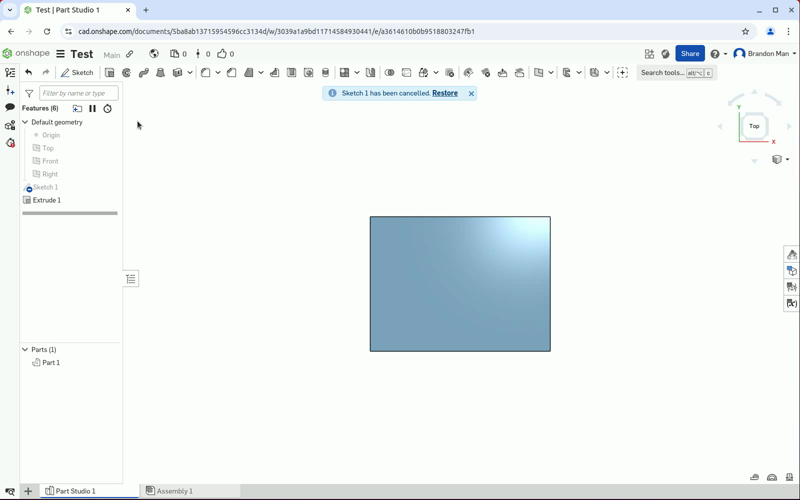
key(shift+h)
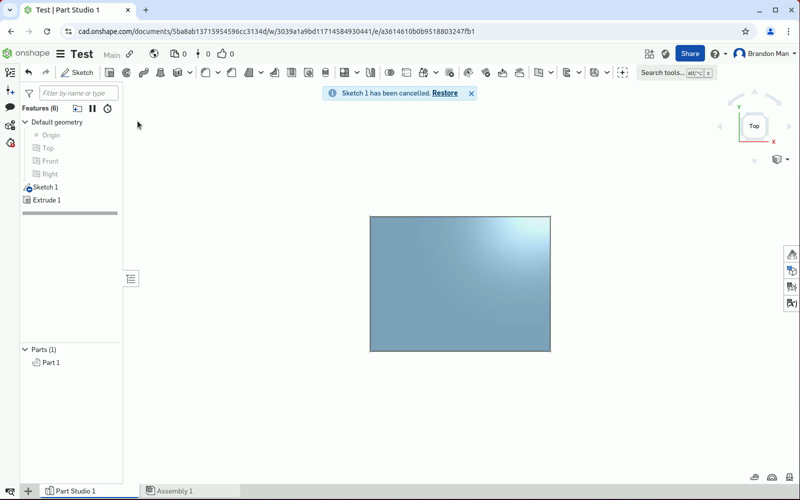
key(shift+h)
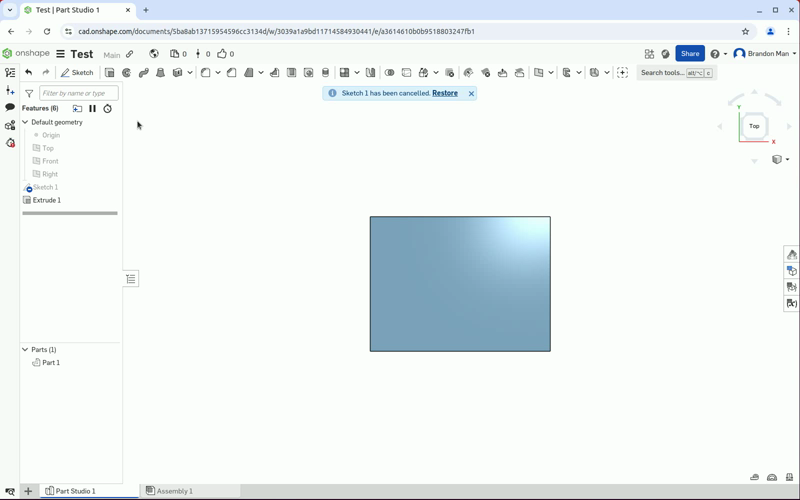
mouse_move(73, 189)
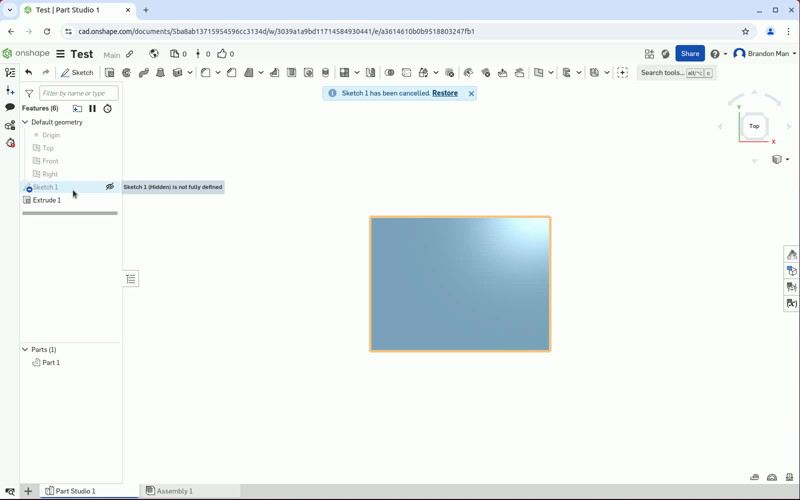
click(73, 189)
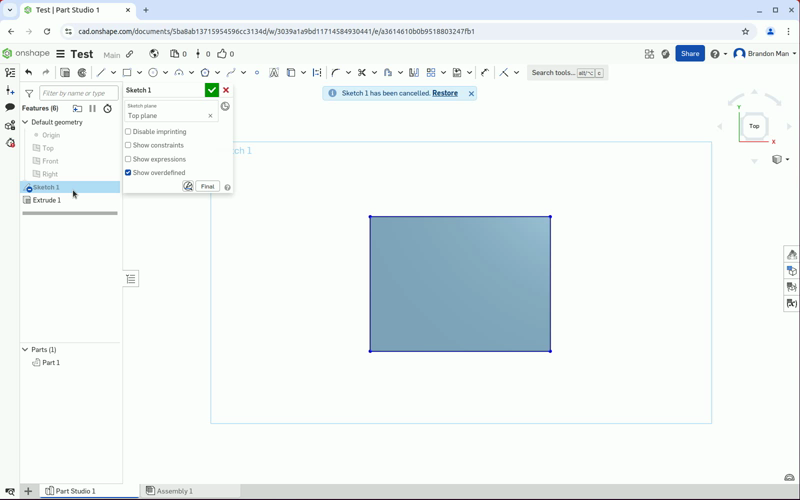
mouse_move(229, 92)
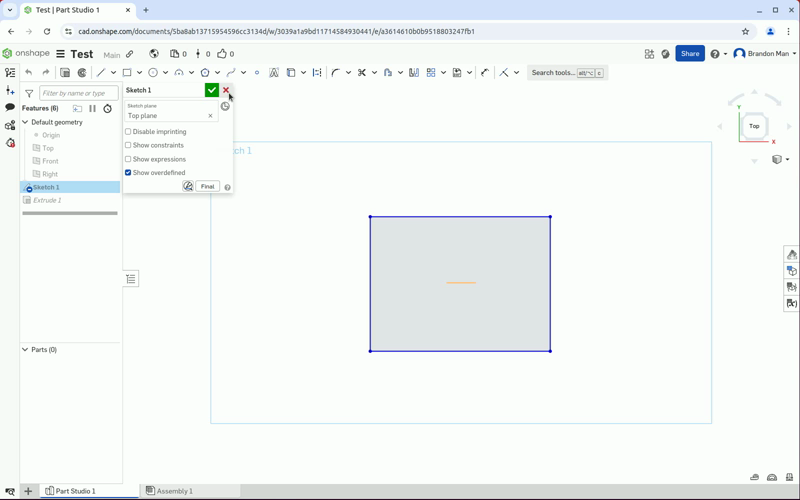
click(229, 92)
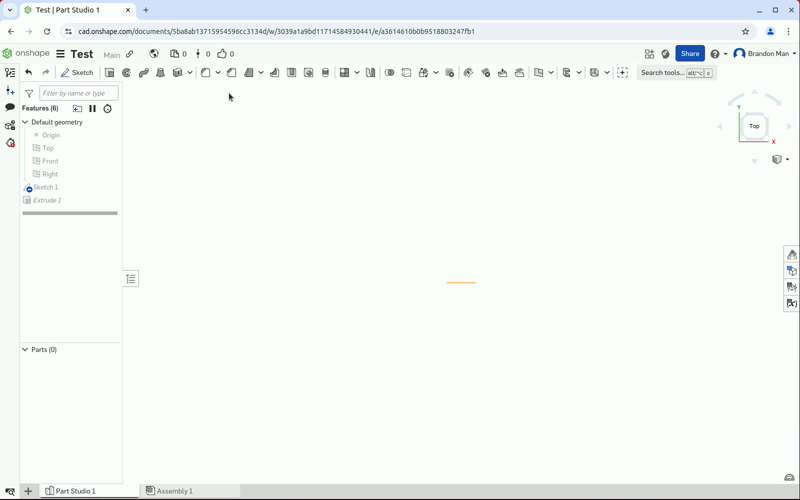
mouse_move(73, 352)
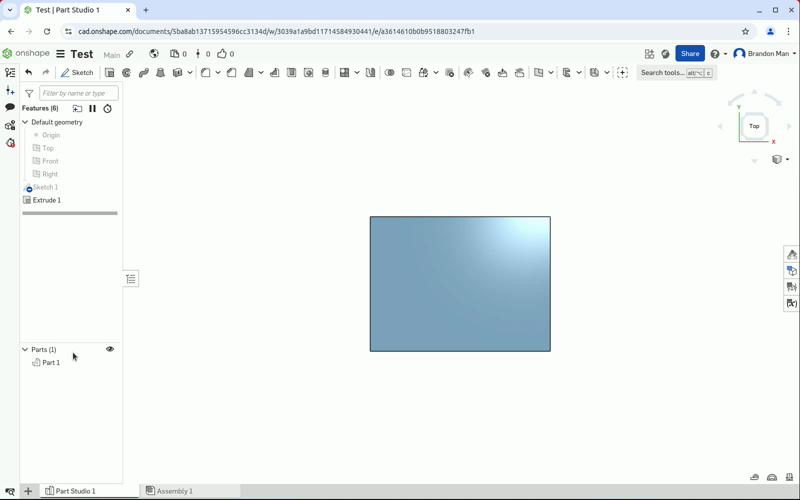
key(y)
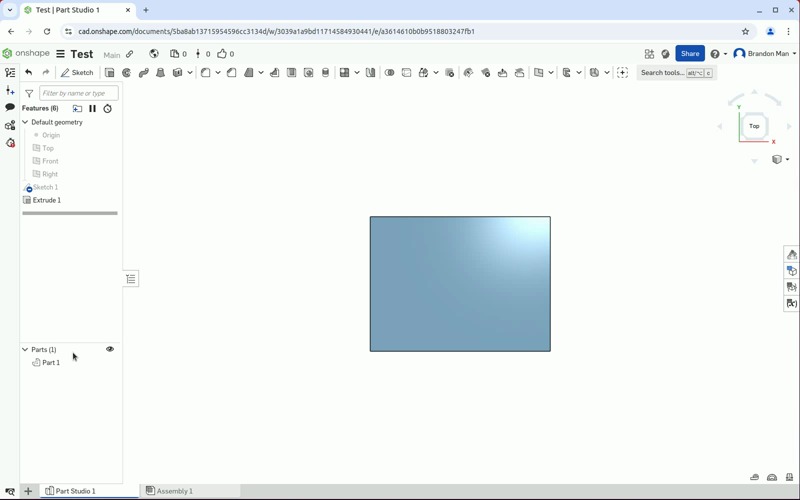
key(shift+p)
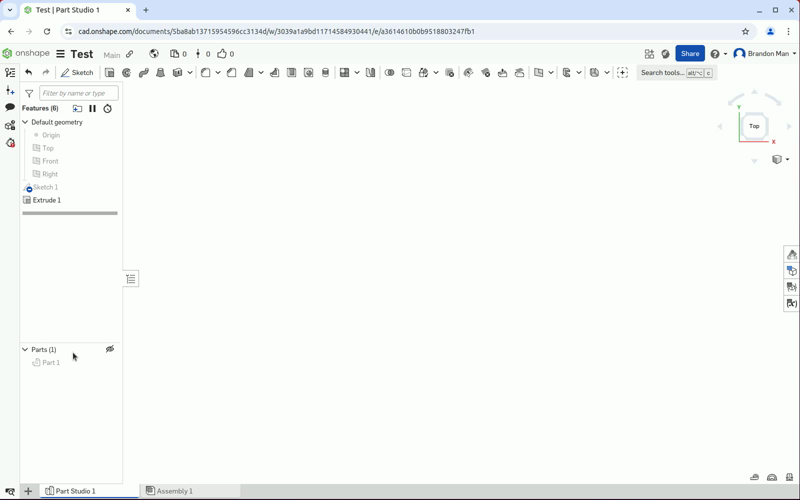
key(space)
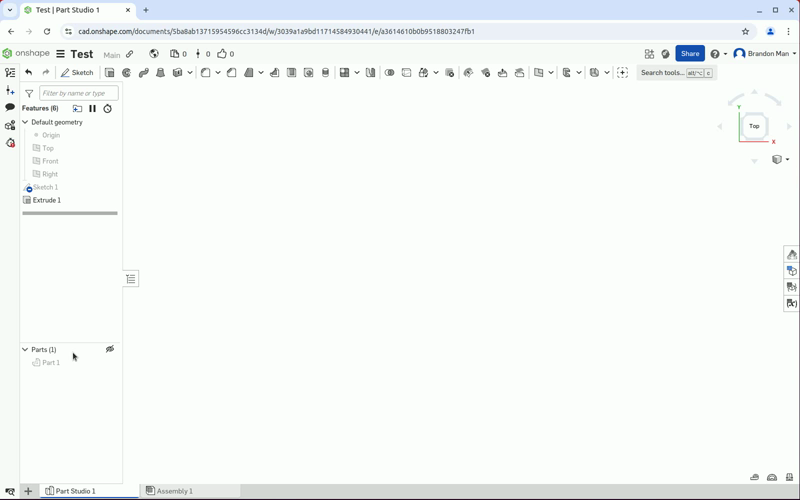
key_down(shift)
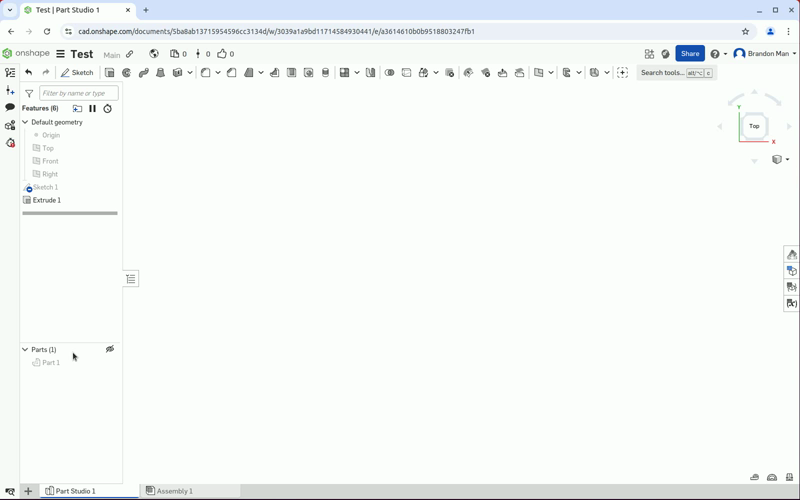
key(up)
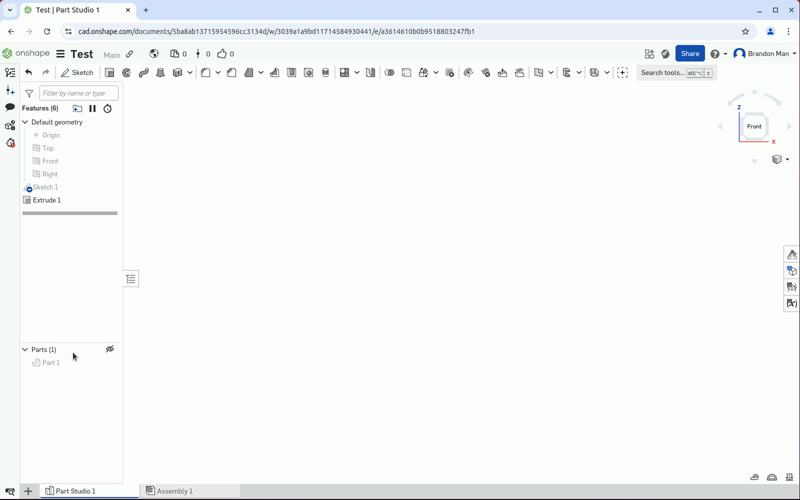
key_up(shift)
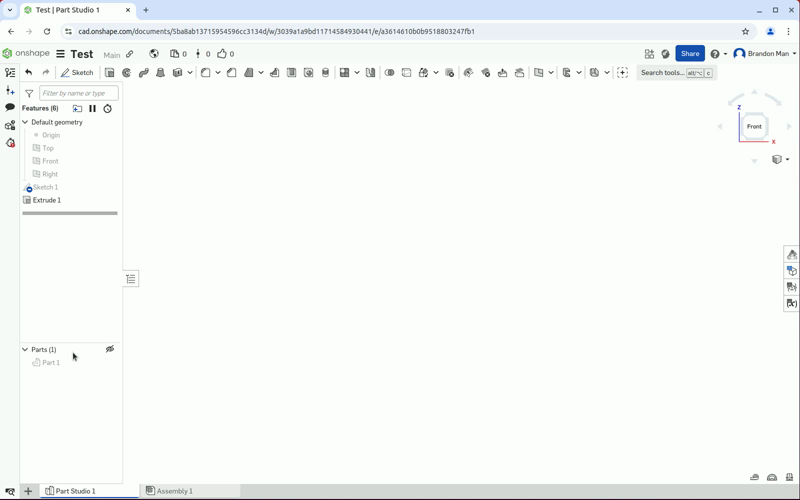
key(space)
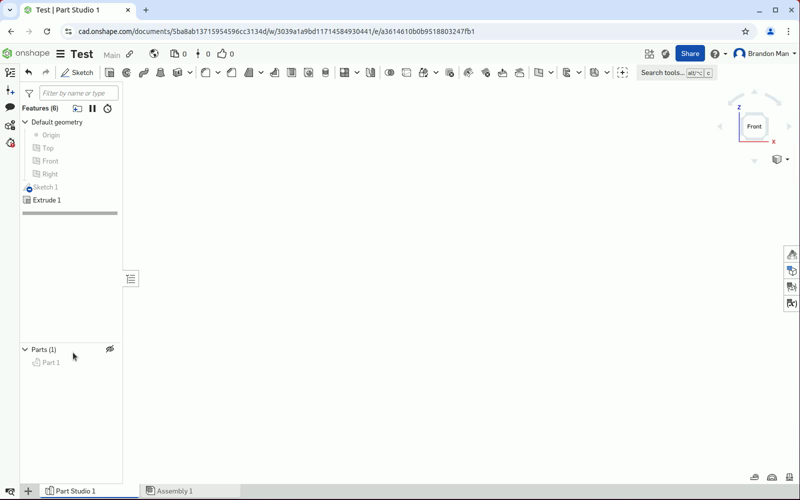
key_down(shift)
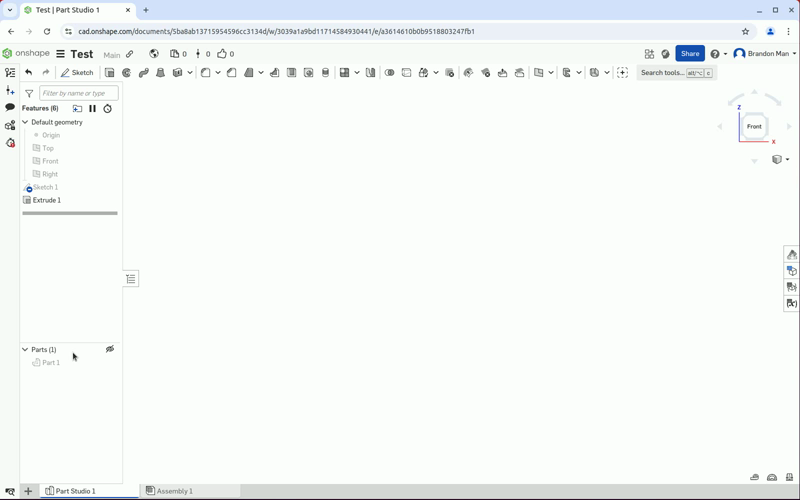
key(left)
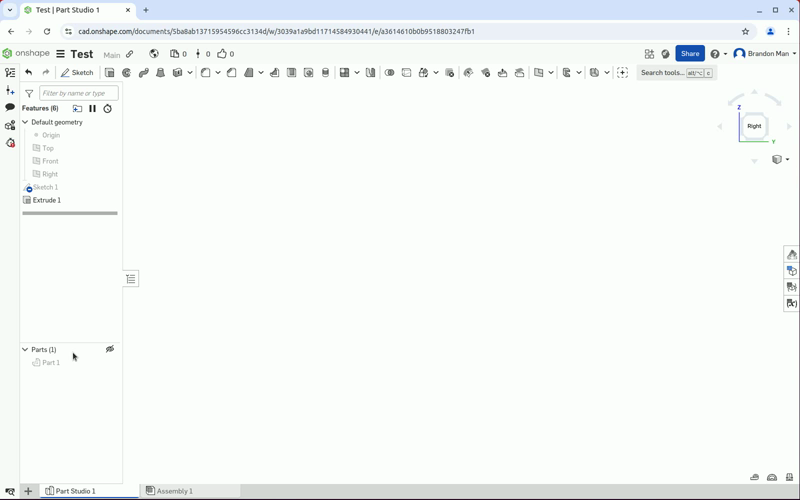
key_up(shift)
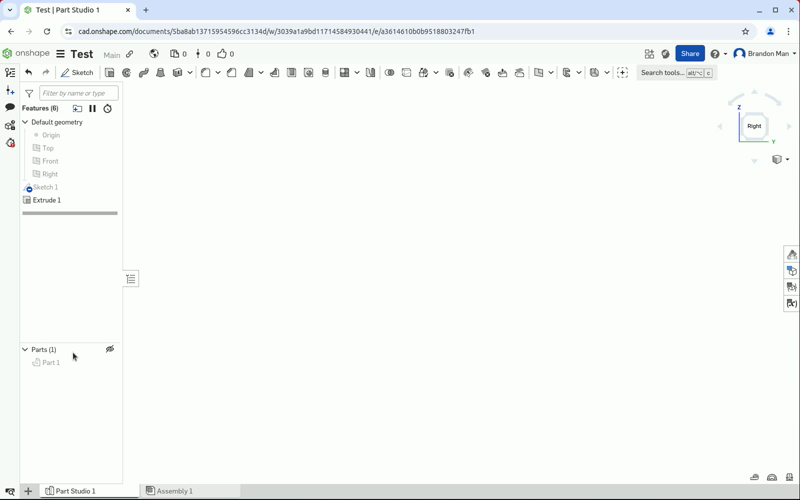
mouse_move(73, 352)
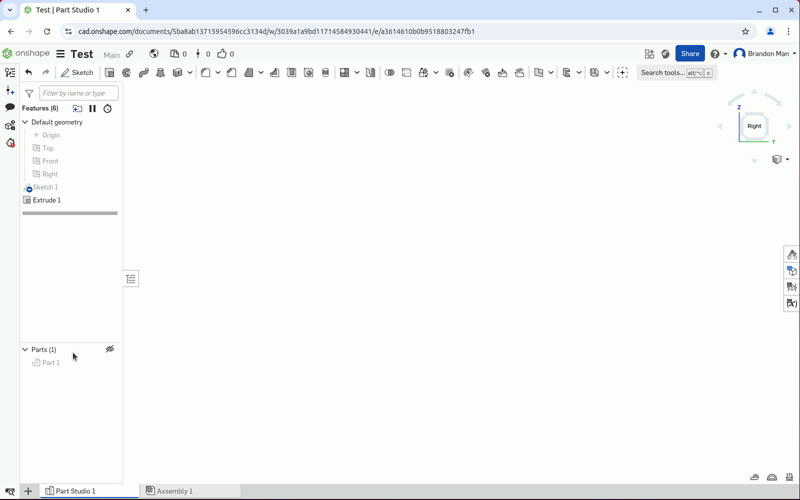
key(shift+y)
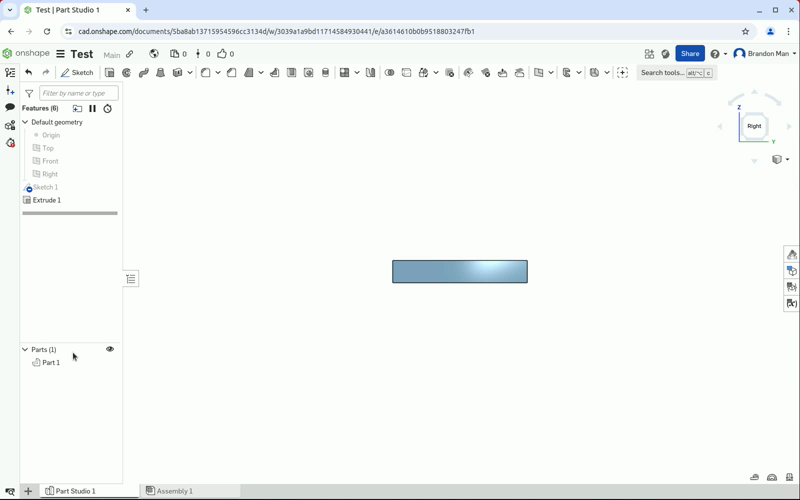
mouse_move(541, 75)
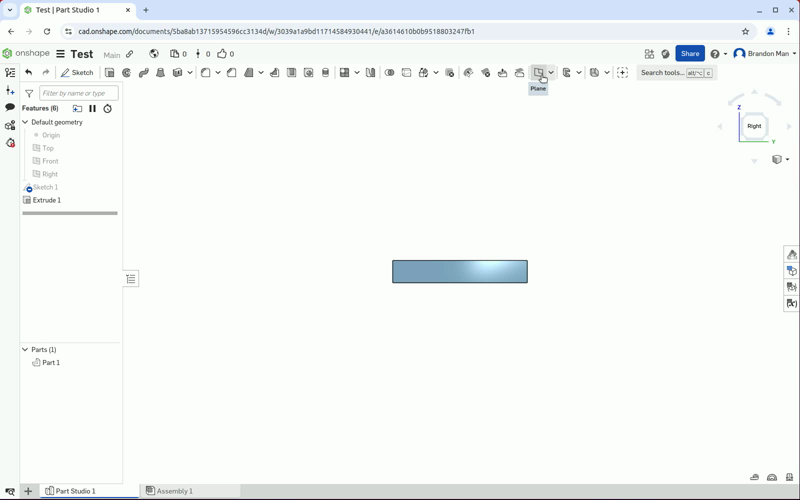
click(541, 75)
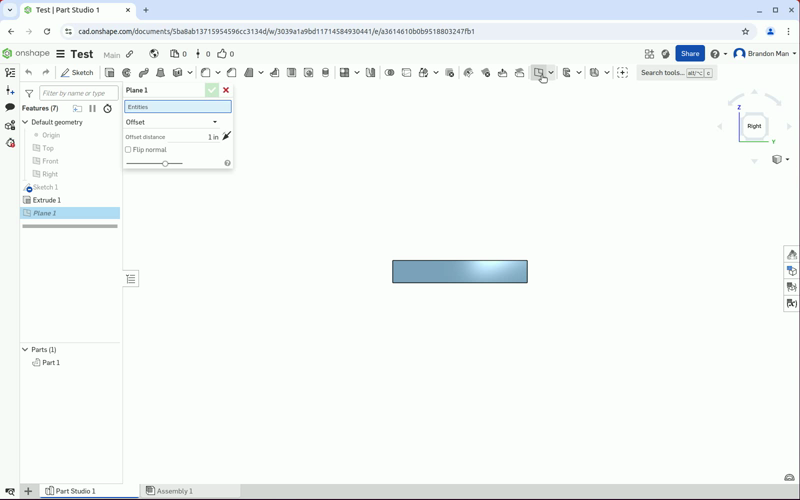
mouse_move(73, 176)
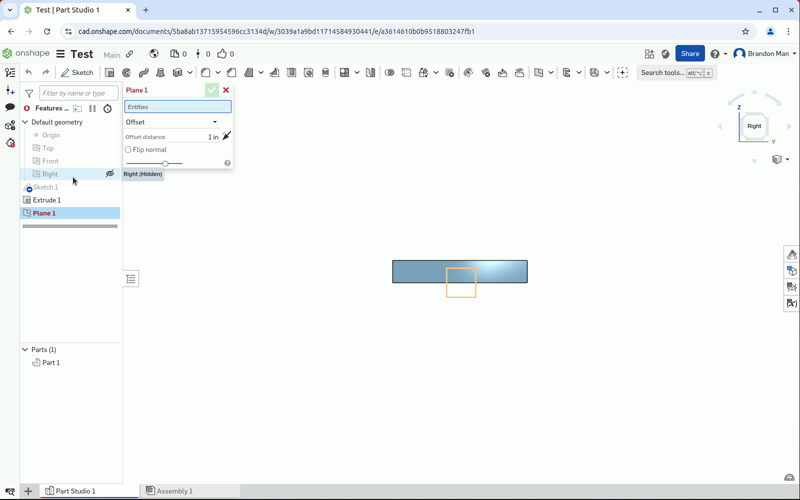
click(73, 176)
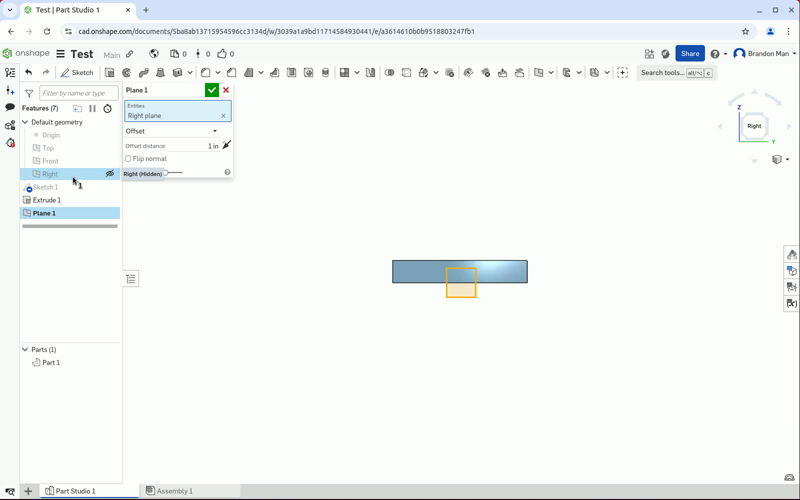
key(tab, 2)
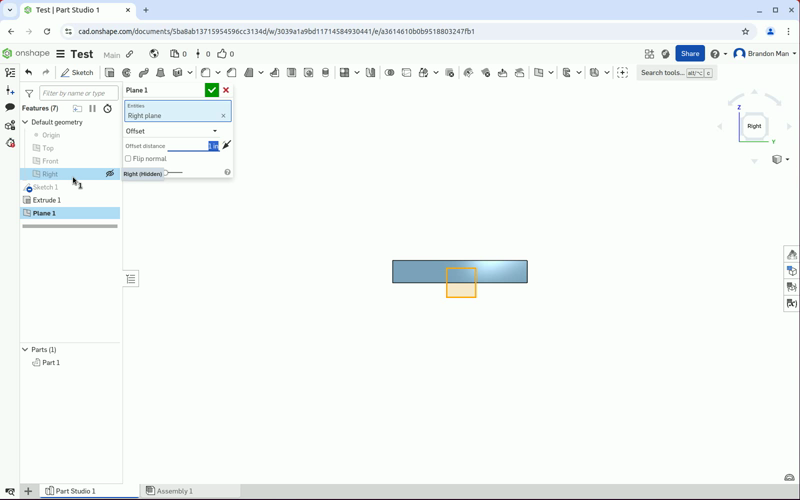
text(18.548)
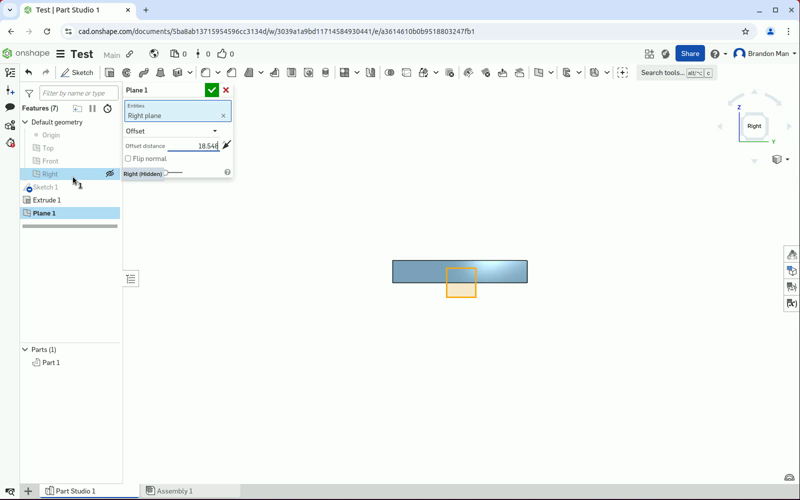
key(enter, 2)
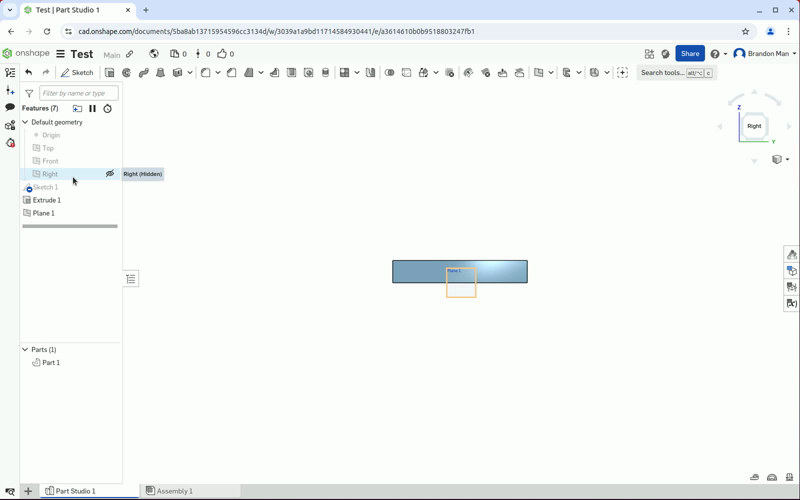
key(shift+s)
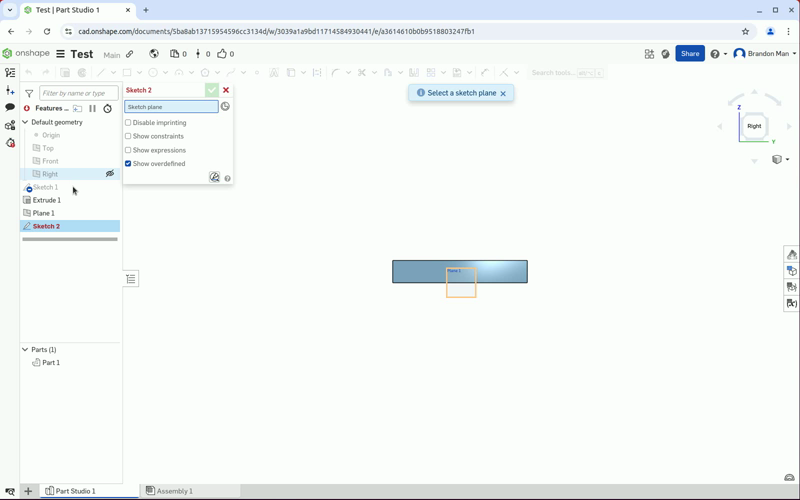
mouse_move(73, 215)
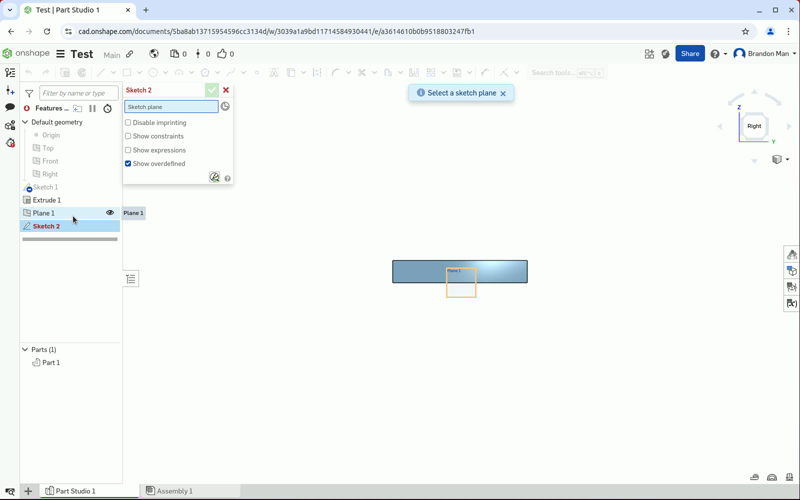
click(73, 215)
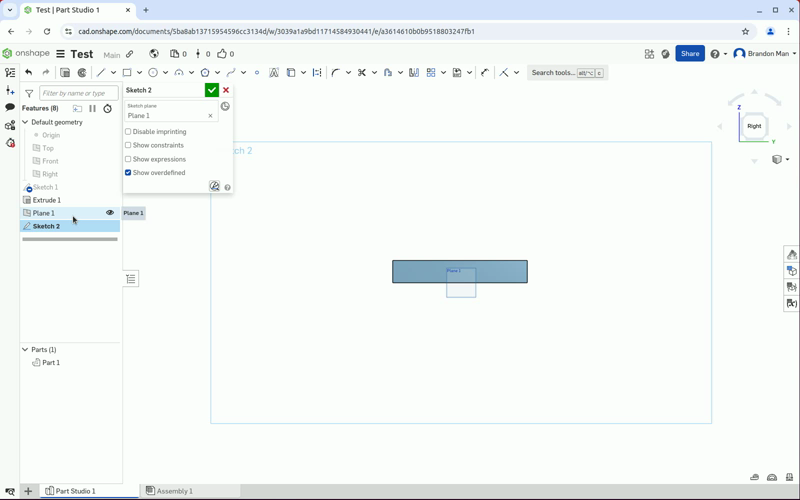
mouse_move(73, 352)
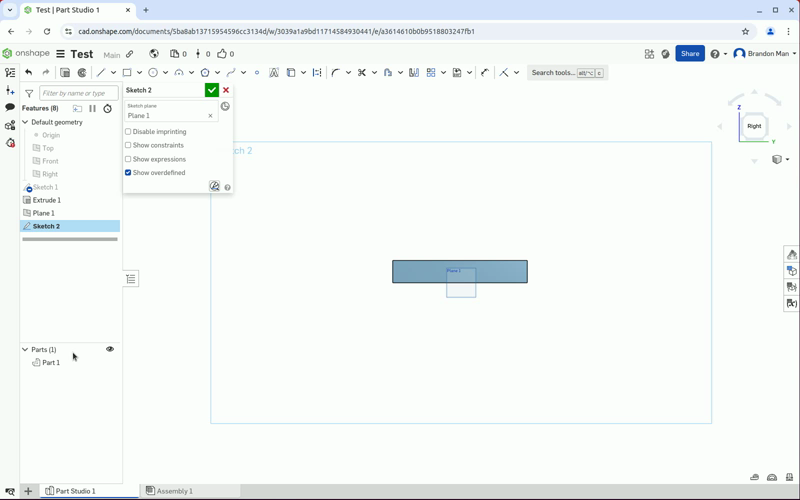
key(y)
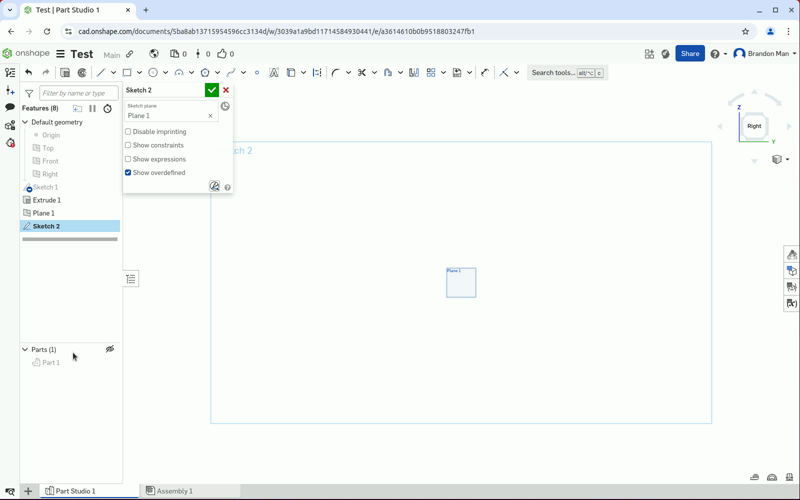
key(l)
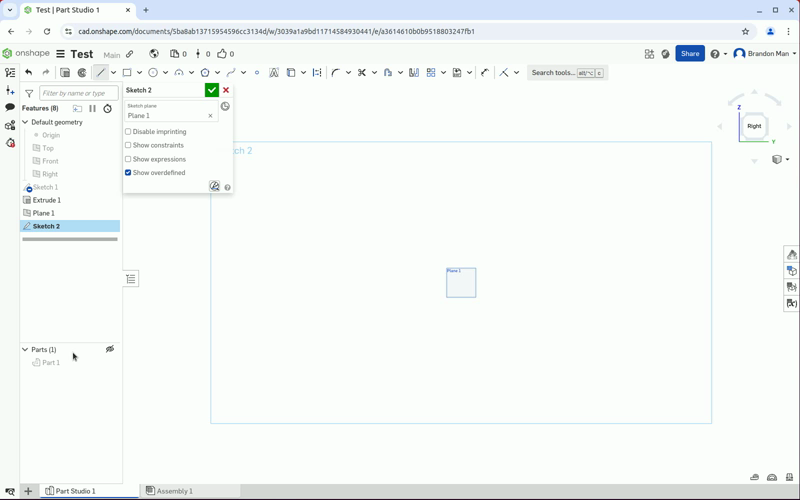
key_down(shift)
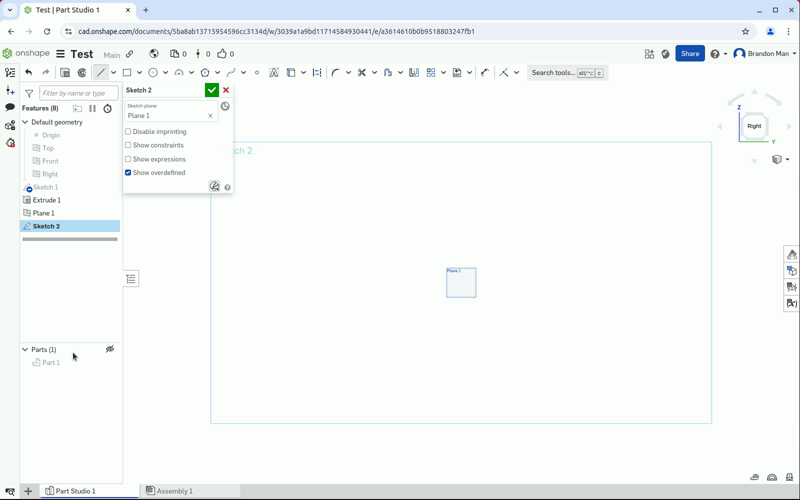
mouse_move(392, 282)
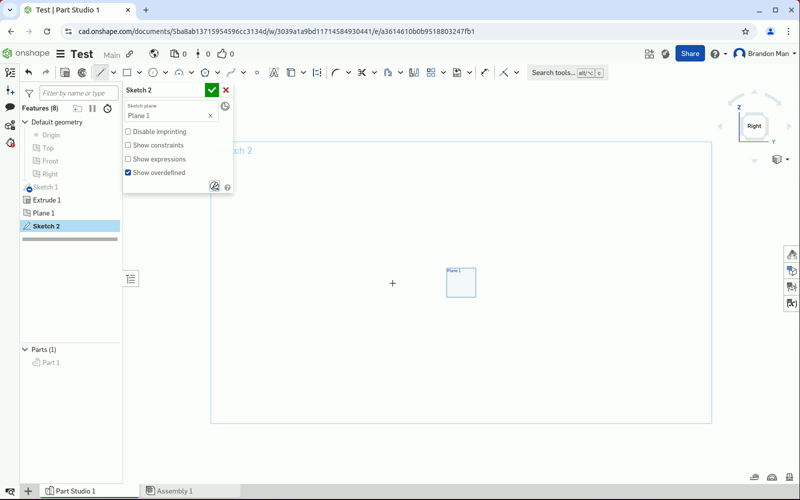
click(392, 282)
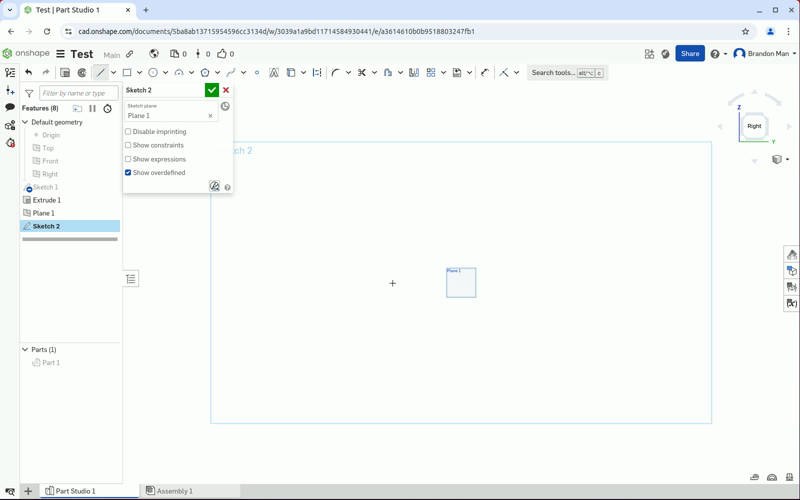
key_up(shift)
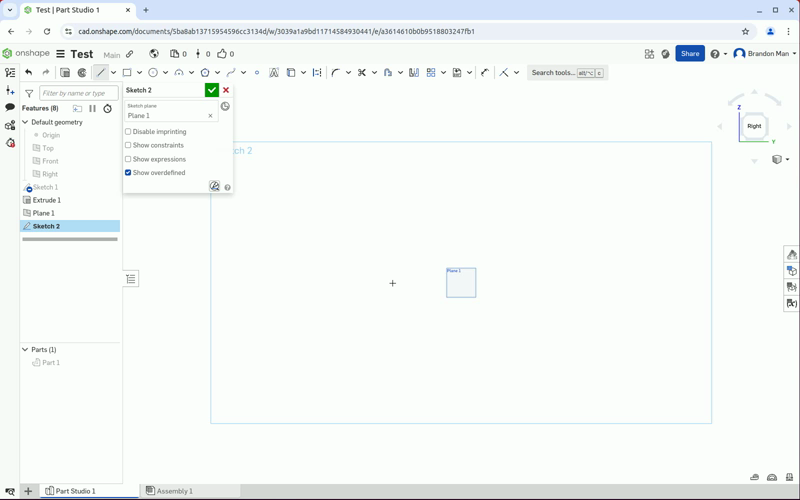
key_down(shift)
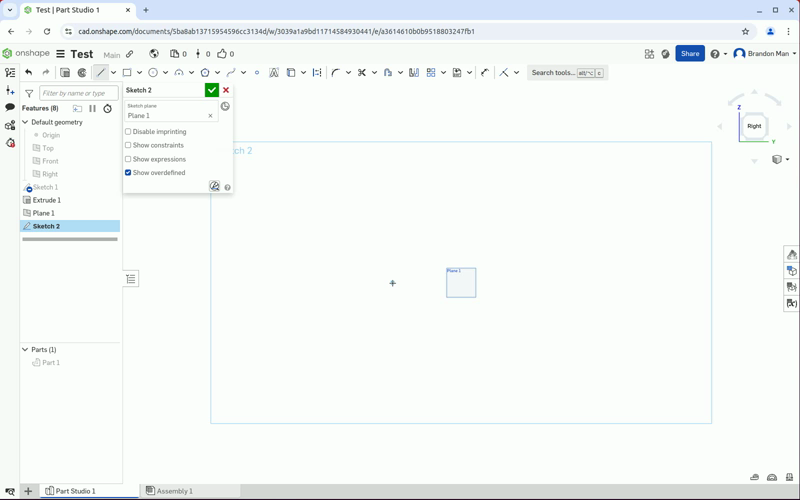
mouse_move(422, 282)
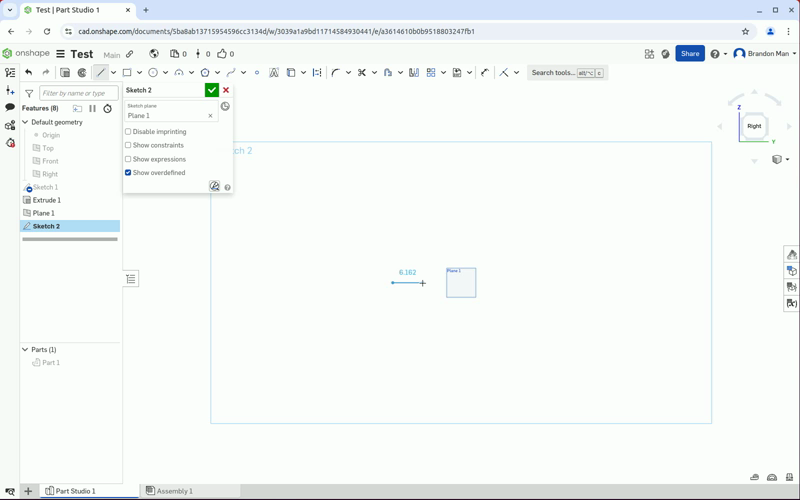
mouse_move(425, 294)
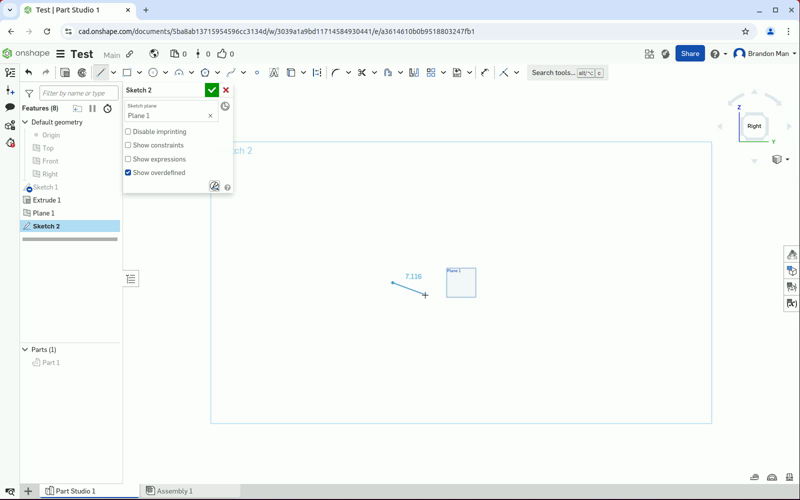
click(425, 294)
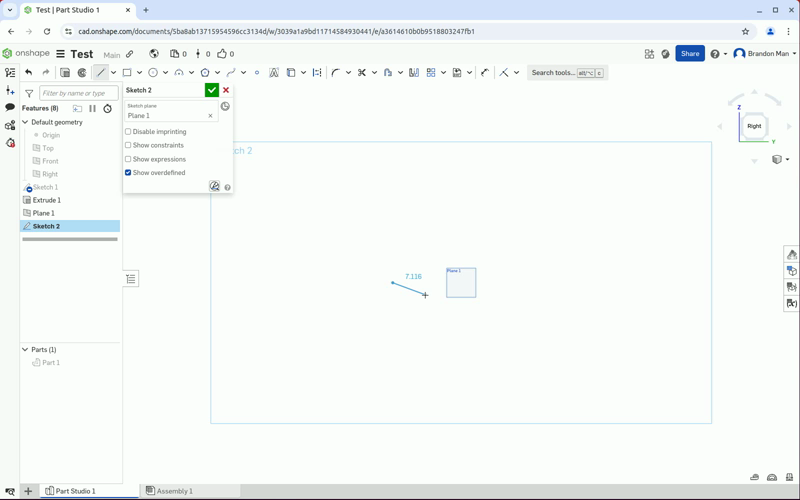
key_up(shift)
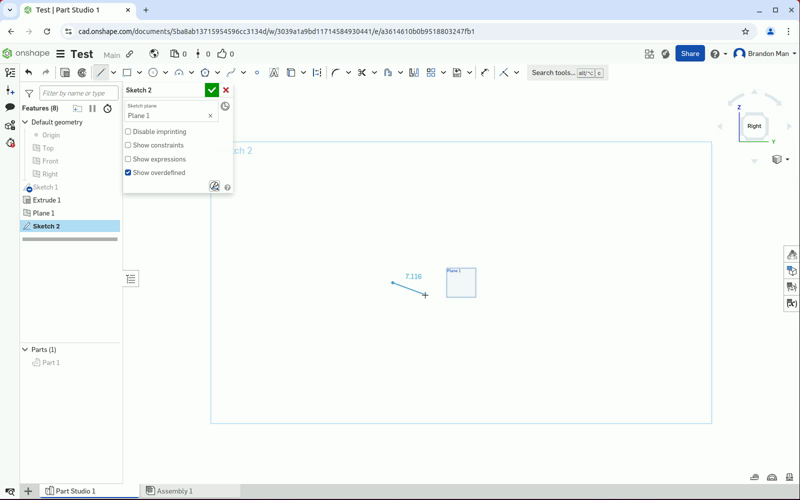
key_down(shift)
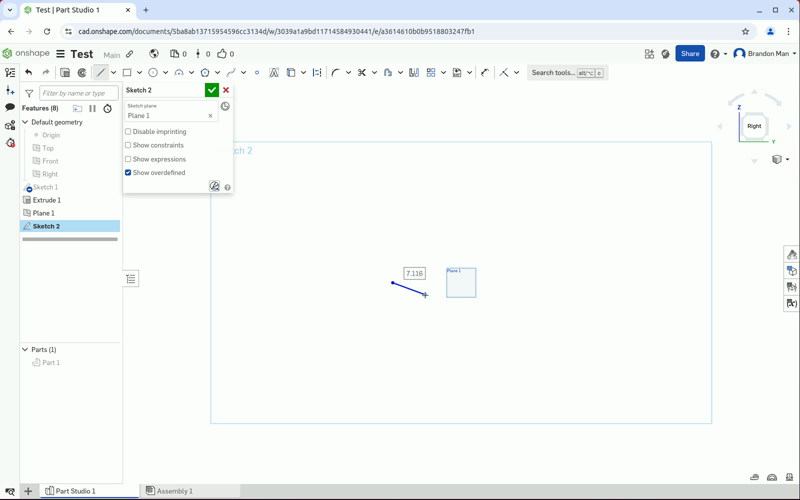
mouse_move(455, 294)
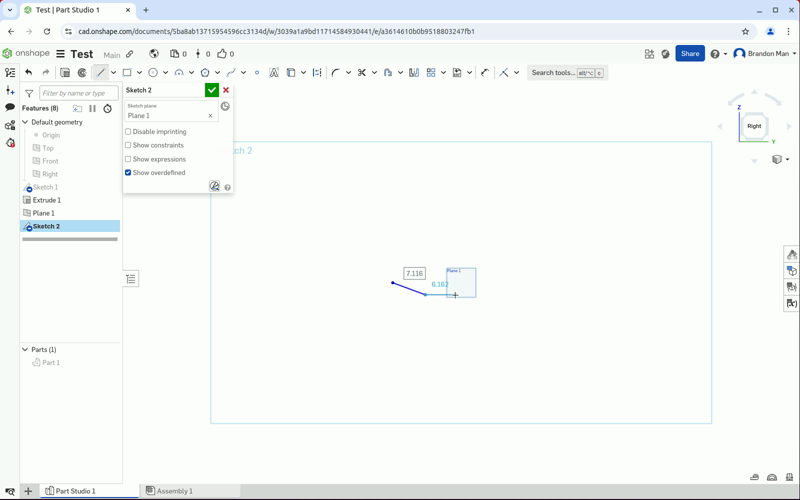
mouse_move(427, 294)
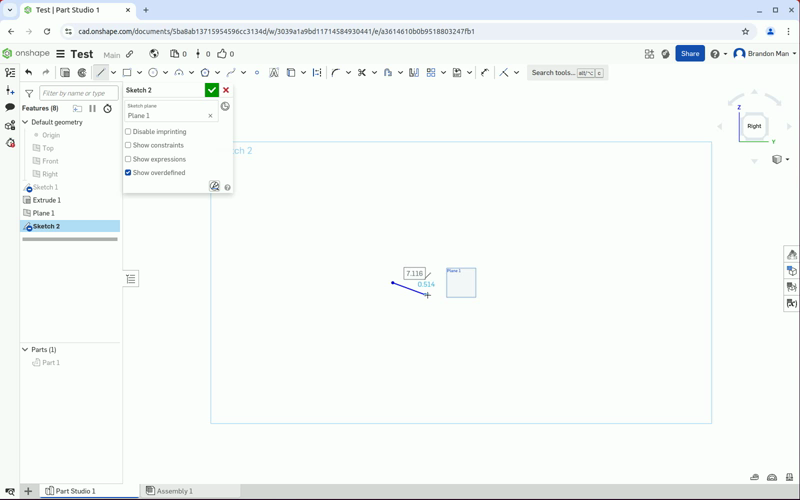
scroll(6)
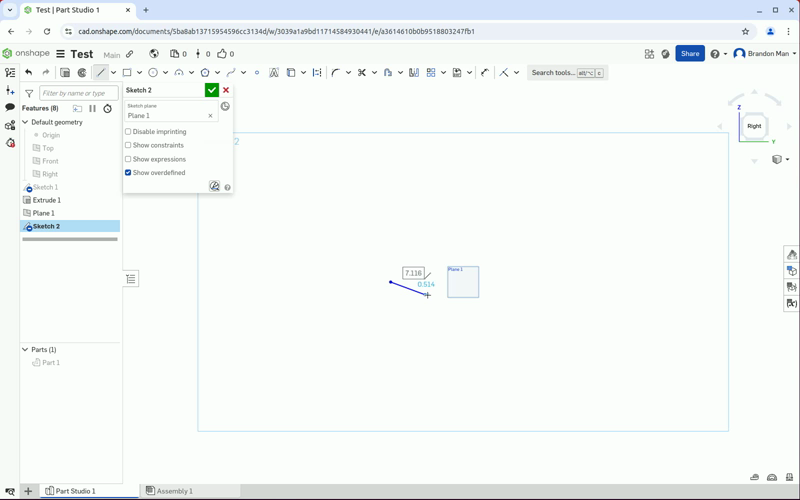
scroll(6)
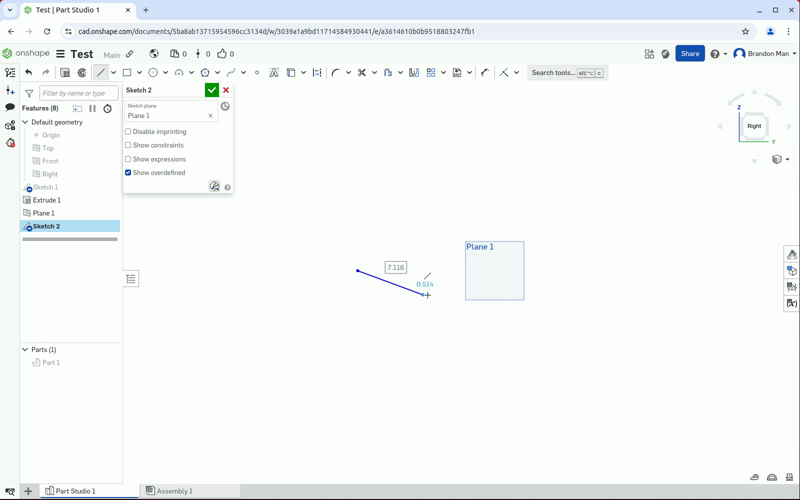
scroll(6)
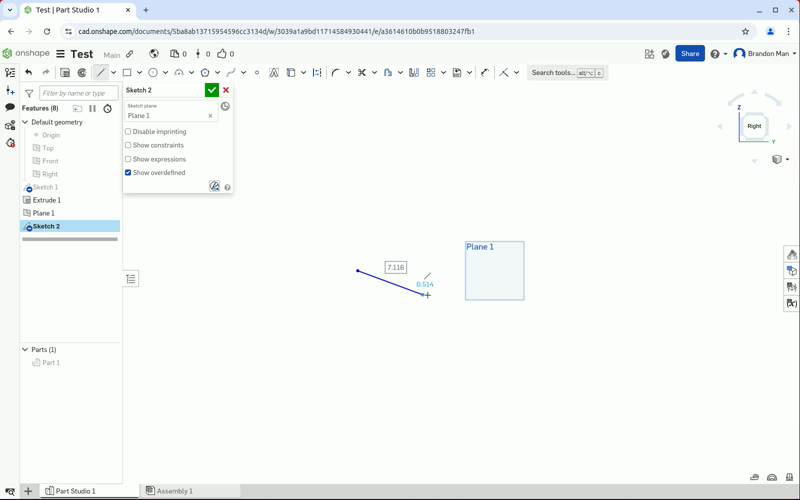
scroll(6)
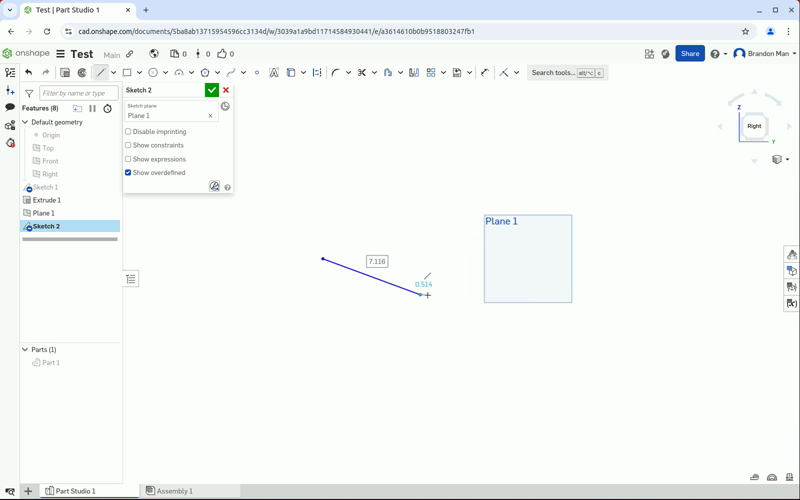
scroll(6)
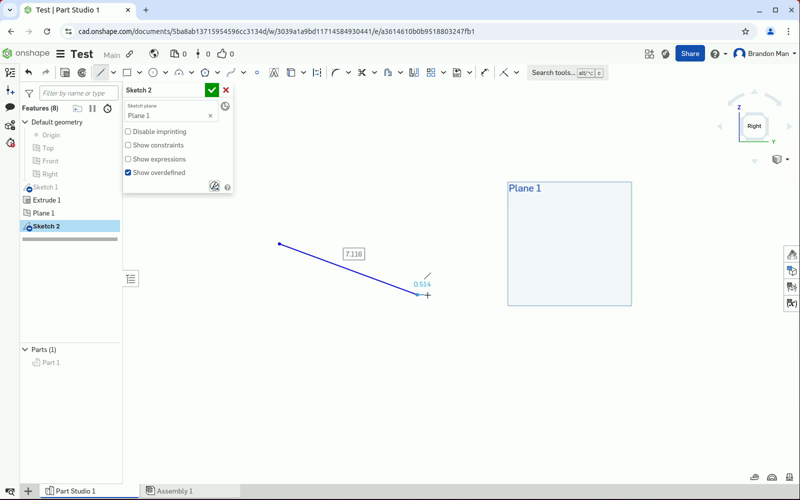
scroll(6)
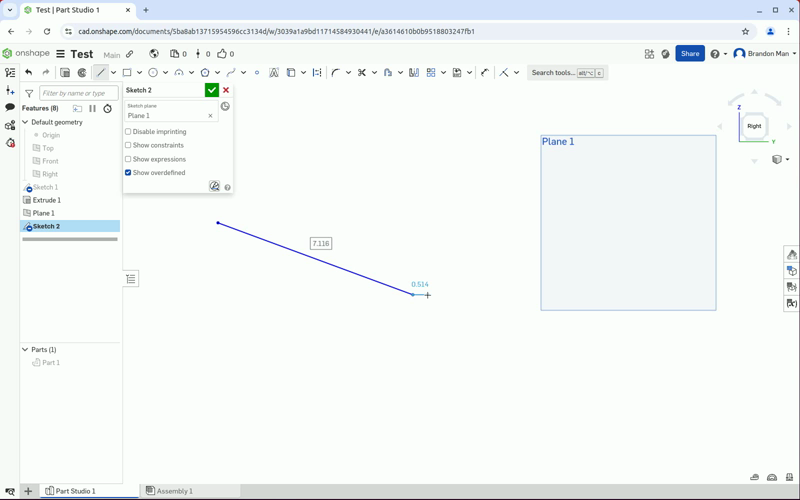
scroll(6)
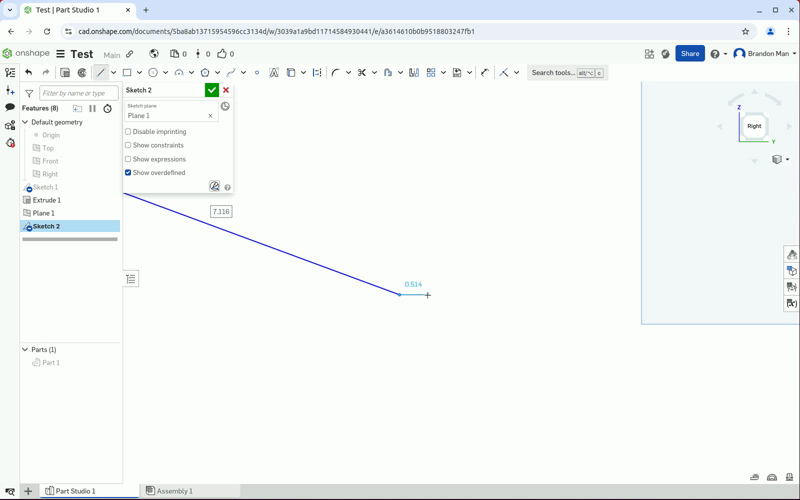
click(427, 294)
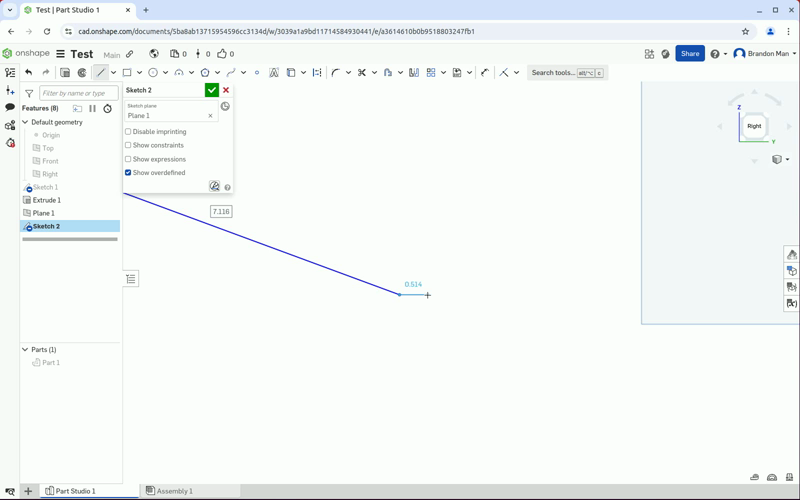
scroll(-6)
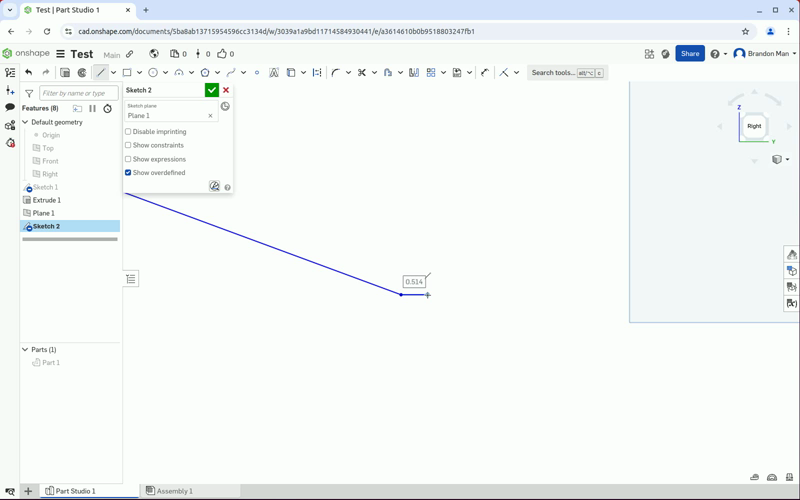
scroll(-6)
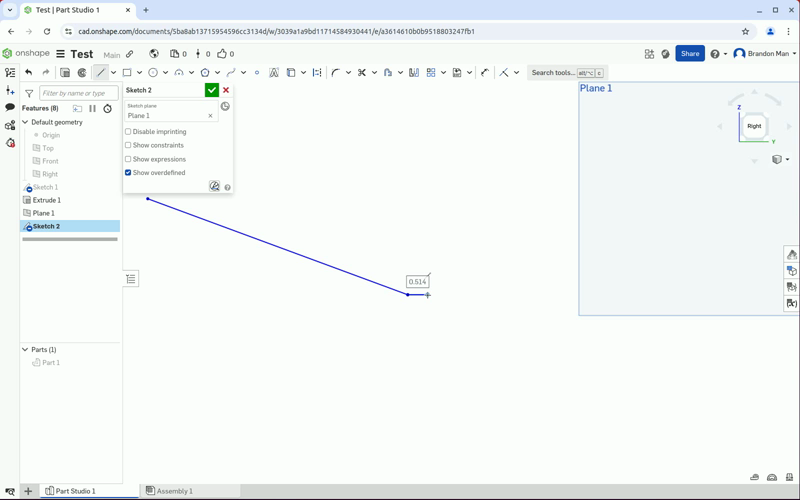
scroll(-6)
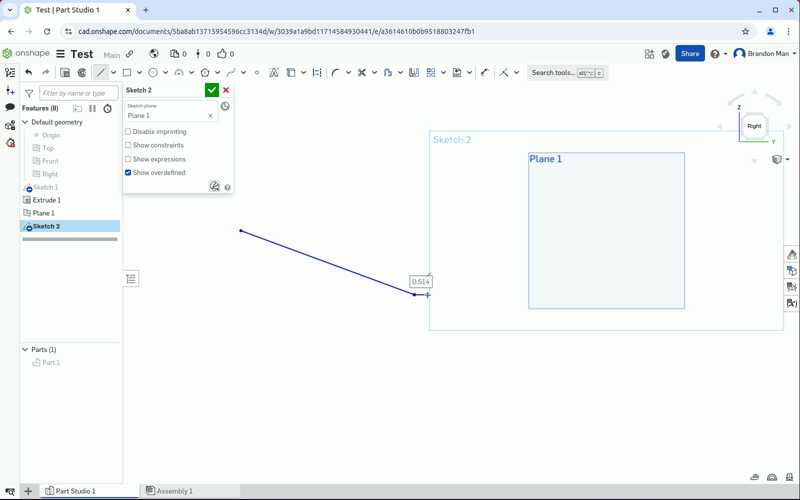
scroll(-6)
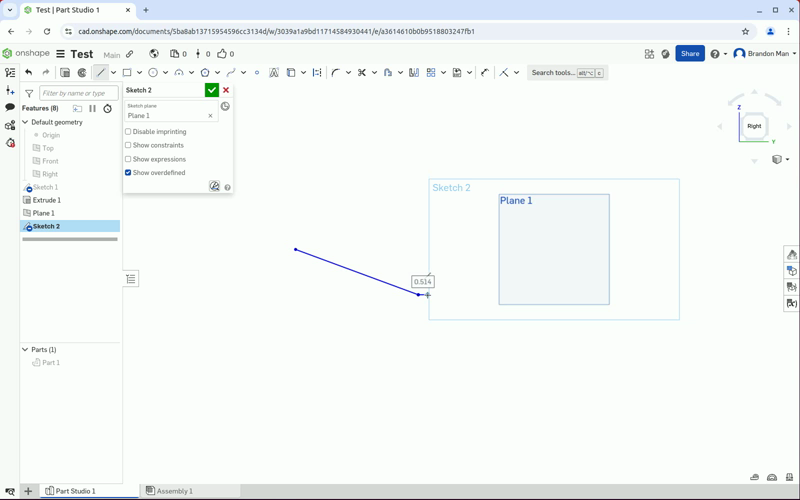
scroll(-6)
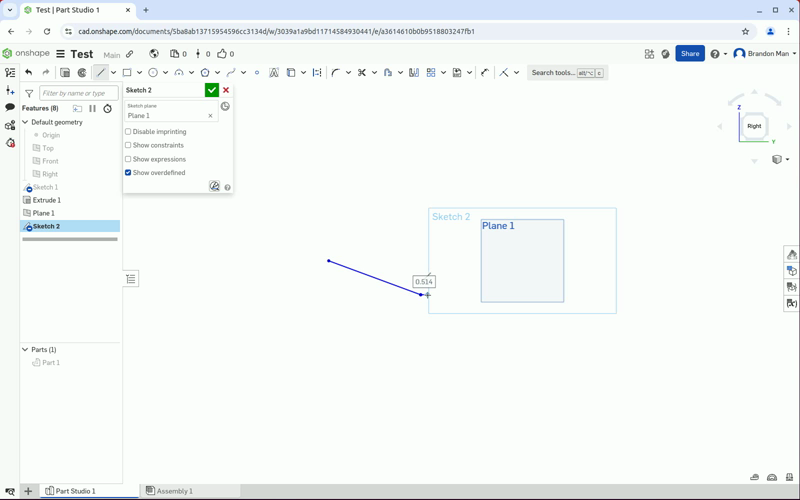
scroll(-6)
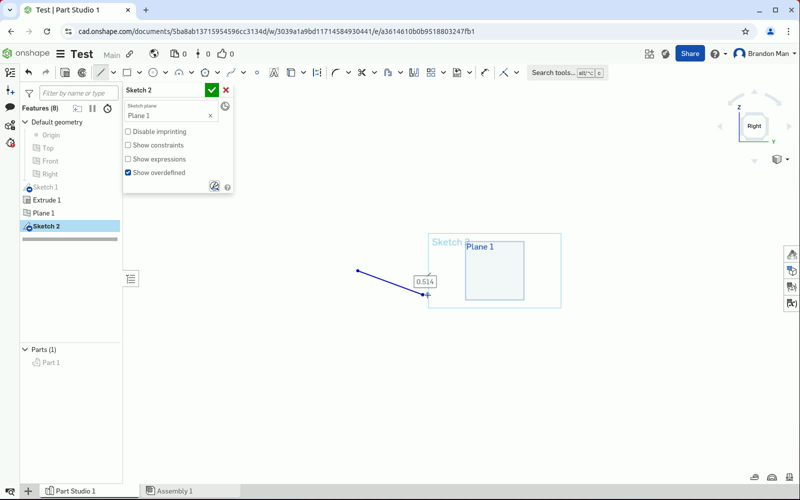
scroll(-6)
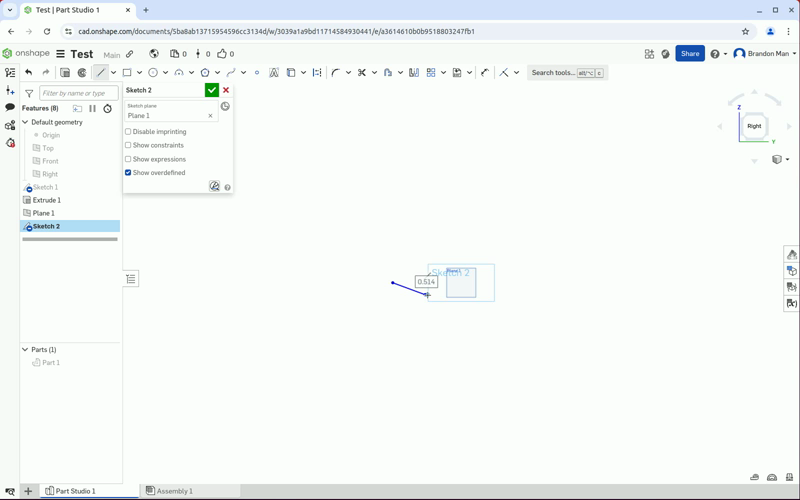
key_up(shift)
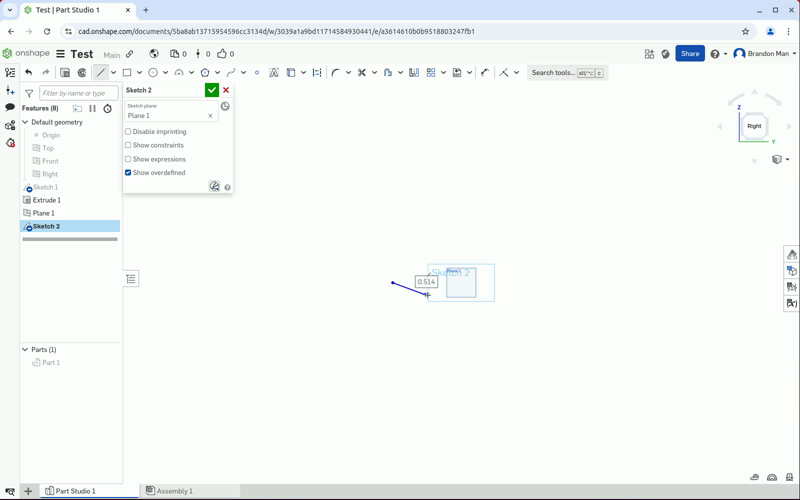
key_down(shift)
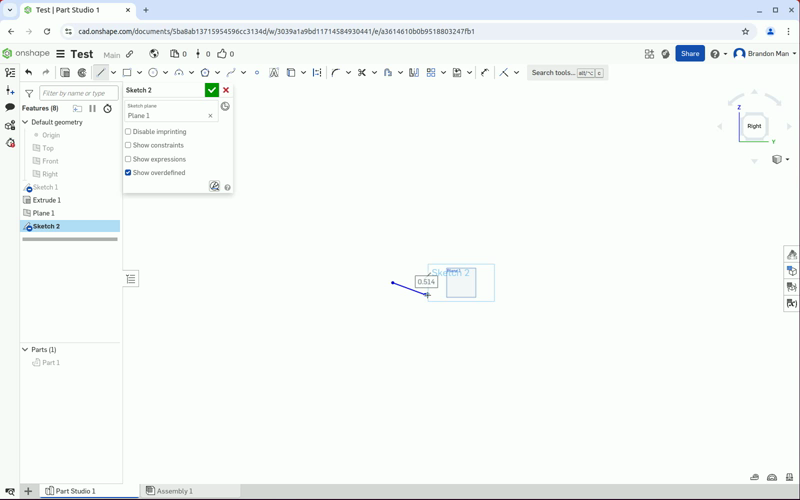
mouse_move(457, 294)
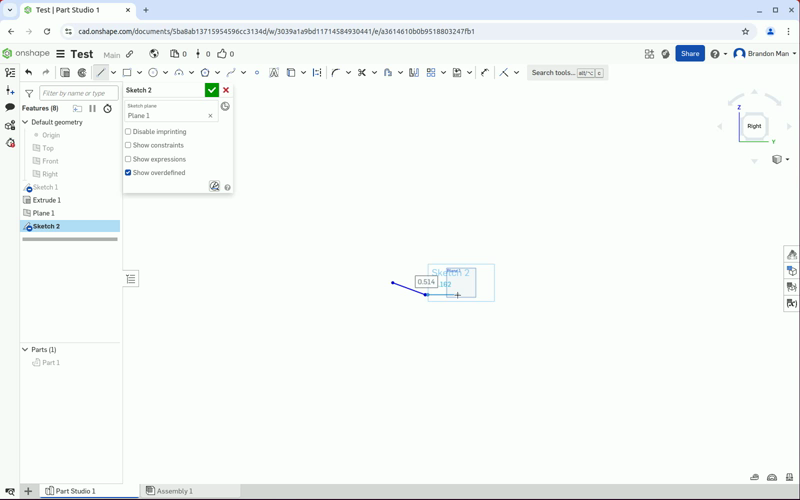
mouse_move(427, 282)
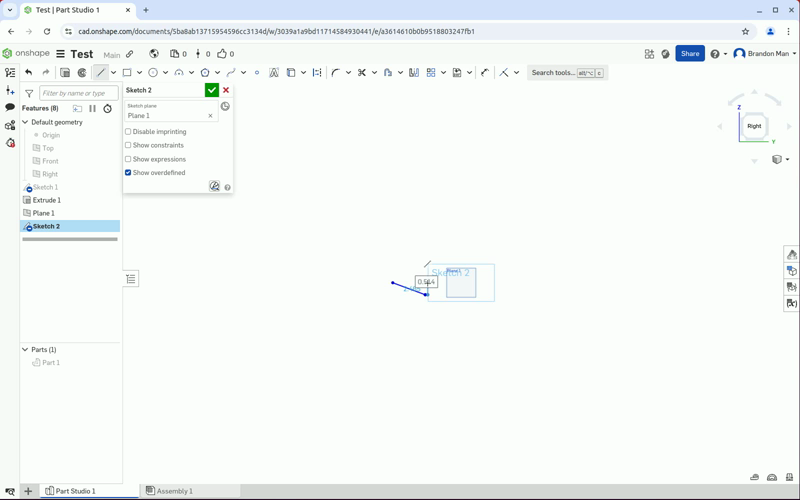
click(427, 282)
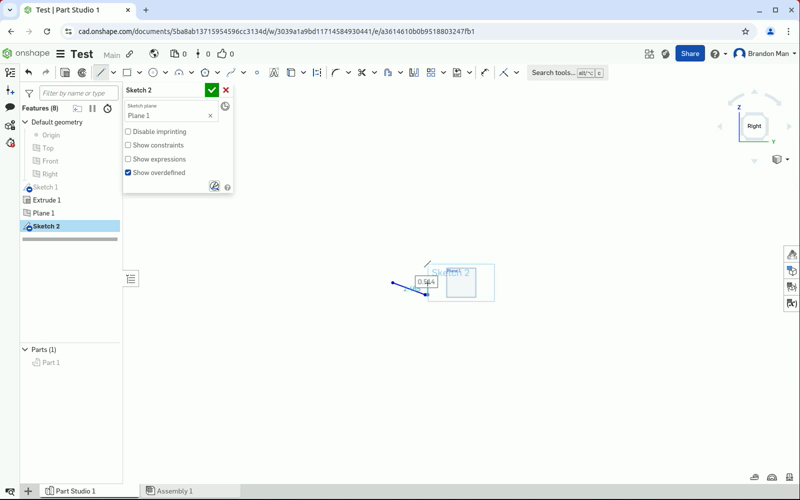
key_up(shift)
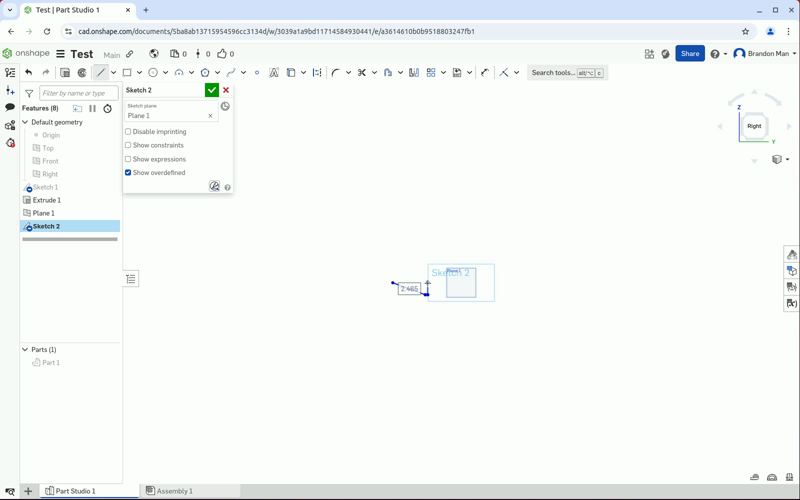
mouse_move(457, 282)
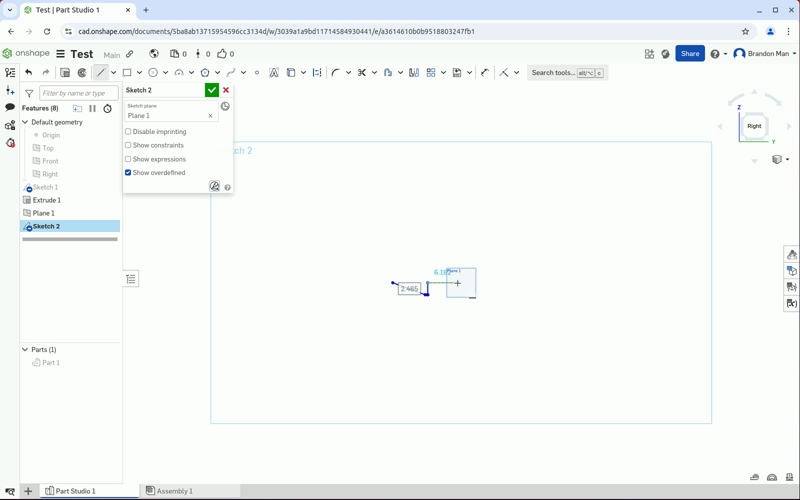
key_down(shift)
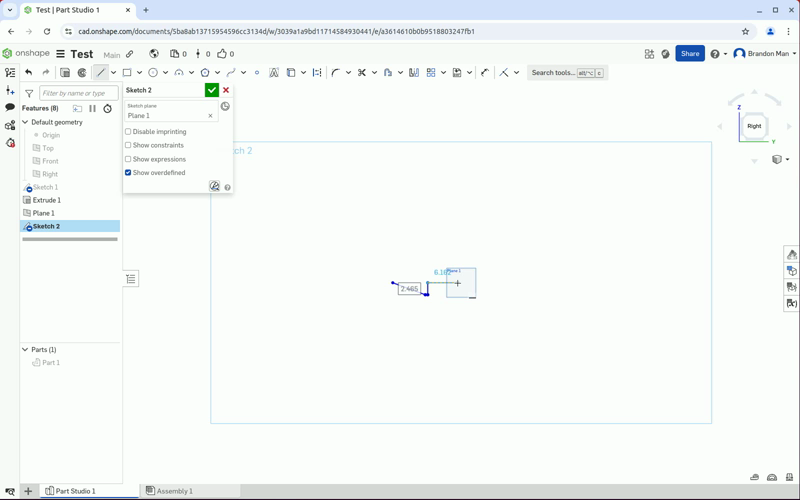
mouse_move(392, 282)
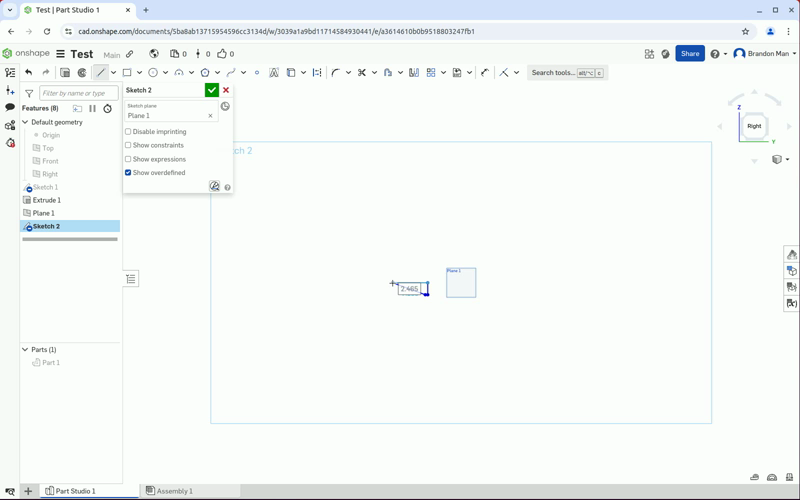
key_up(shift)
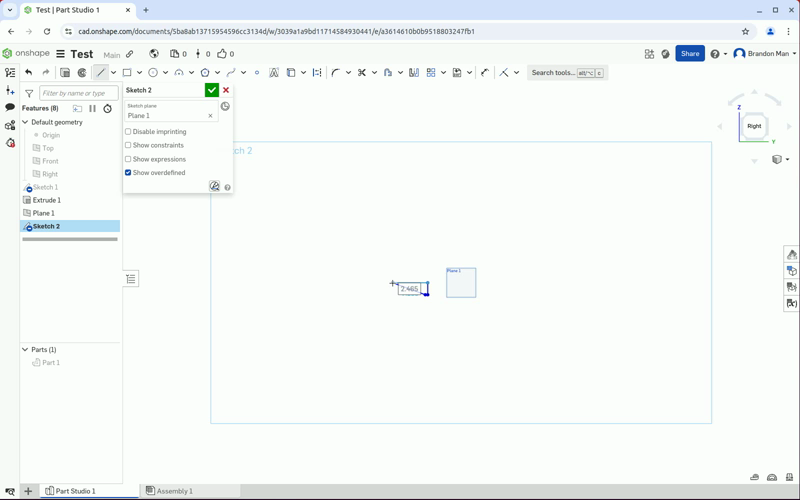
click(392, 282)
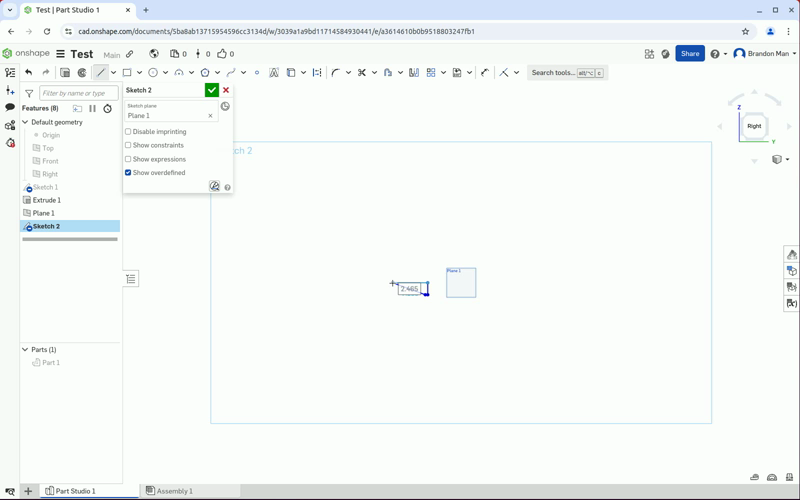
key(esc)
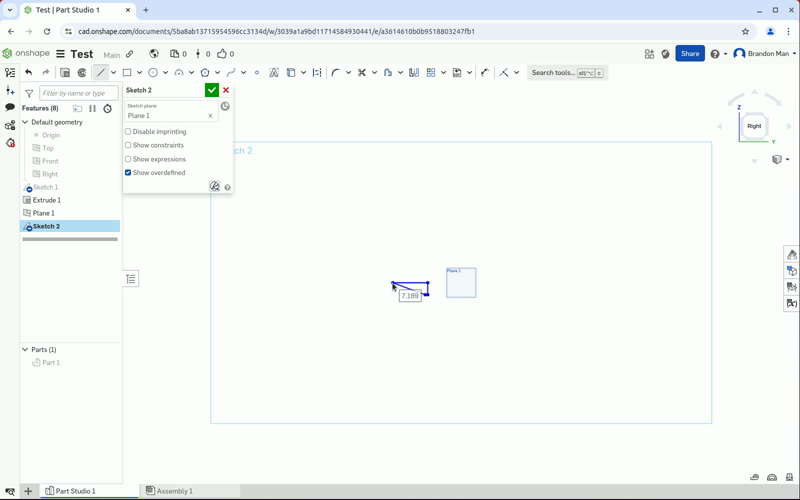
mouse_move(416, 290)
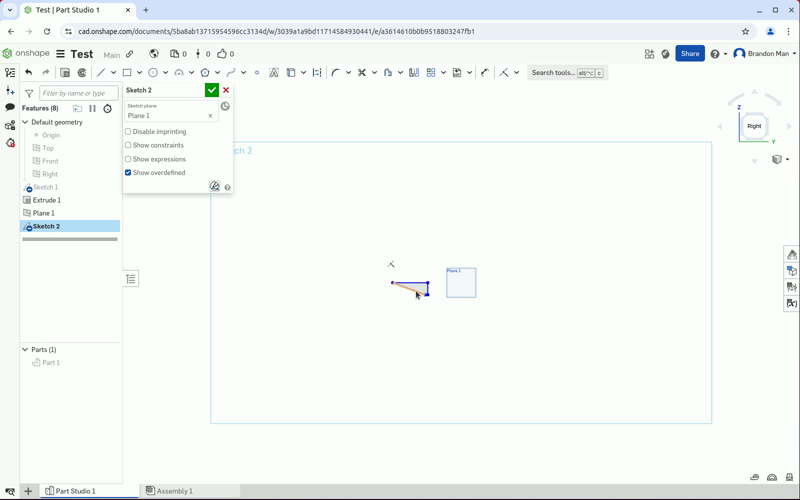
scroll(6)
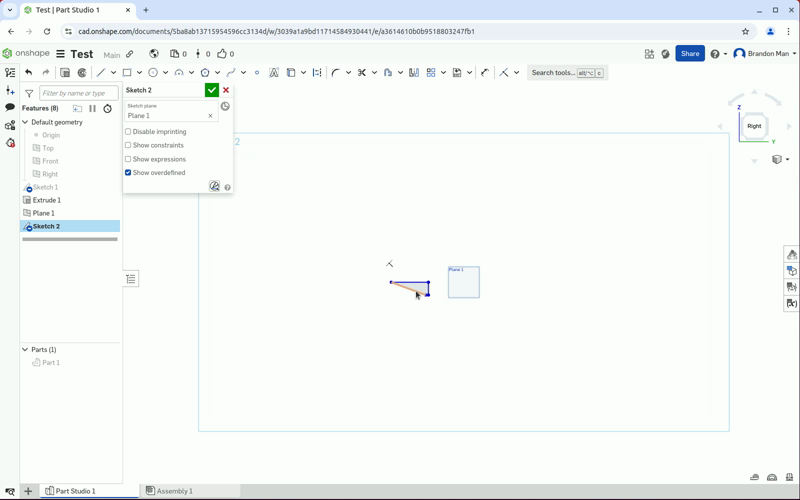
scroll(6)
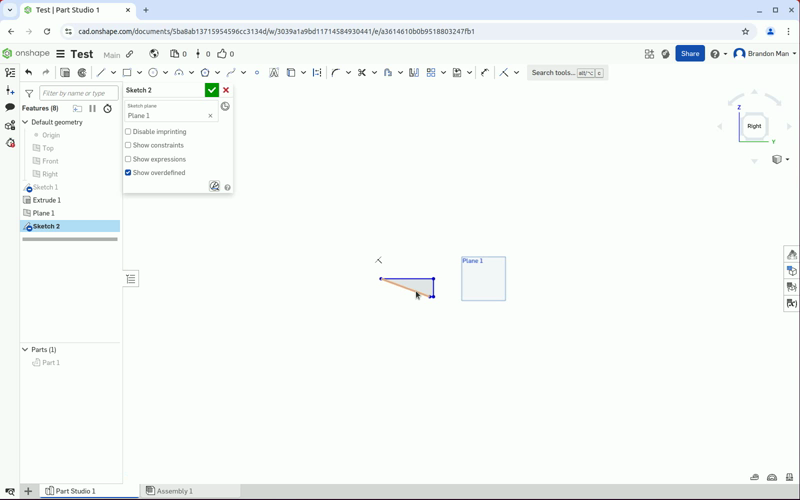
scroll(6)
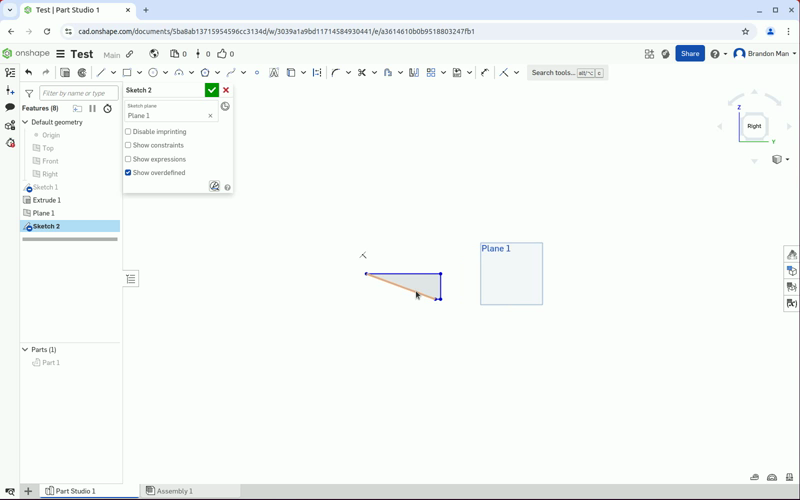
scroll(6)
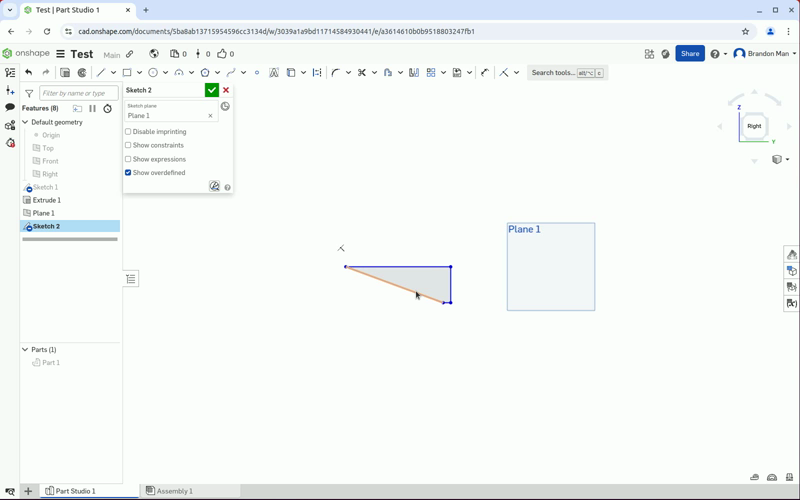
scroll(6)
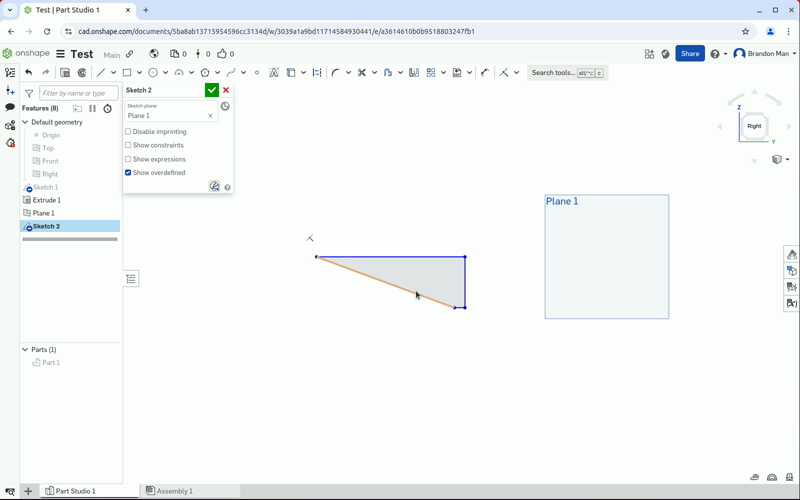
scroll(6)
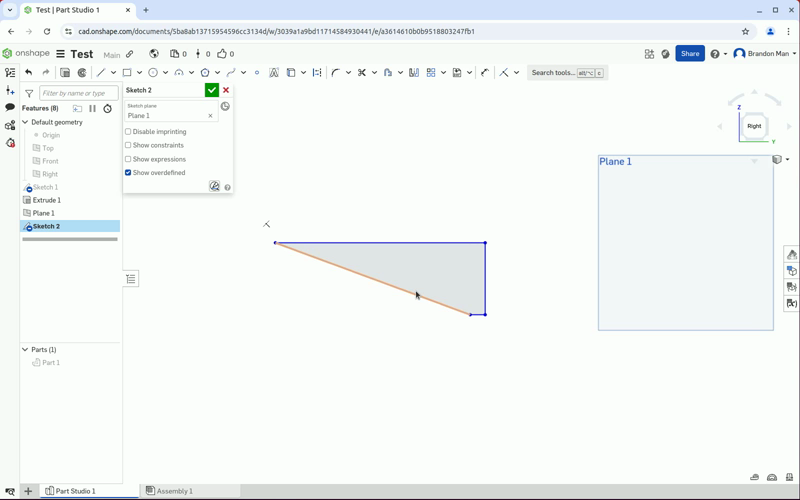
scroll(6)
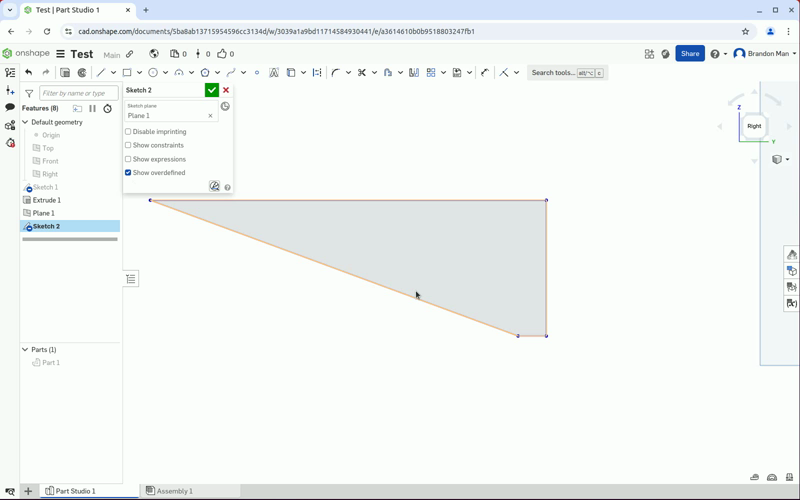
click(416, 290)
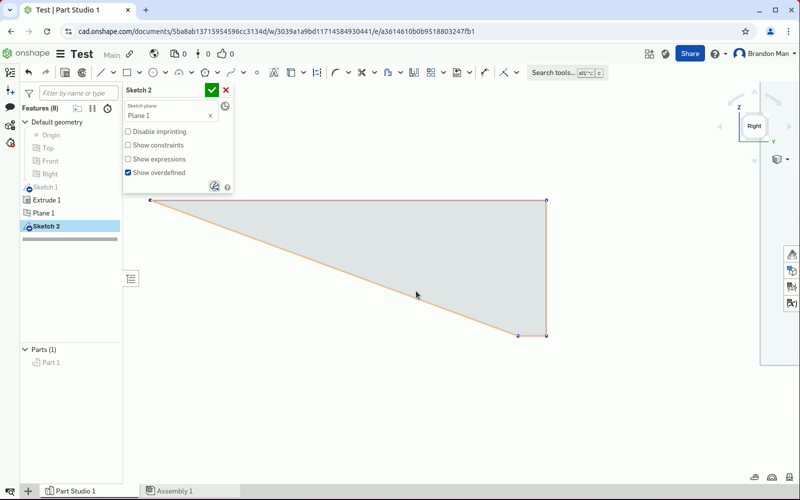
scroll(-6)
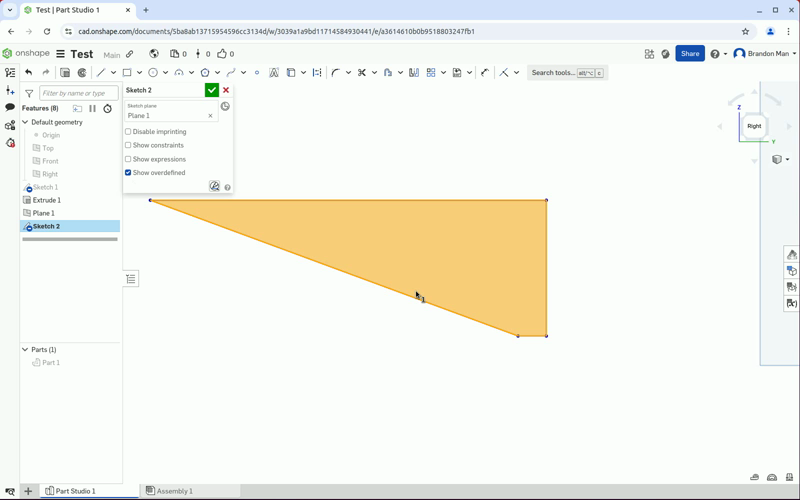
scroll(-6)
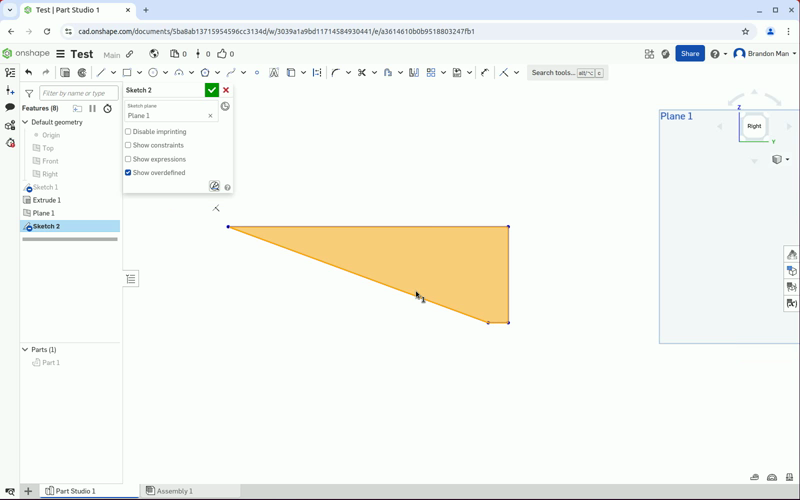
scroll(-6)
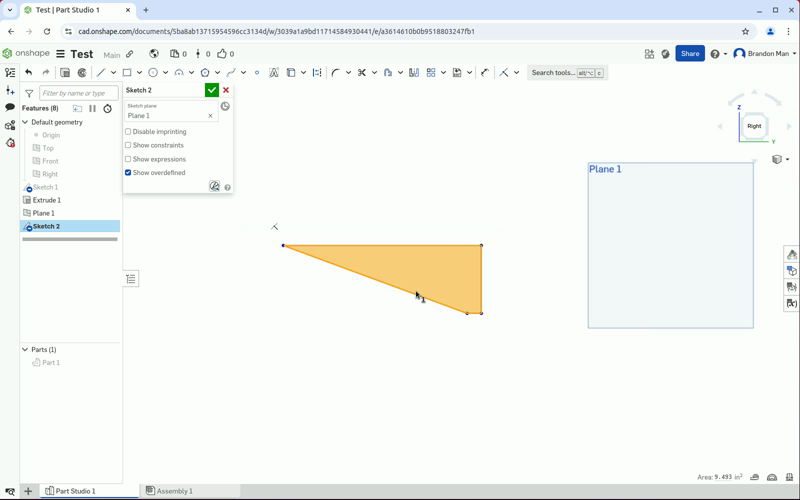
scroll(-6)
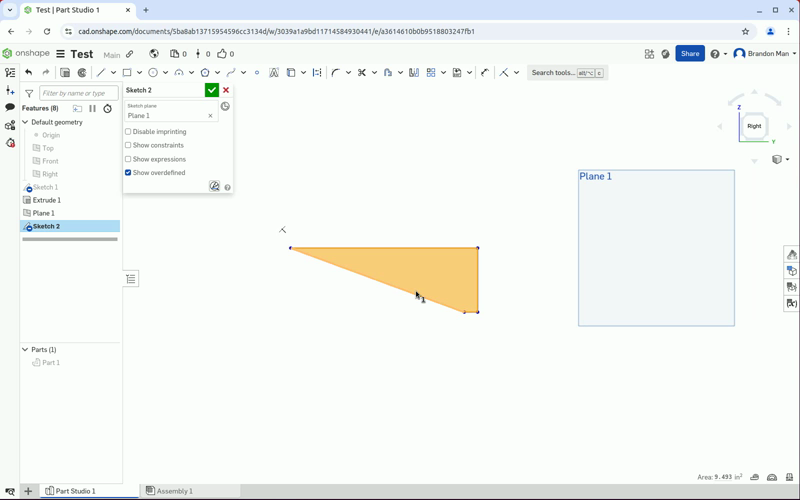
scroll(-6)
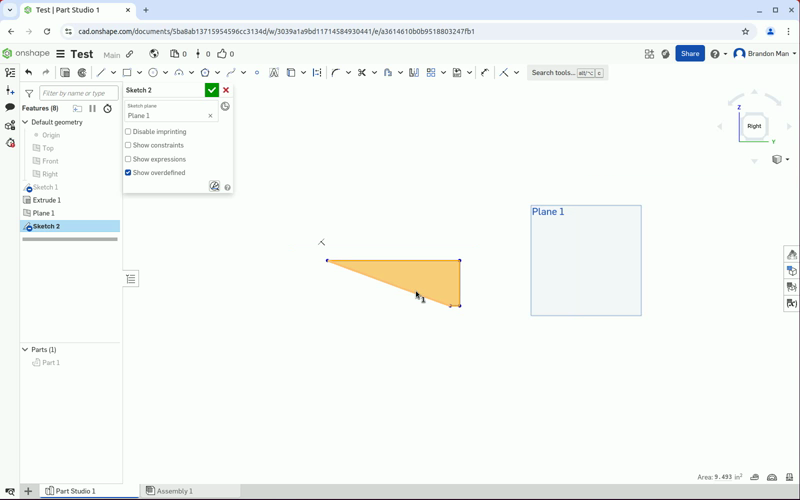
scroll(-6)
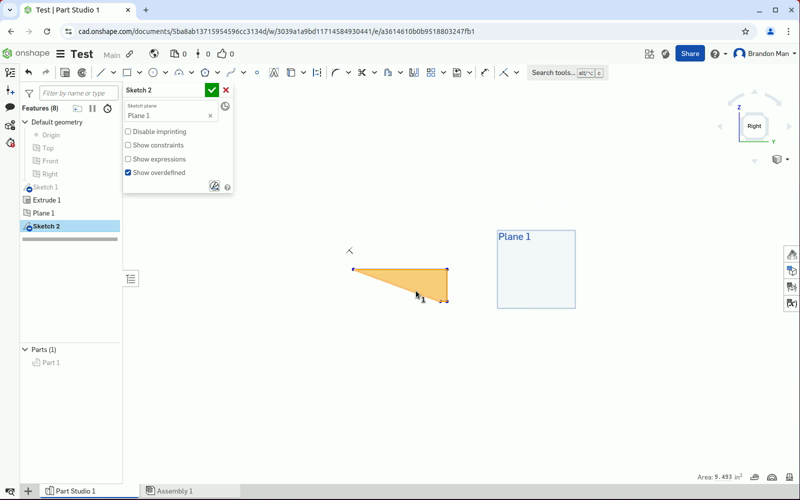
scroll(-6)
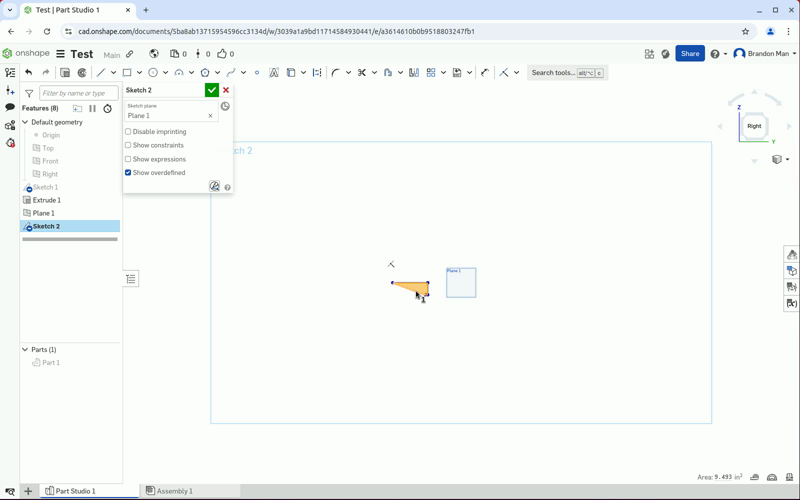
mouse_move(73, 352)
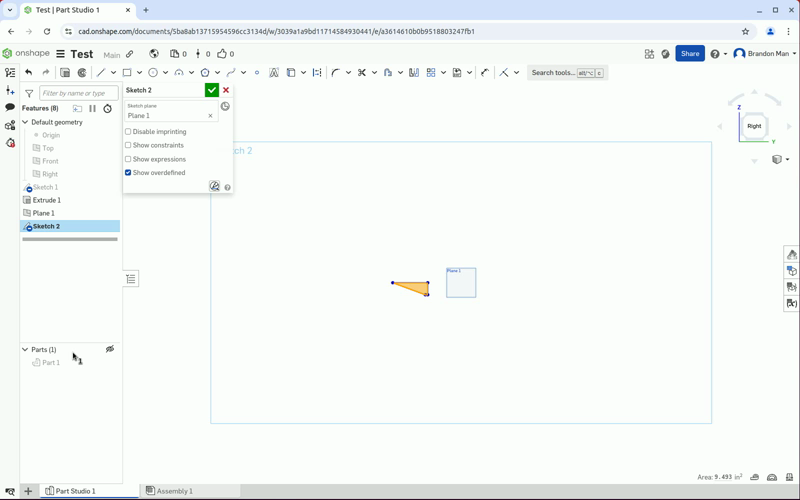
key(shift+y)
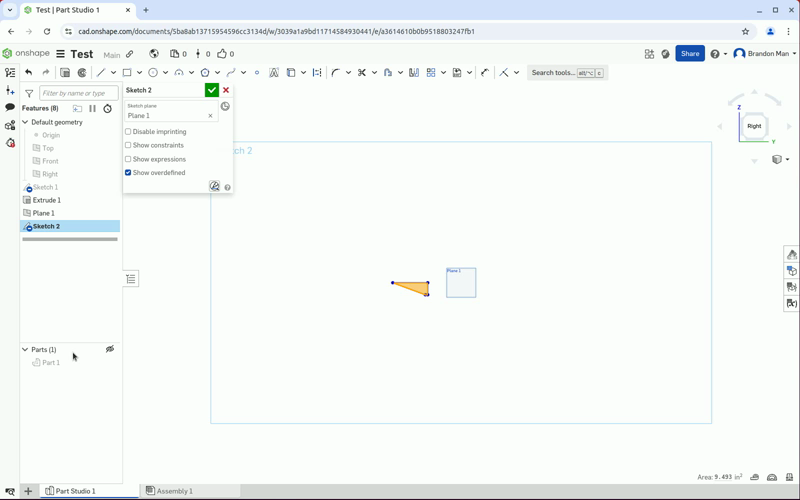
key(shift+e)
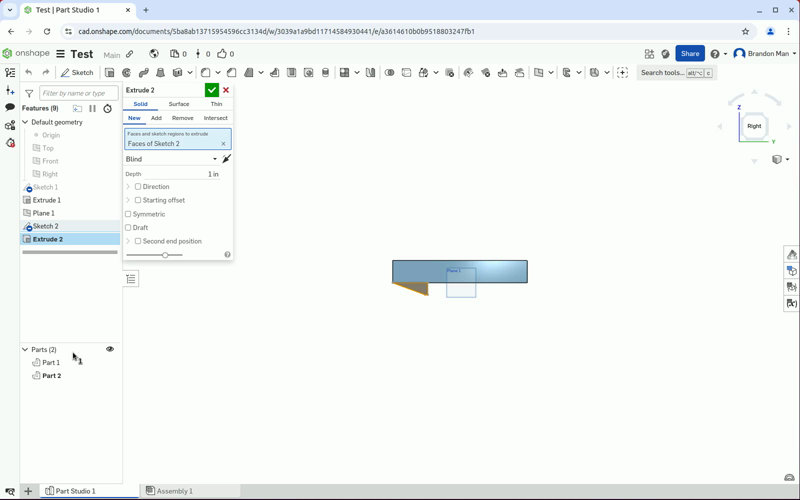
mouse_move(143, 106)
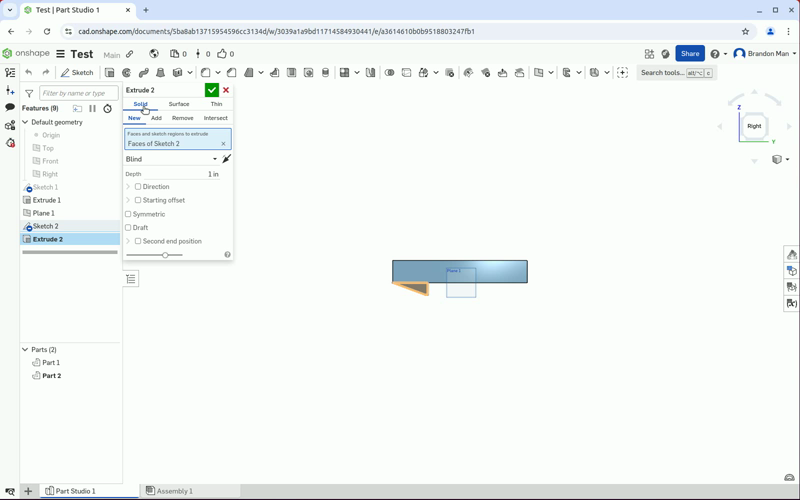
click(143, 106)
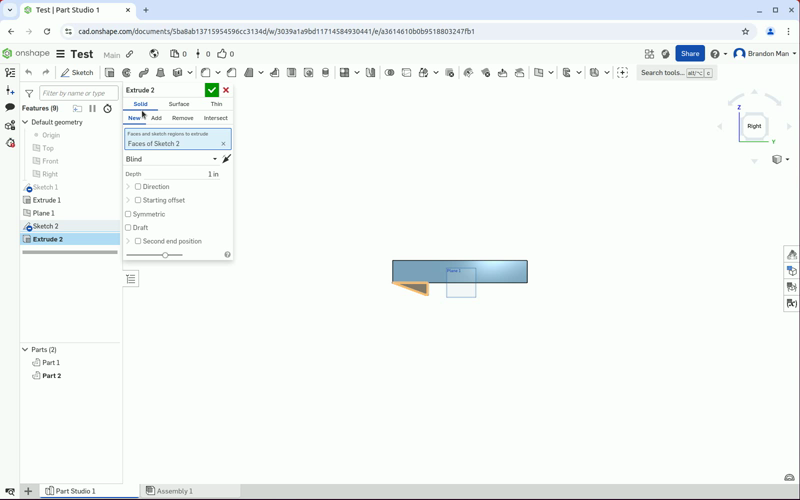
mouse_move(137, 120)
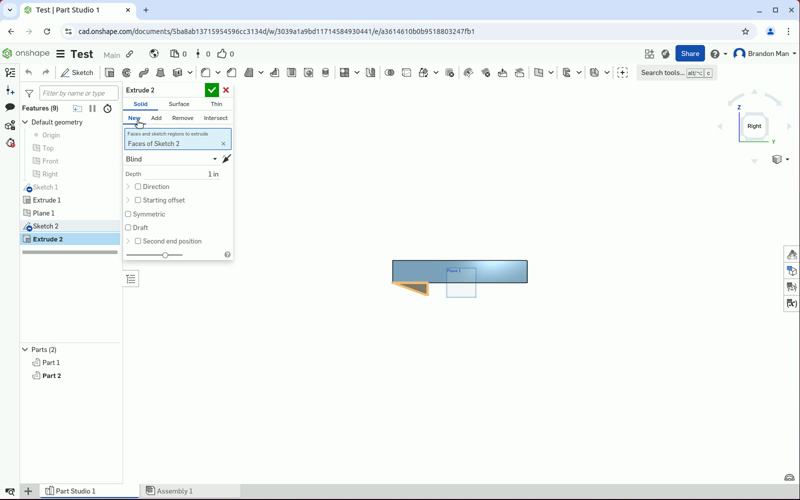
click(137, 120)
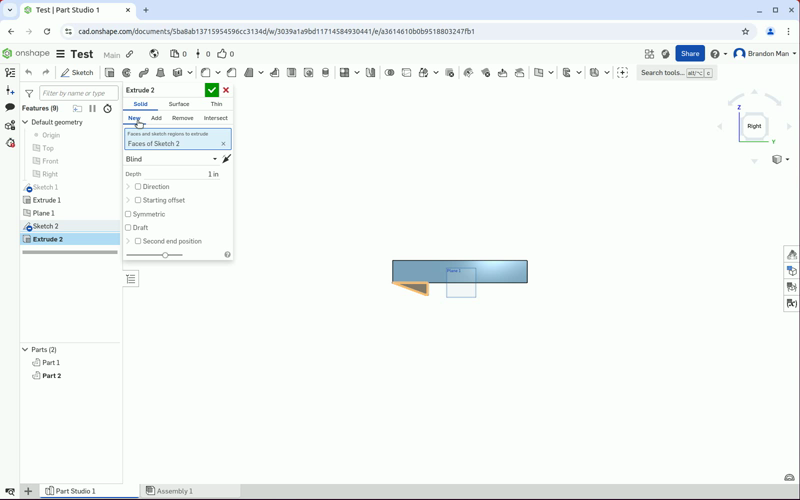
key(tab, 4)
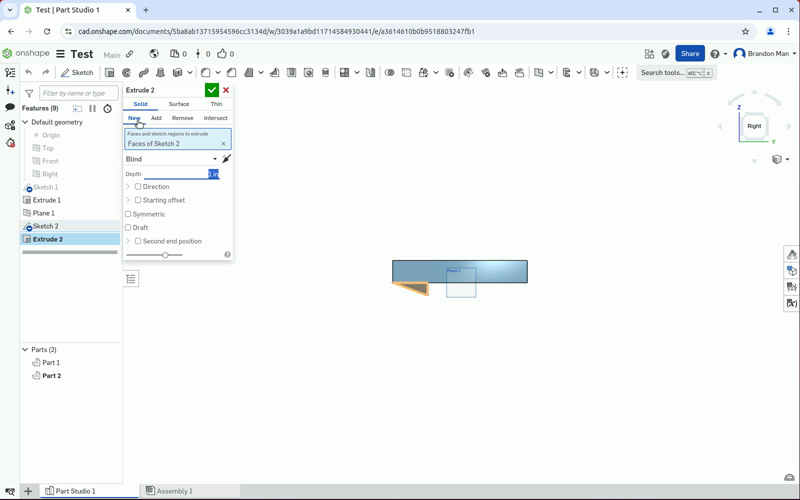
text(-30.811)
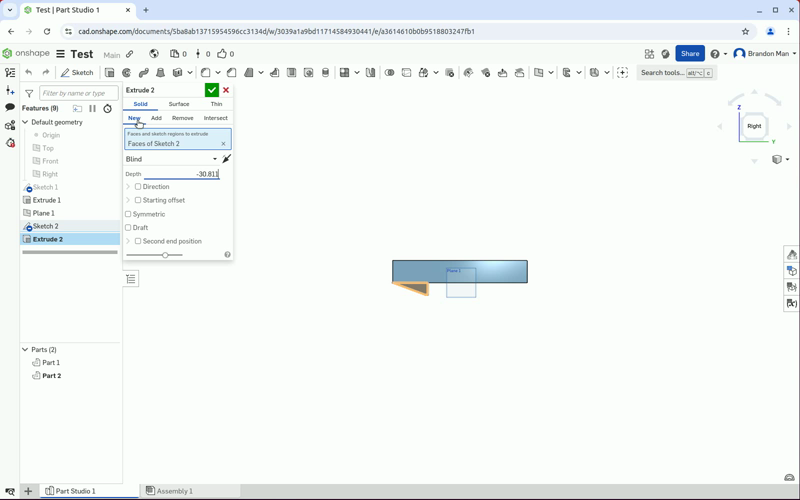
key(enter)
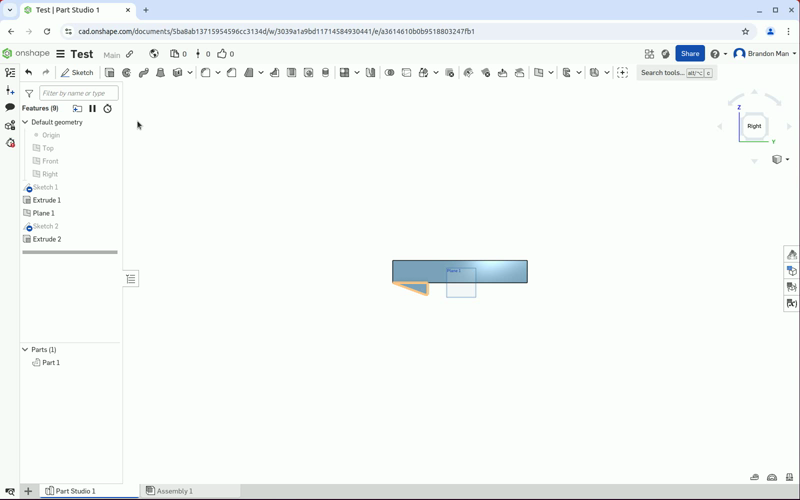
key(shift+h)
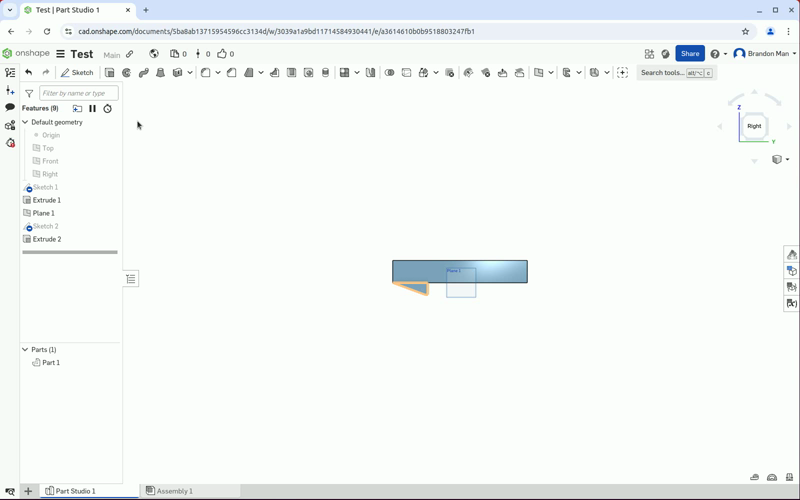
key(shift+h)
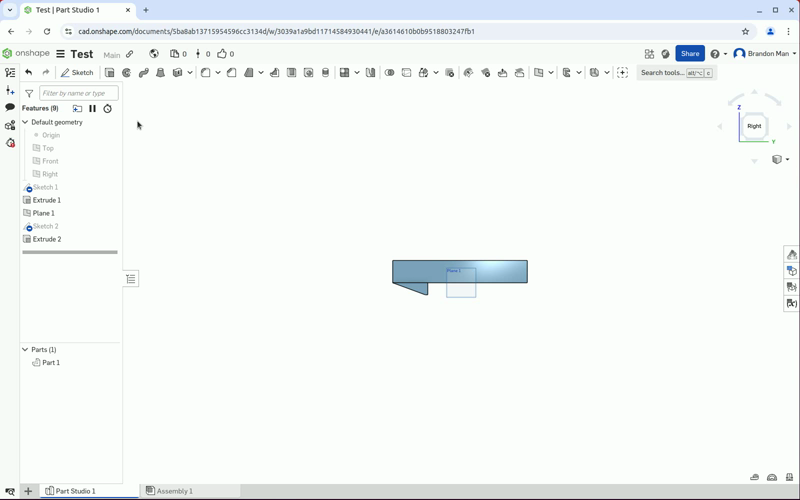
mouse_move(73, 189)
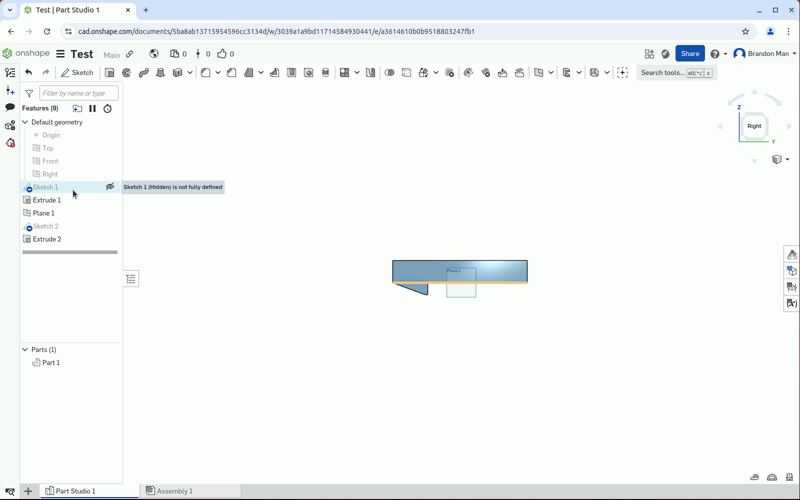
click(73, 189)
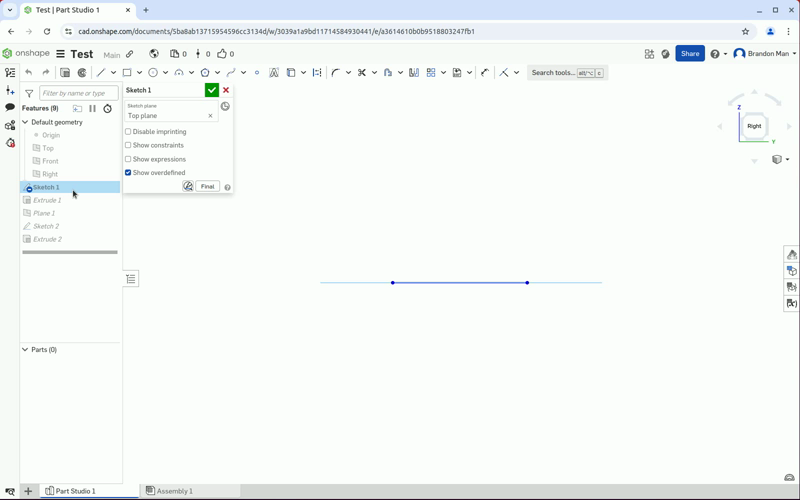
mouse_move(229, 92)
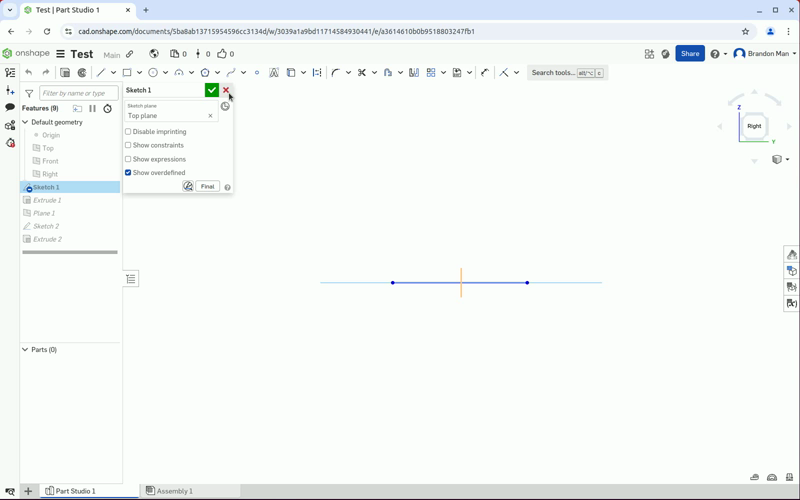
click(229, 92)
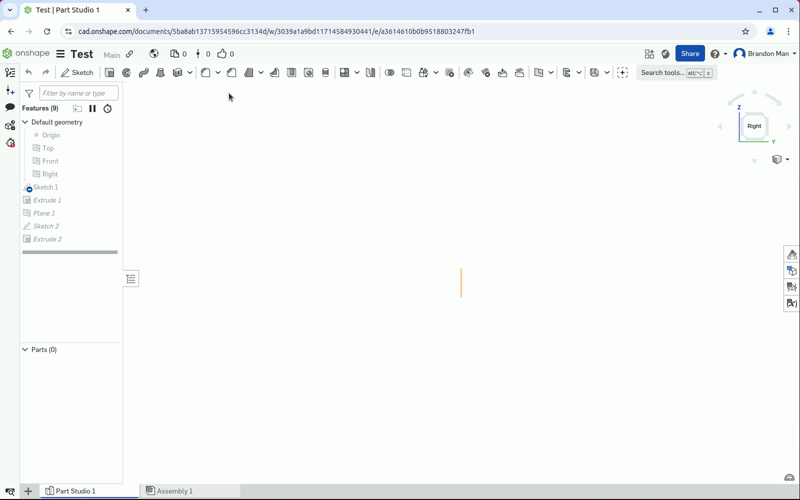
key(shift+s)
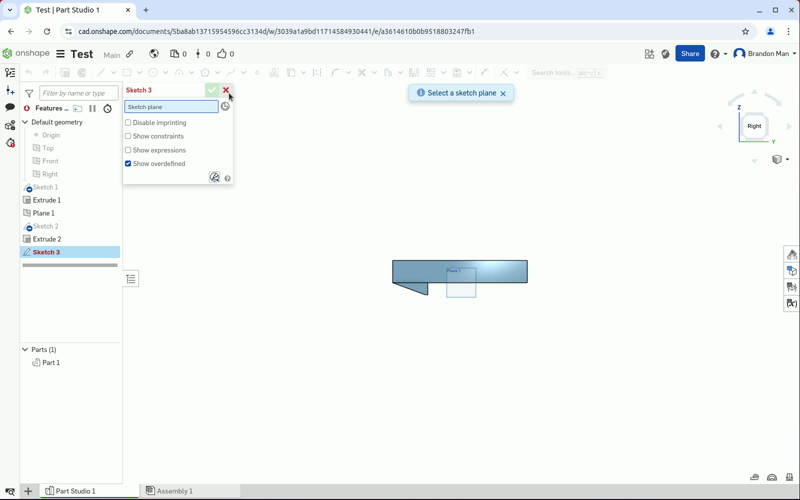
mouse_move(73, 215)
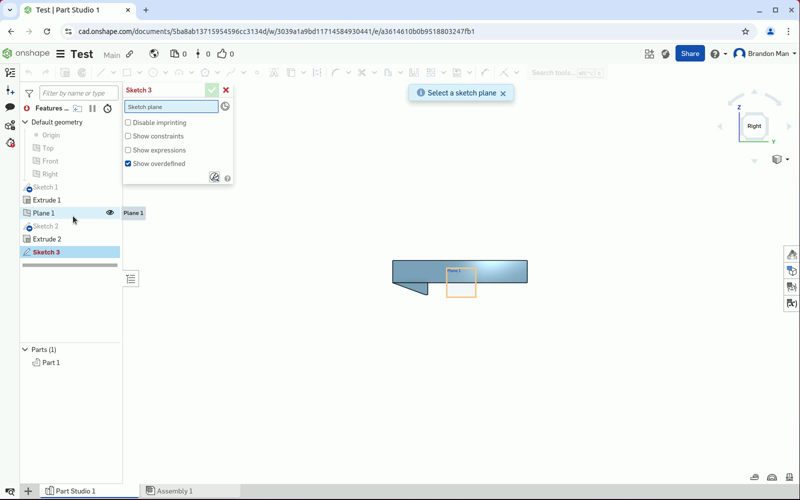
click(73, 215)
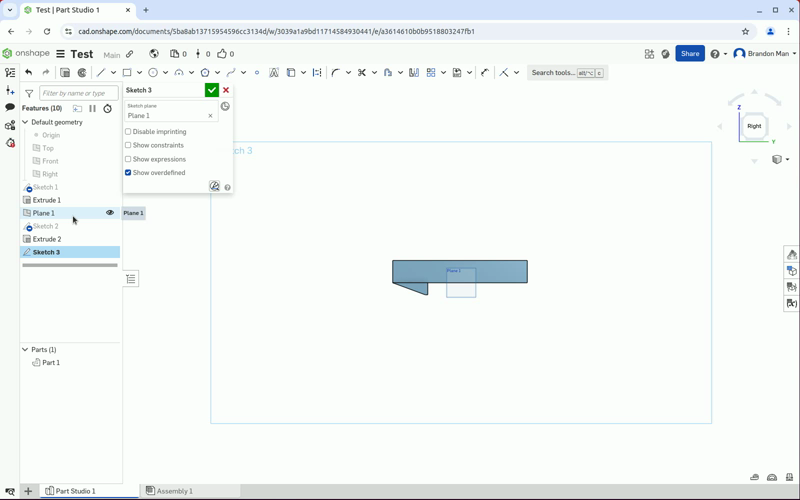
mouse_move(73, 352)
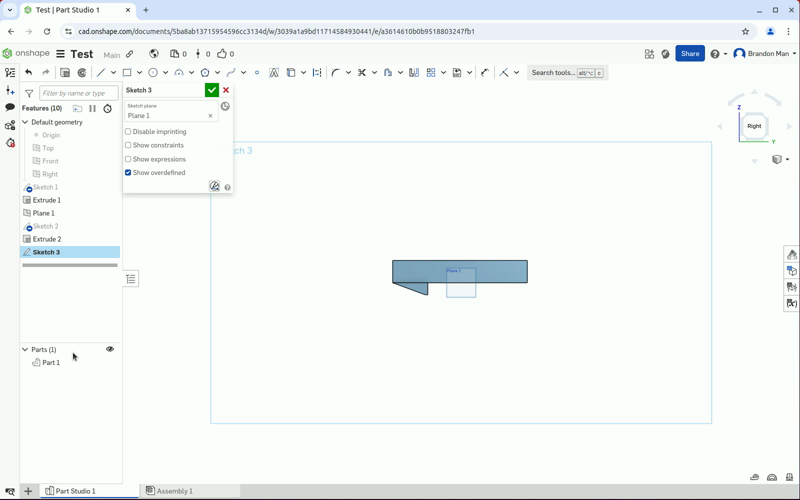
key(y)
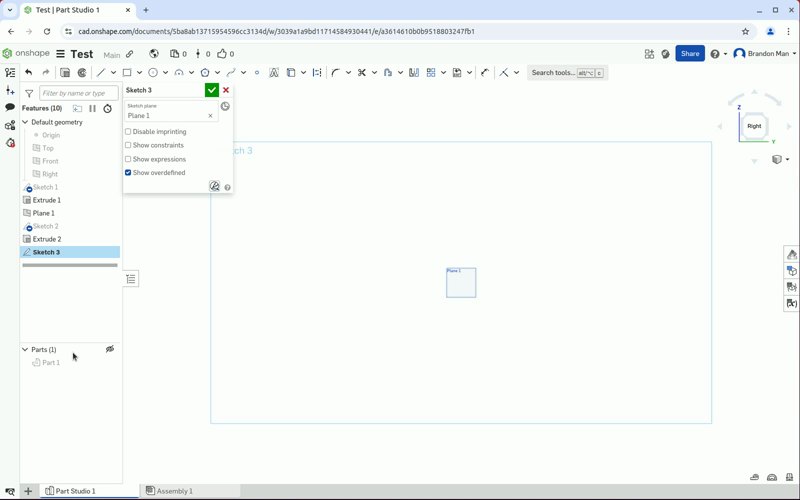
key(l)
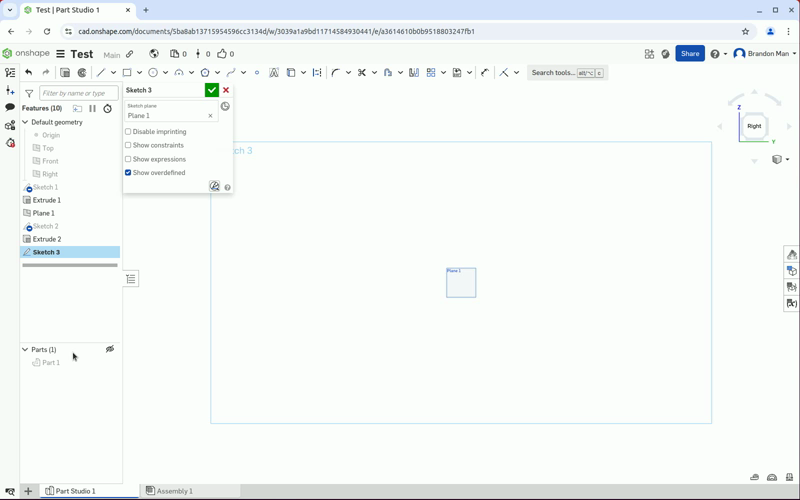
key_down(shift)
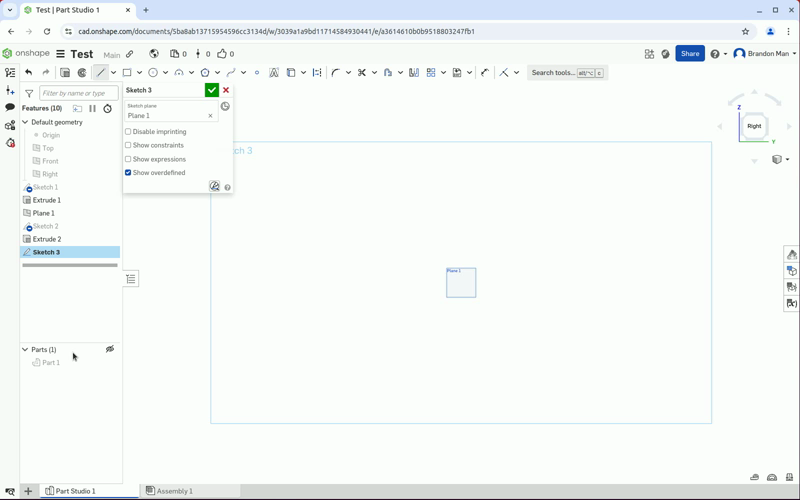
mouse_move(494, 294)
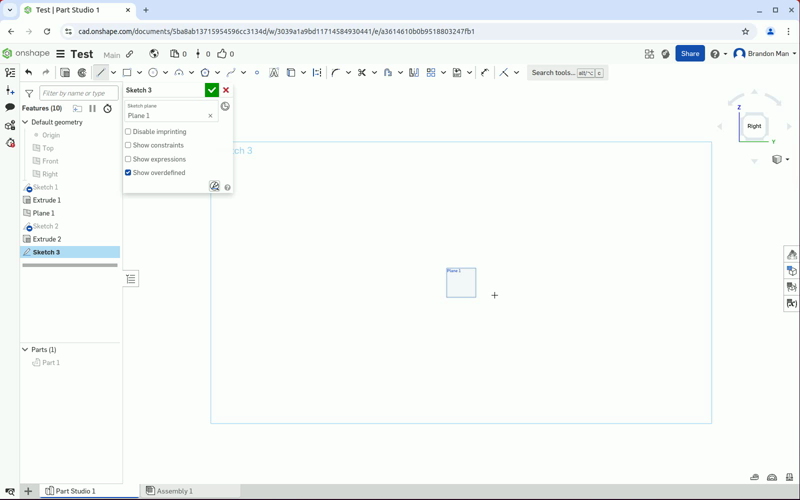
click(494, 294)
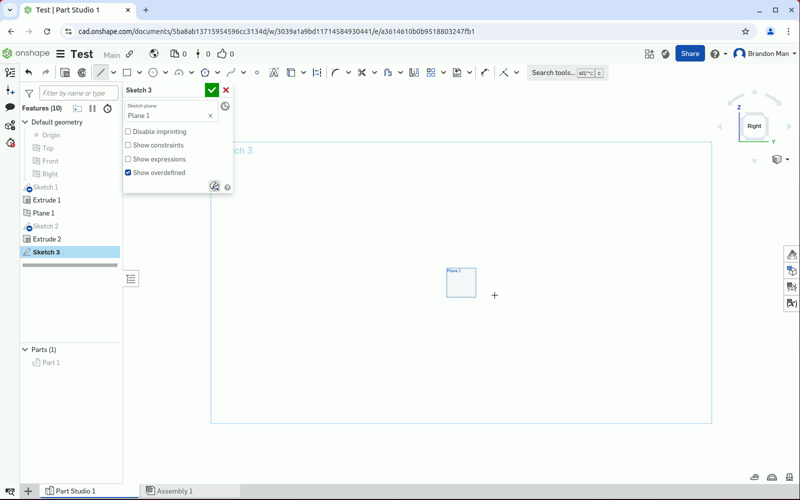
key_up(shift)
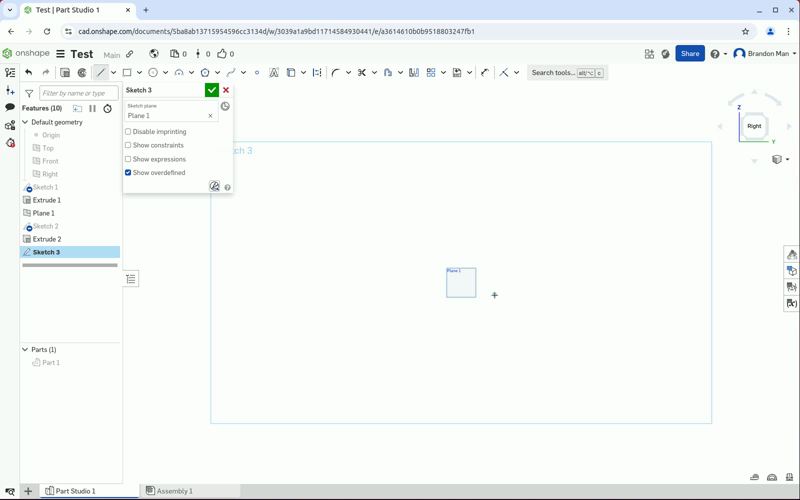
key_down(shift)
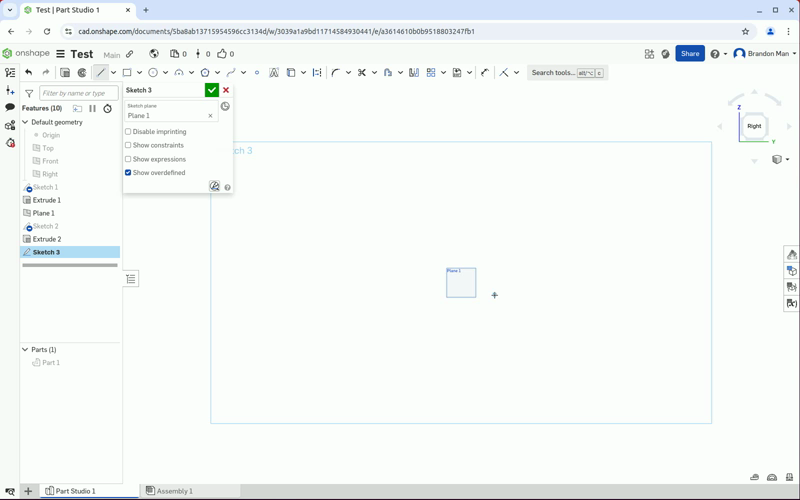
mouse_move(524, 294)
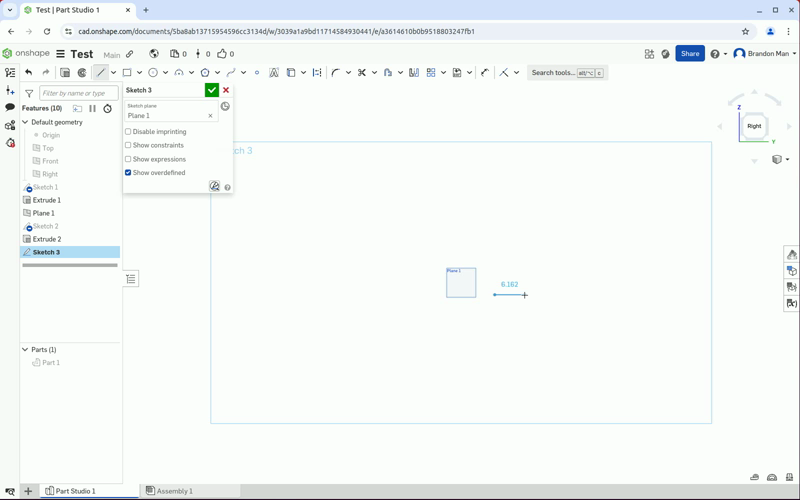
mouse_move(497, 294)
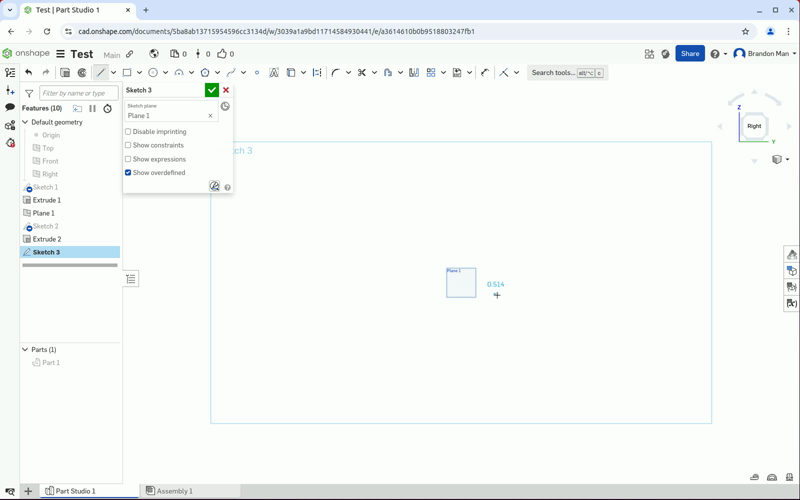
scroll(6)
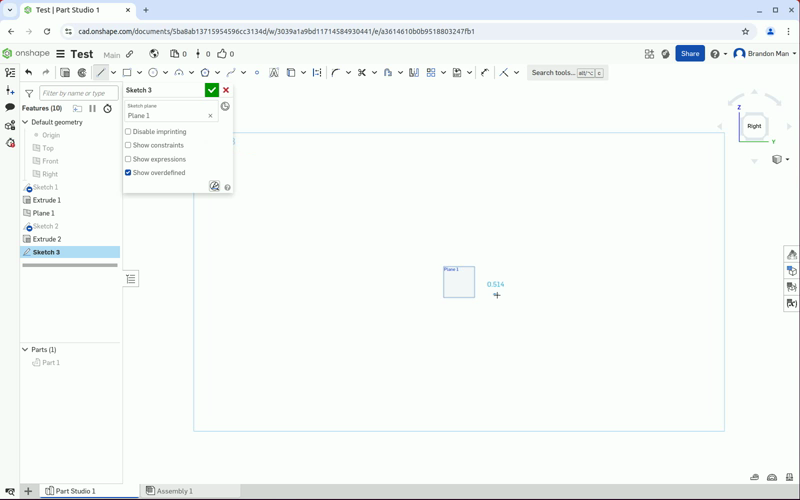
scroll(6)
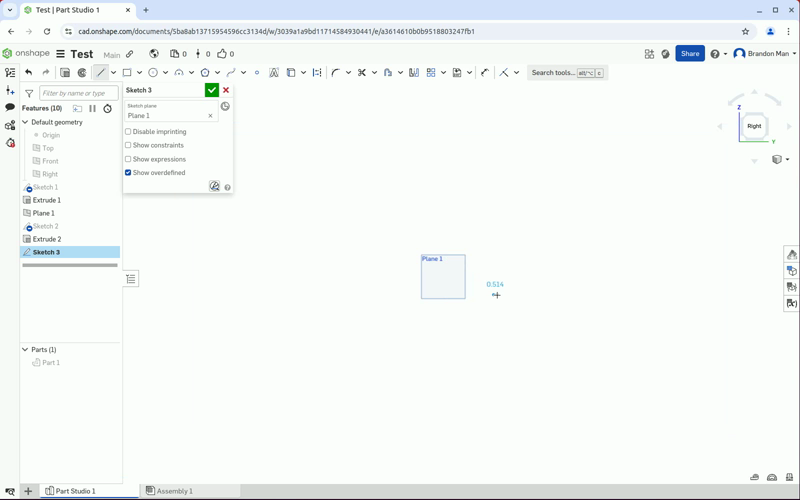
scroll(6)
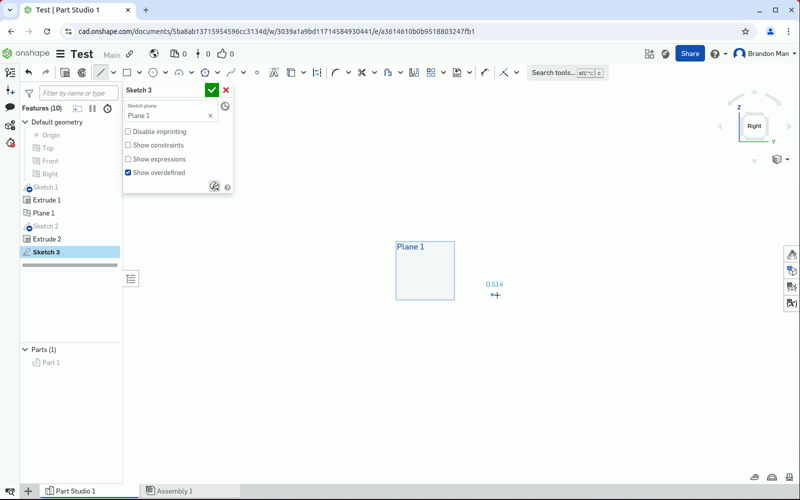
scroll(6)
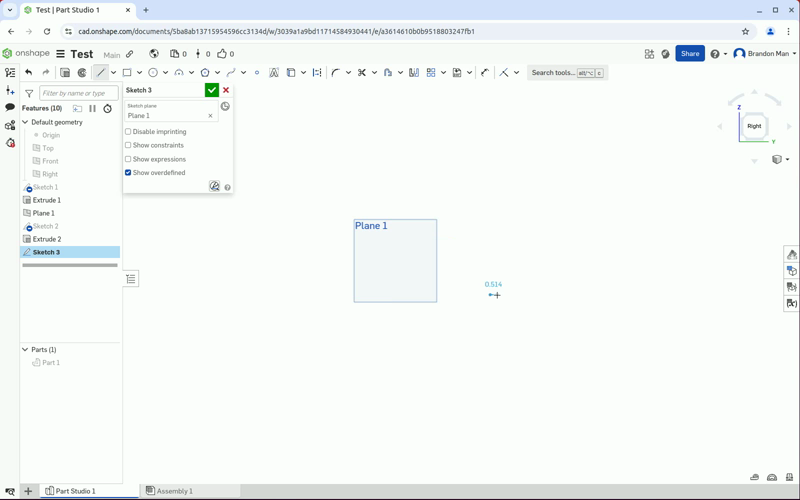
scroll(6)
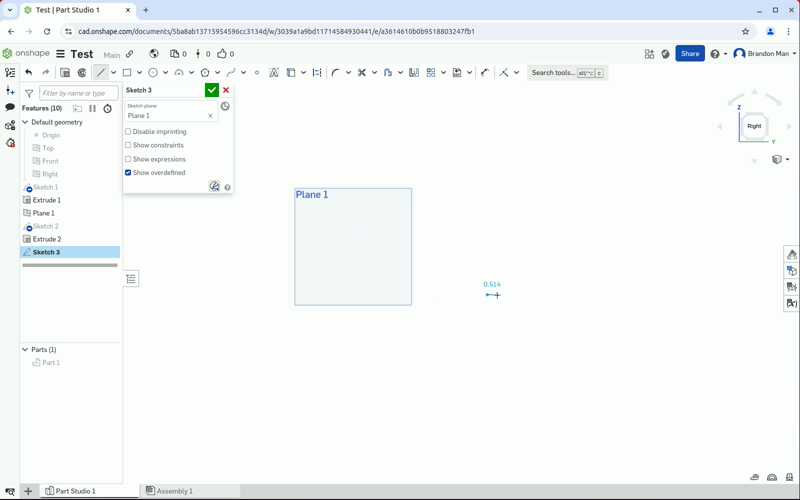
scroll(6)
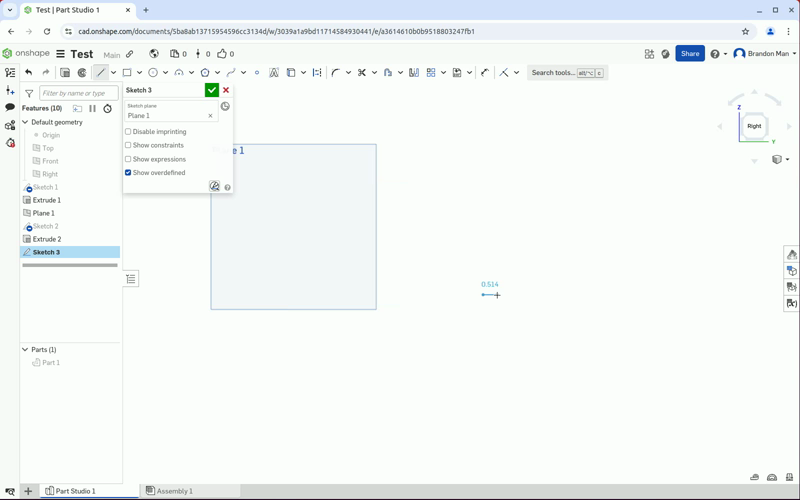
scroll(6)
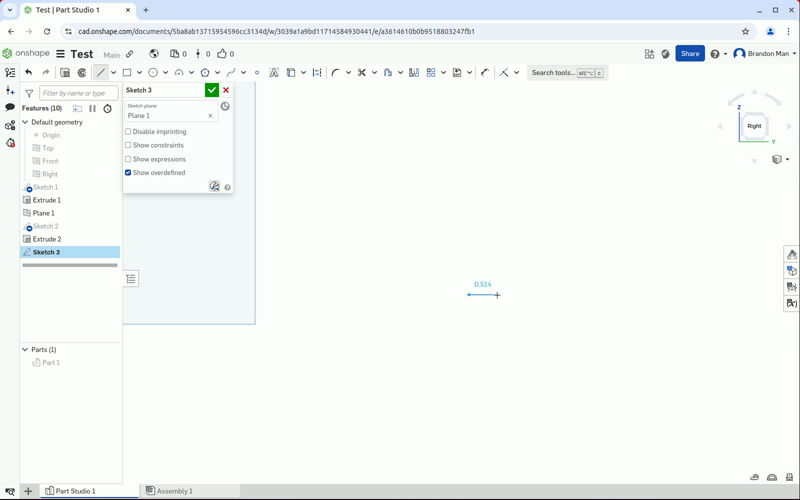
click(497, 294)
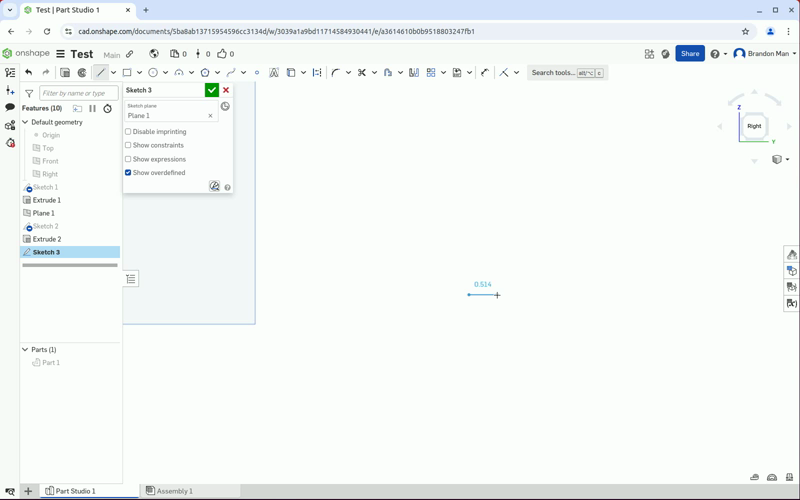
scroll(-6)
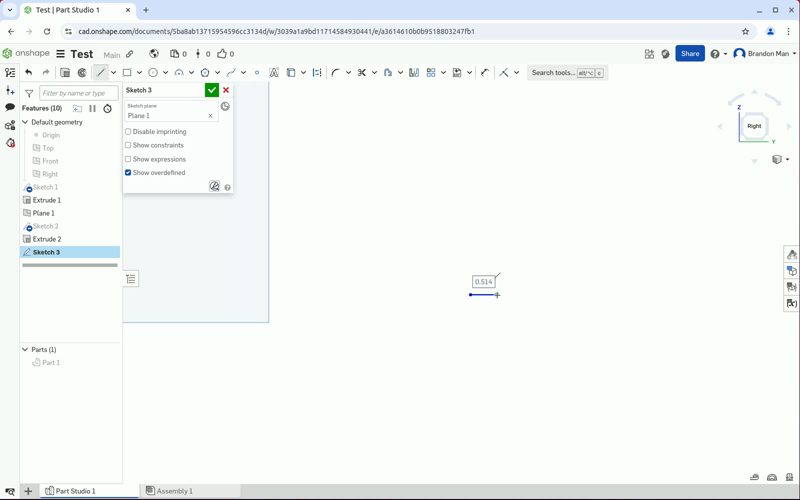
scroll(-6)
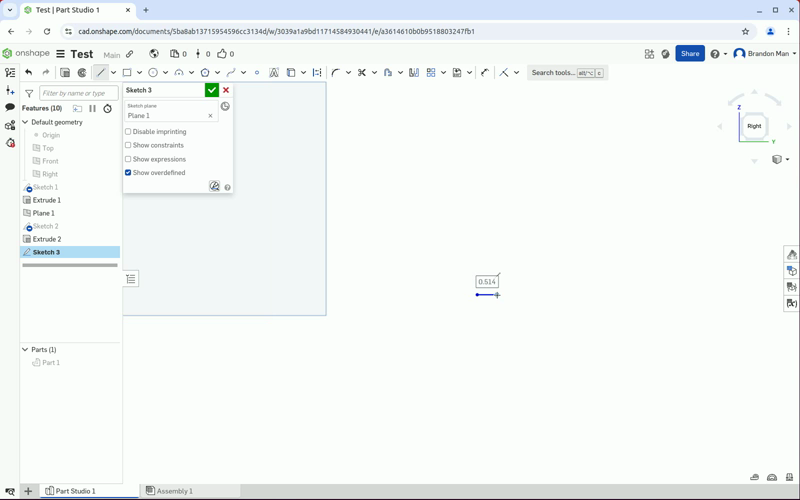
scroll(-6)
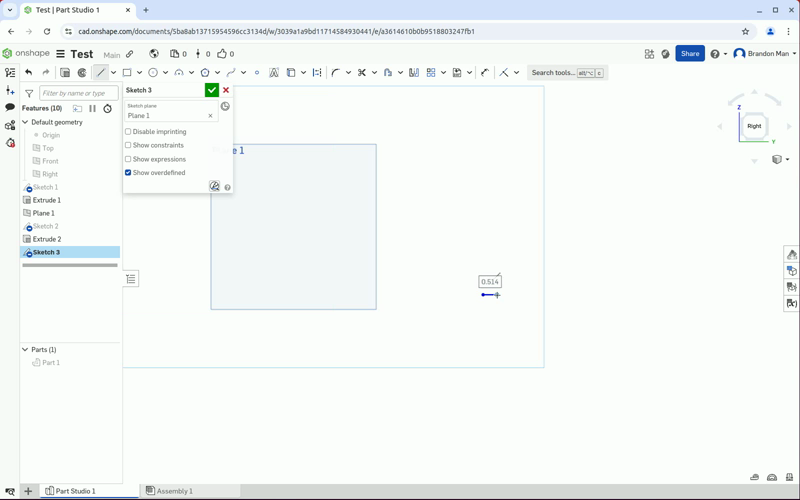
scroll(-6)
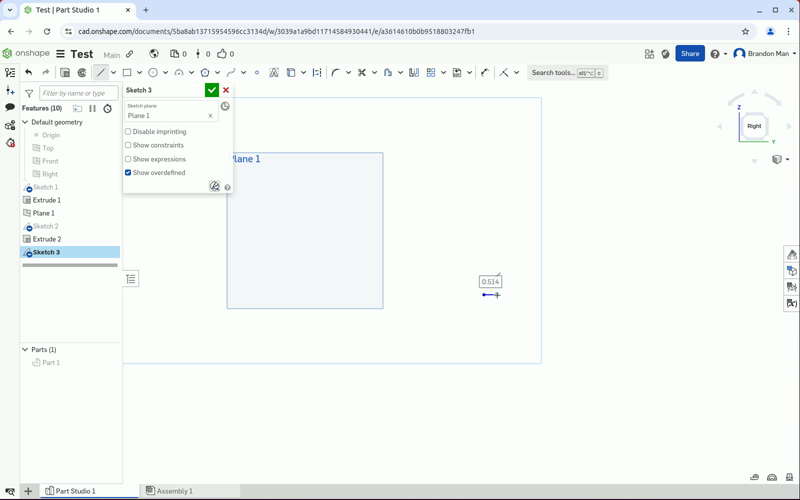
scroll(-6)
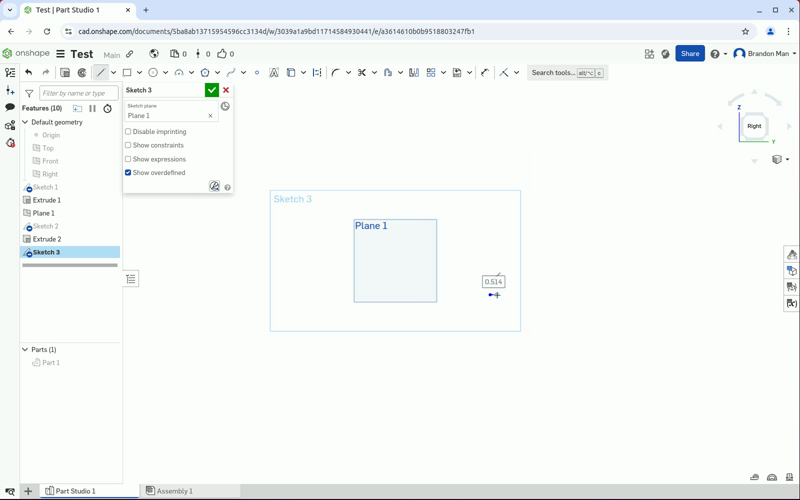
scroll(-6)
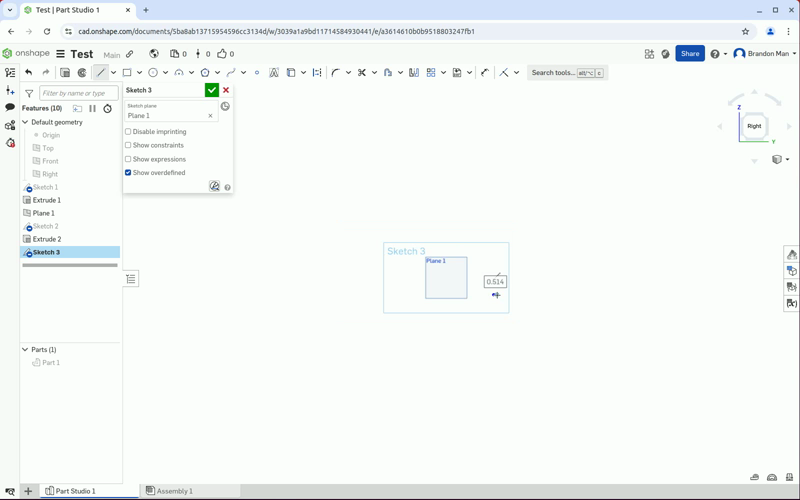
scroll(-6)
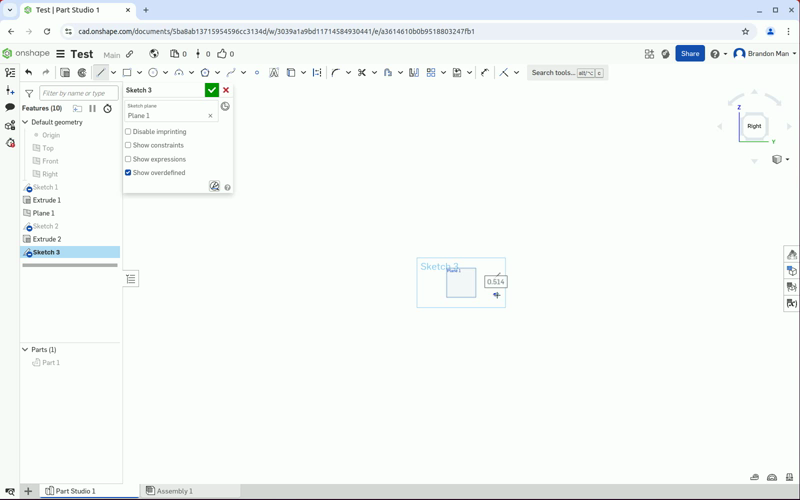
key_up(shift)
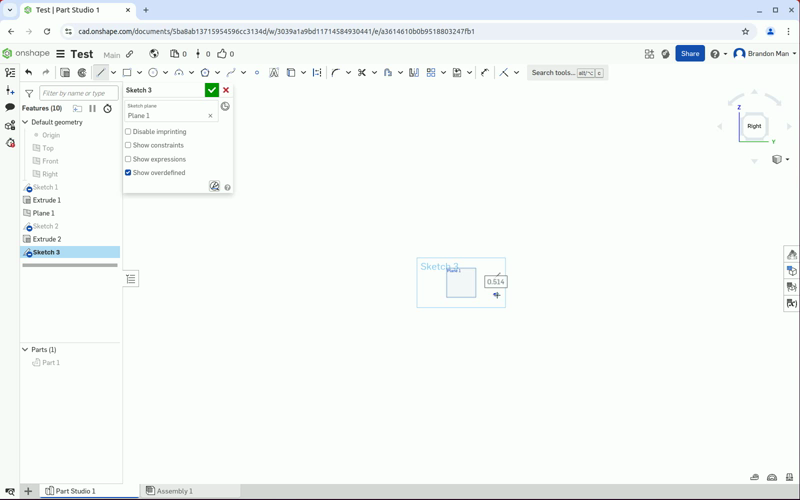
key_down(shift)
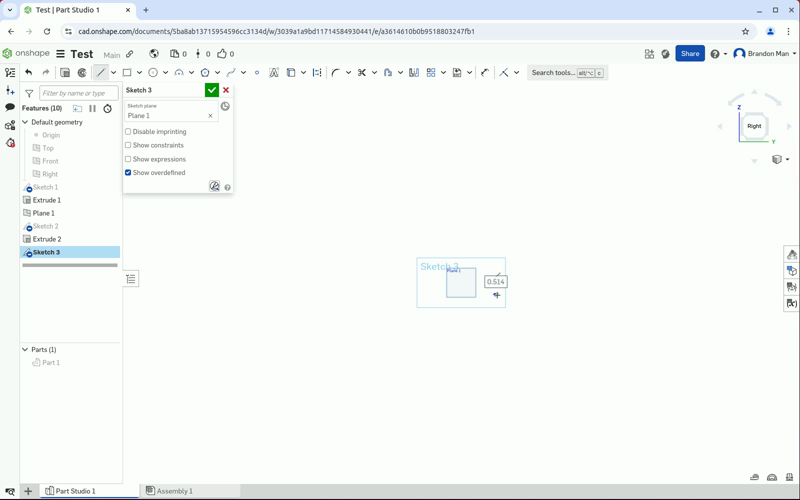
mouse_move(527, 294)
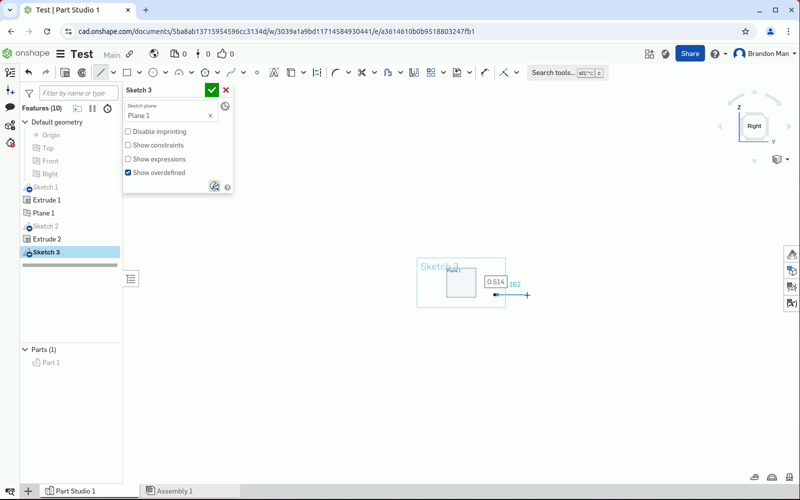
mouse_move(529, 282)
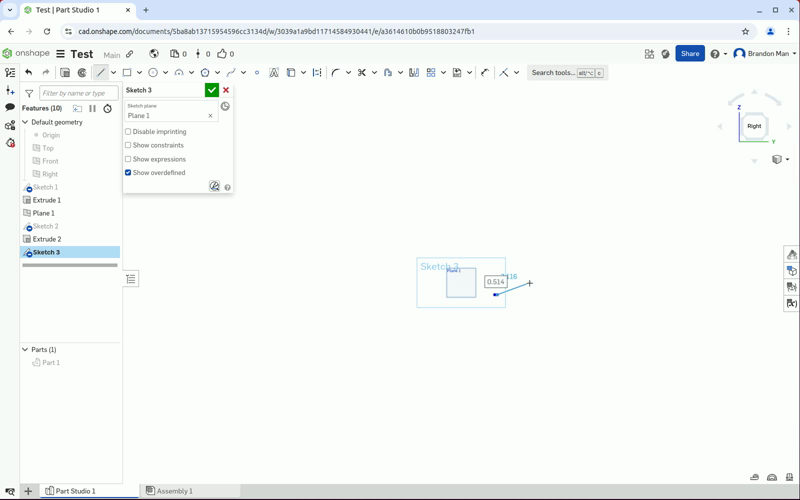
click(529, 282)
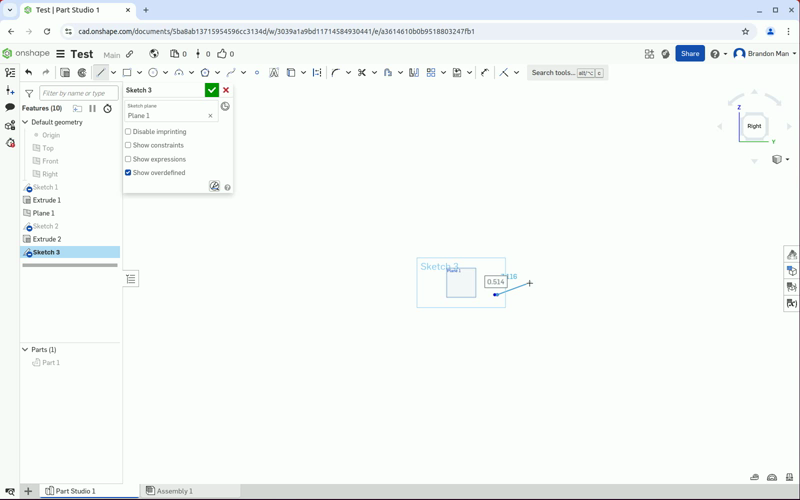
key_up(shift)
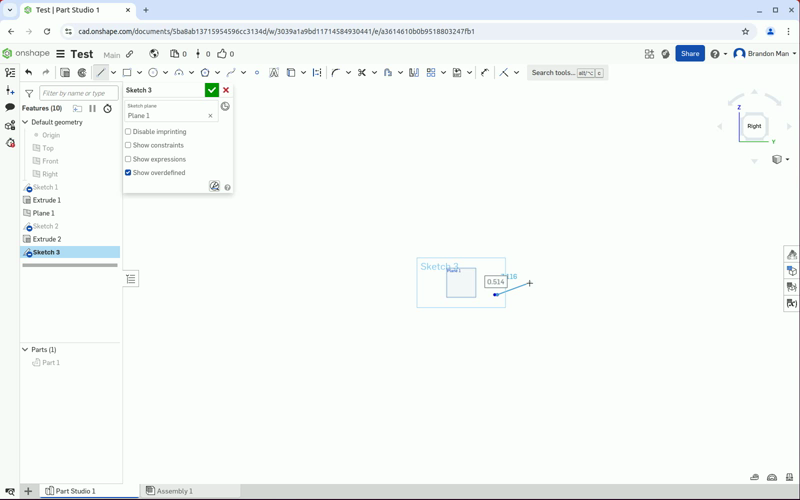
key_down(shift)
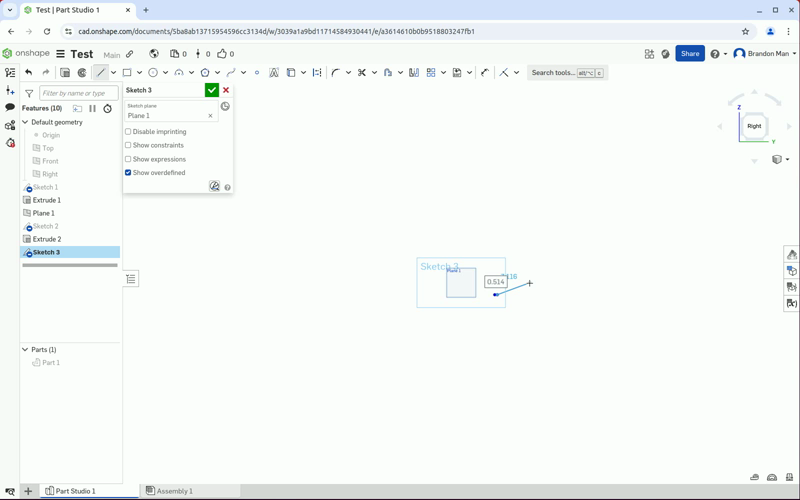
mouse_move(559, 282)
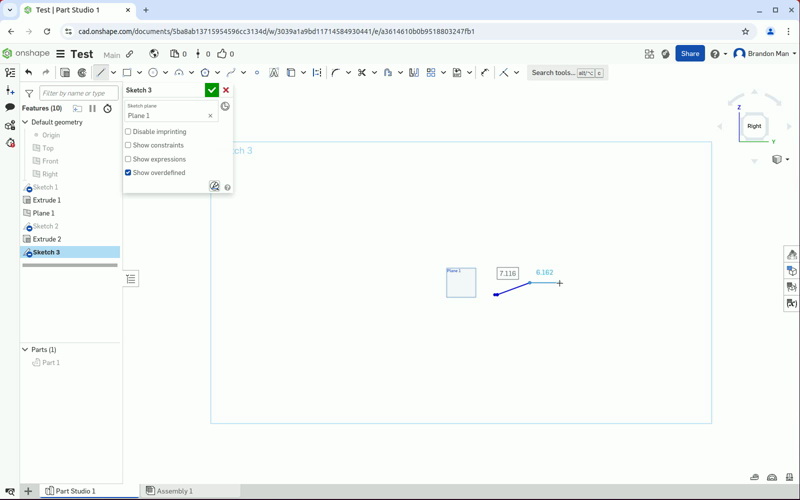
mouse_move(494, 282)
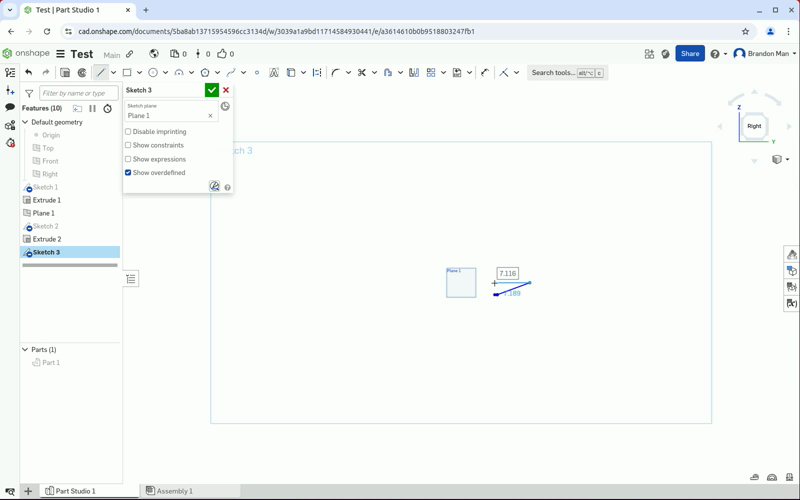
click(494, 282)
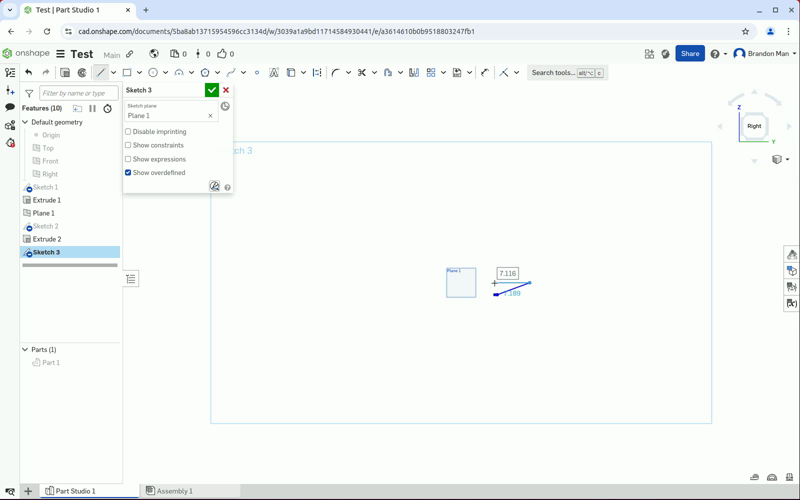
key_up(shift)
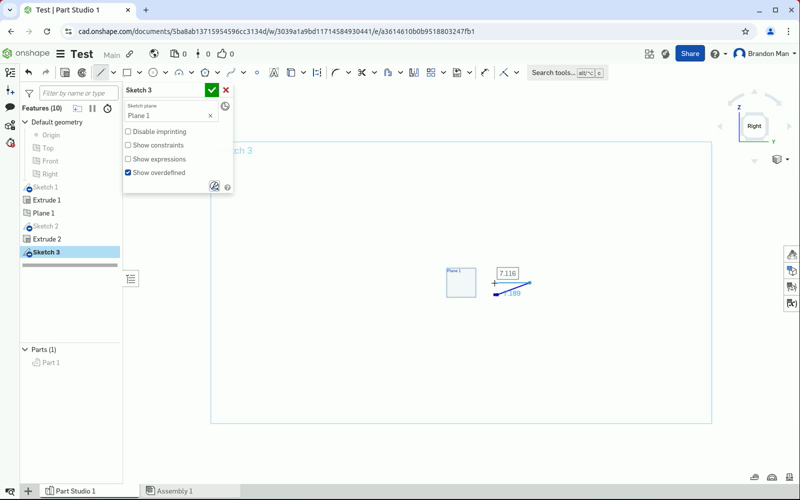
mouse_move(524, 282)
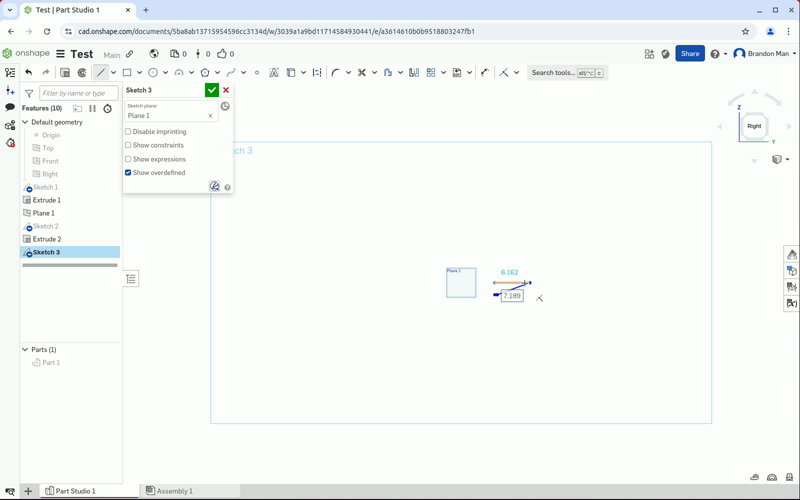
key_down(shift)
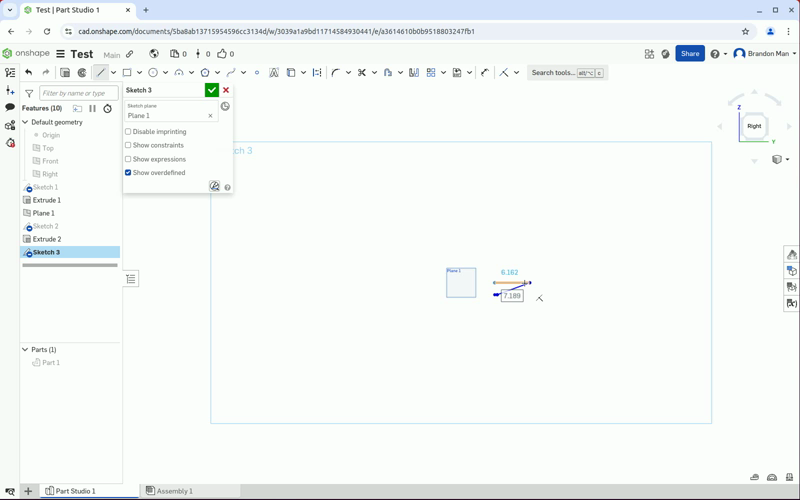
mouse_move(494, 294)
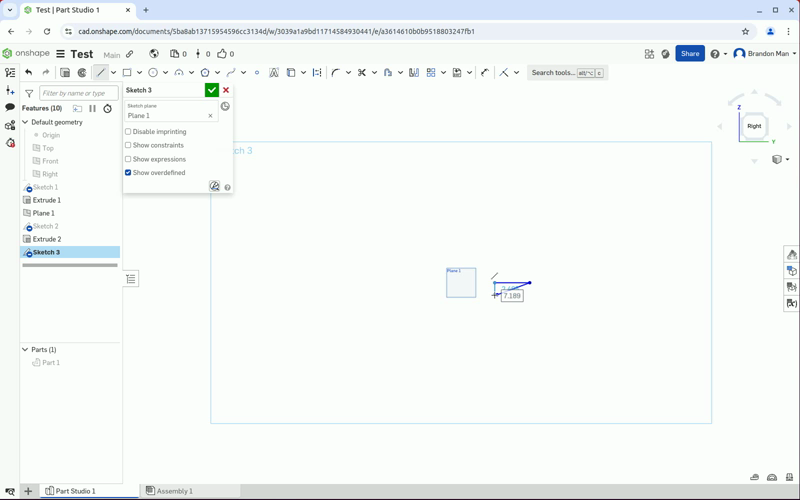
scroll(6)
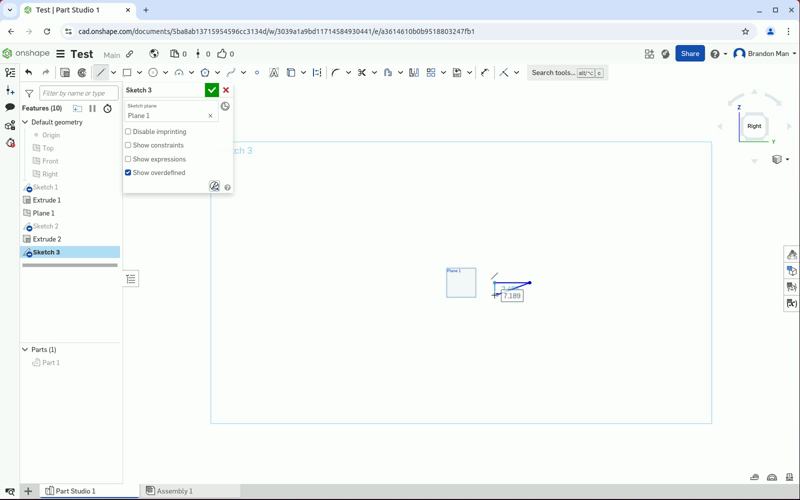
scroll(6)
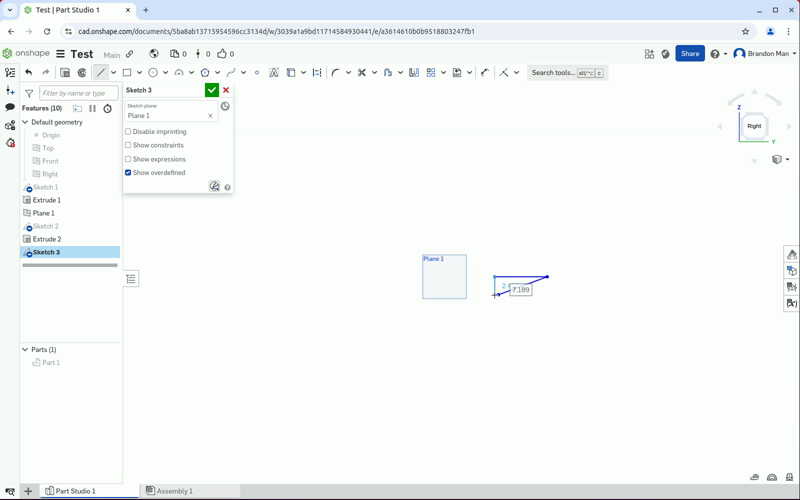
scroll(6)
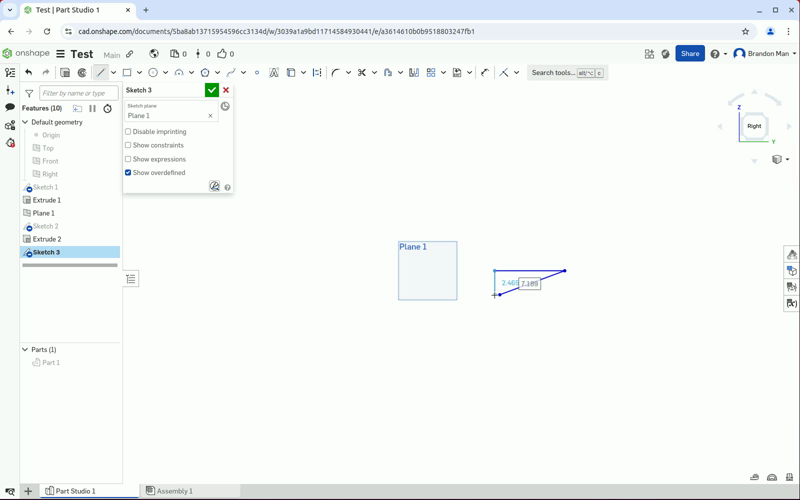
scroll(6)
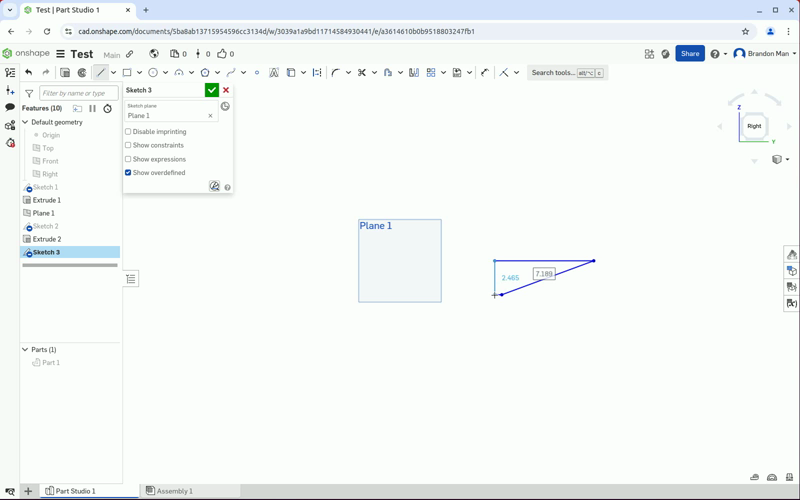
scroll(6)
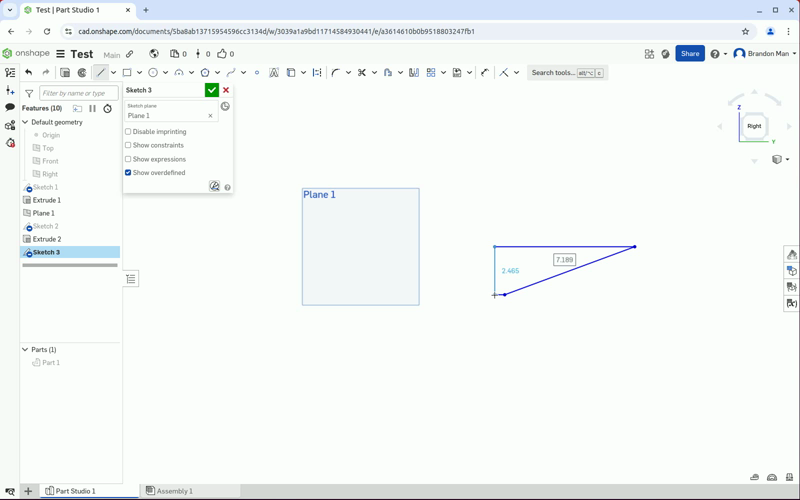
scroll(6)
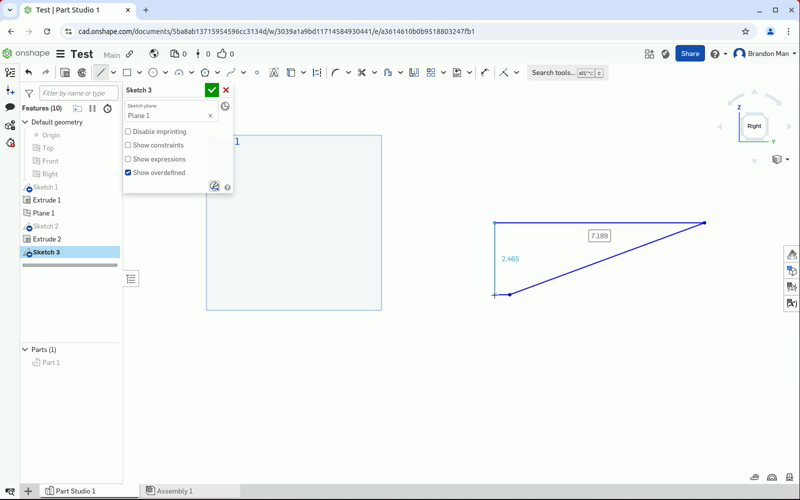
scroll(6)
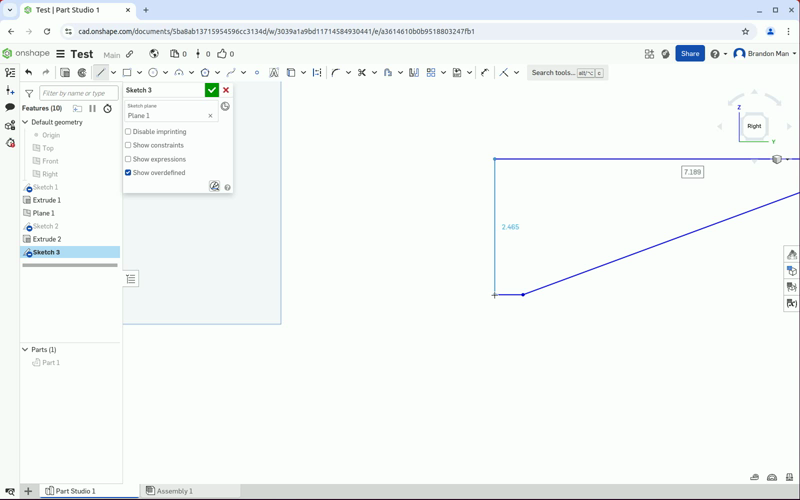
key_up(shift)
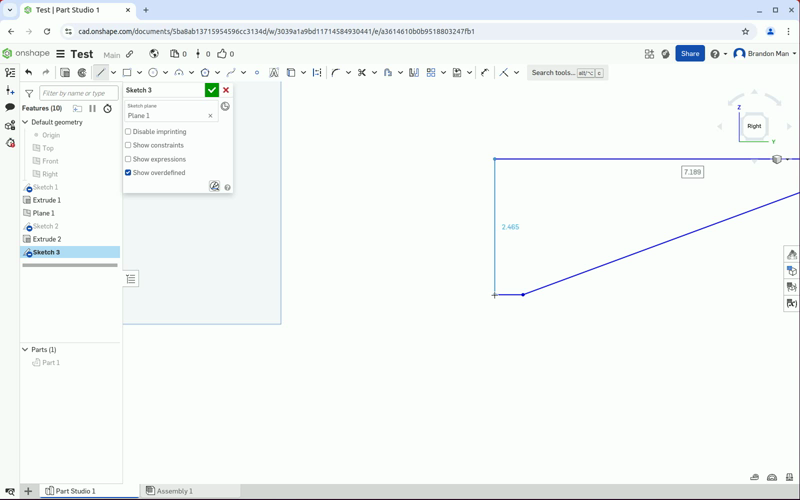
click(494, 294)
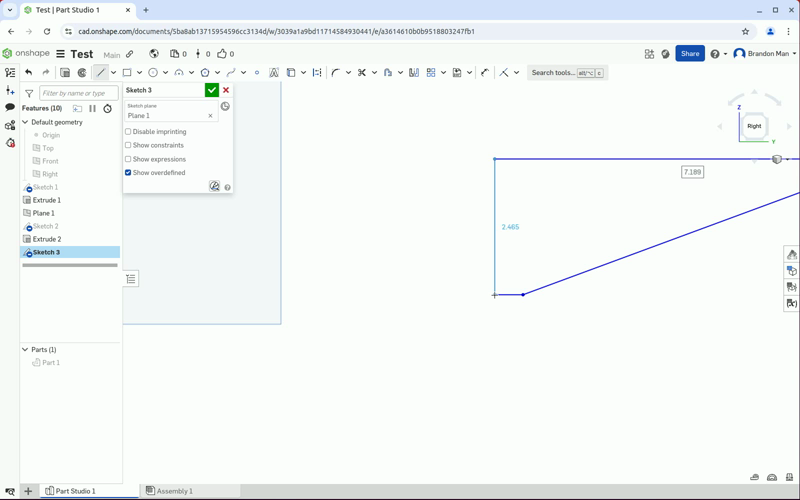
scroll(-6)
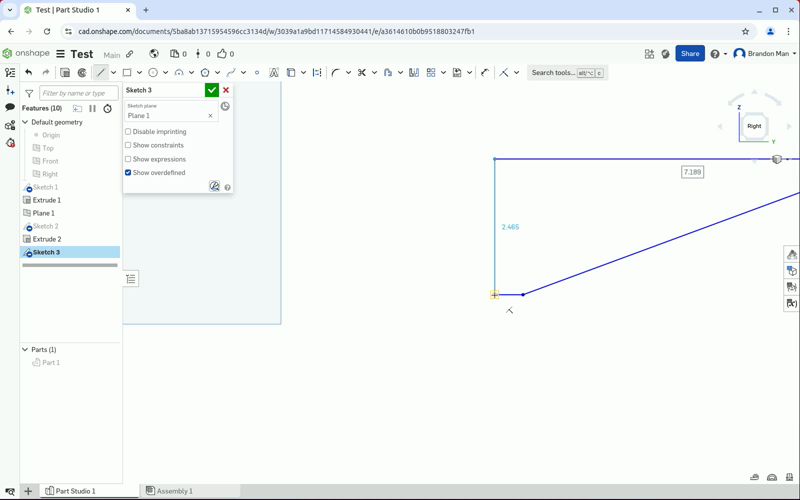
scroll(-6)
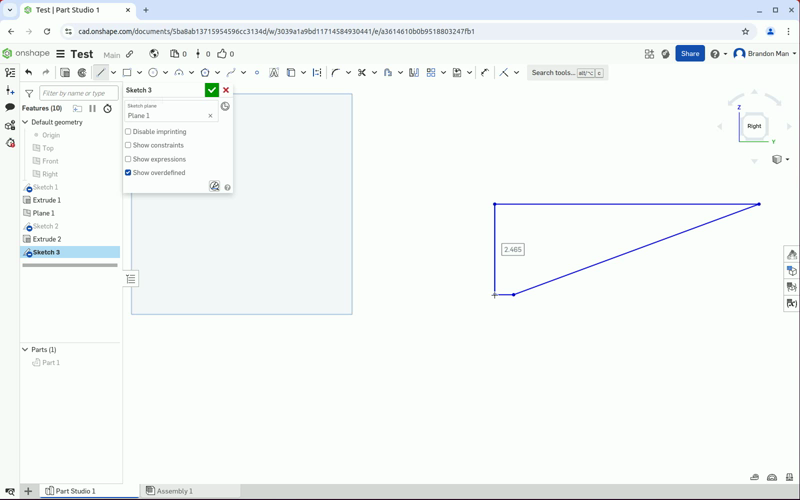
scroll(-6)
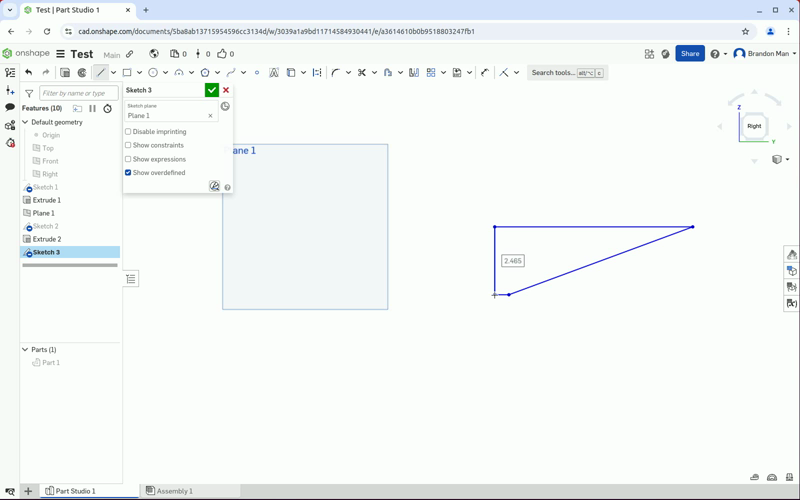
scroll(-6)
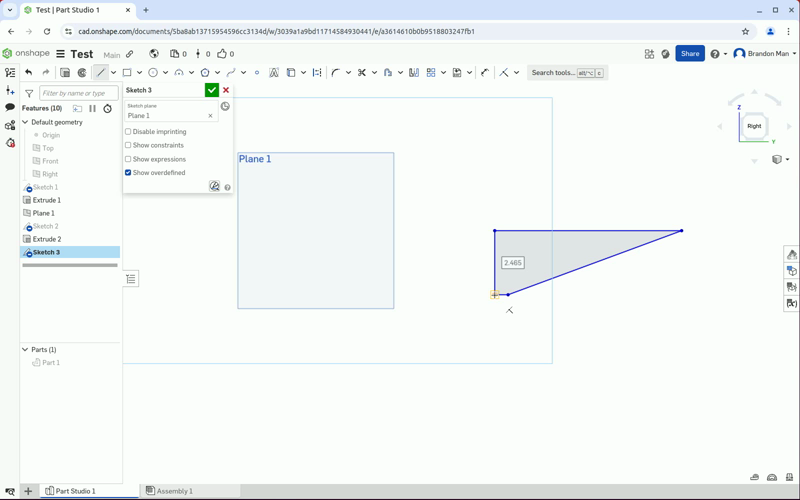
scroll(-6)
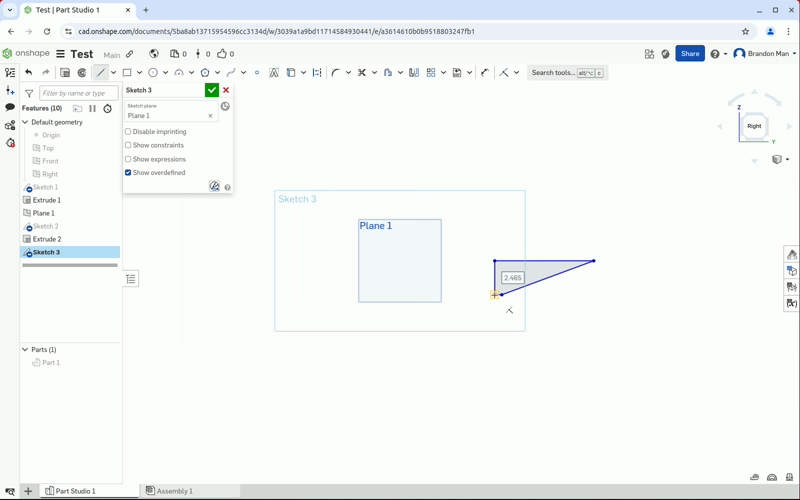
scroll(-6)
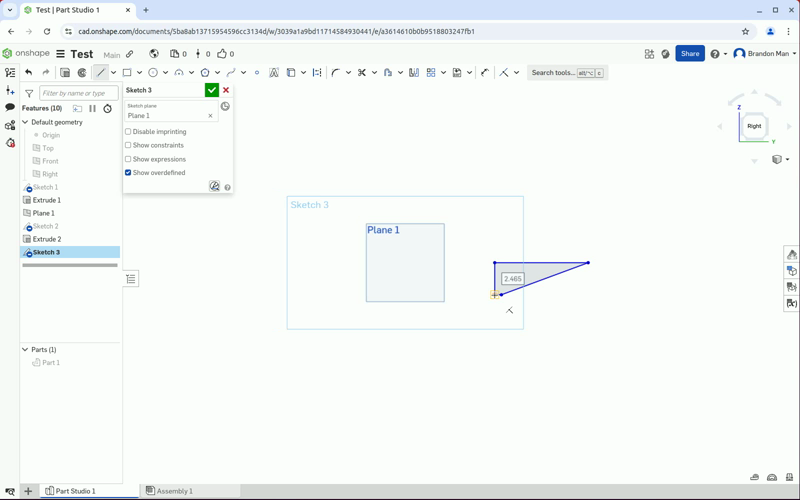
scroll(-6)
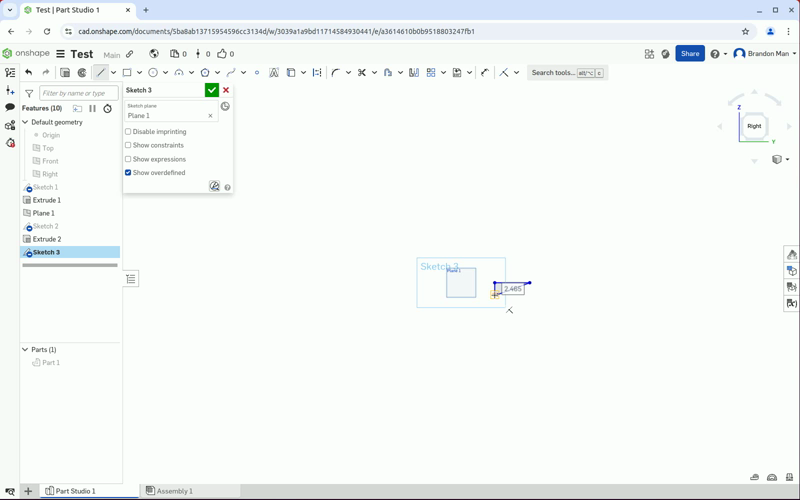
key(esc)
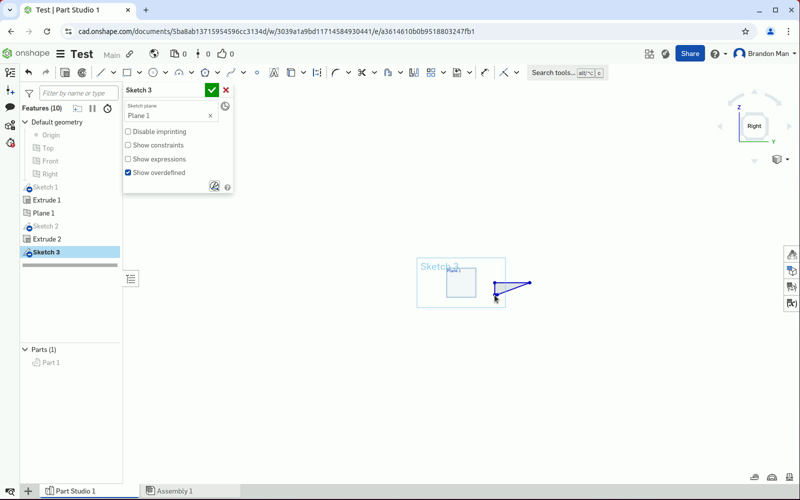
mouse_move(502, 292)
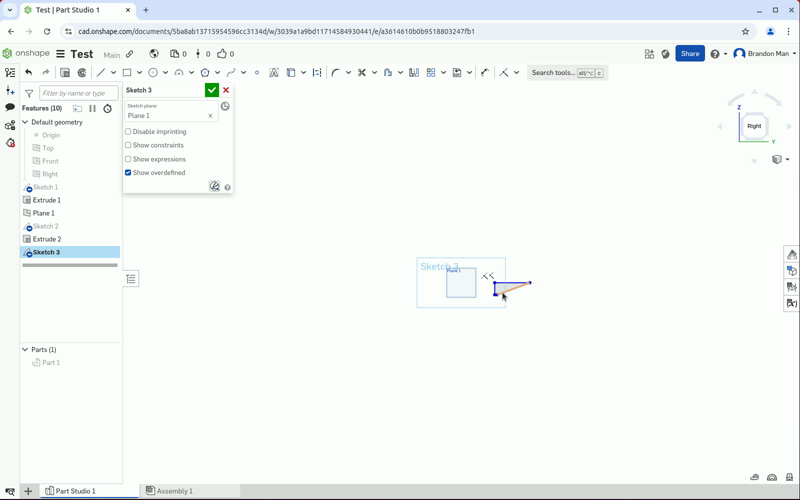
scroll(6)
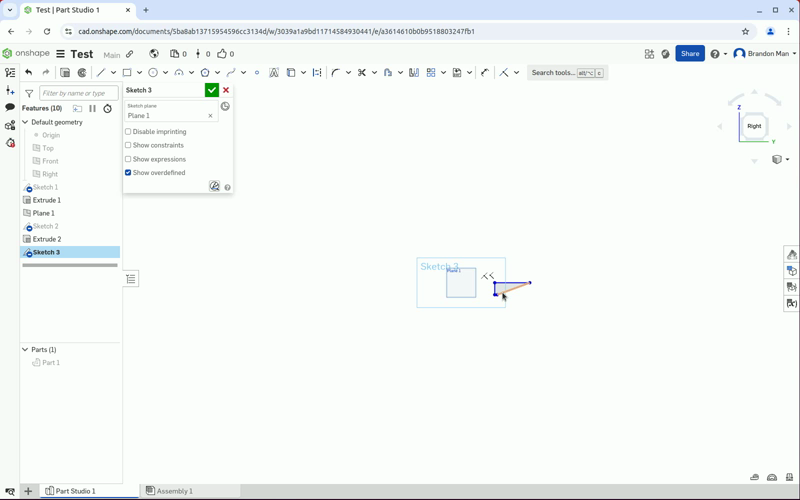
scroll(6)
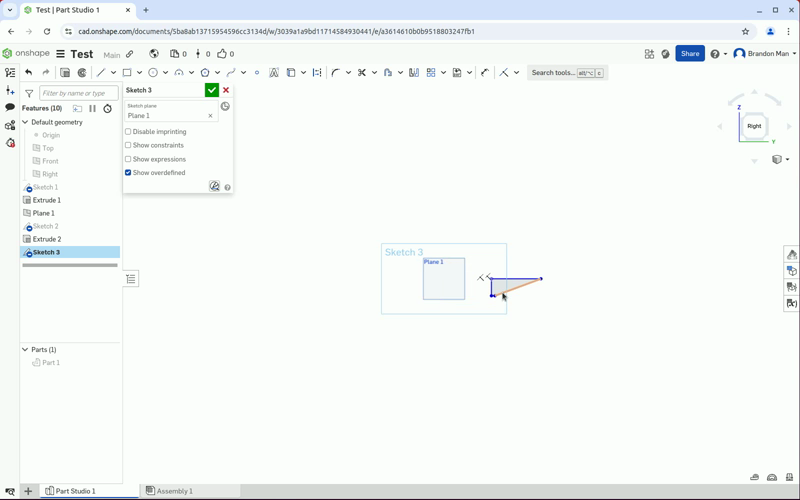
scroll(6)
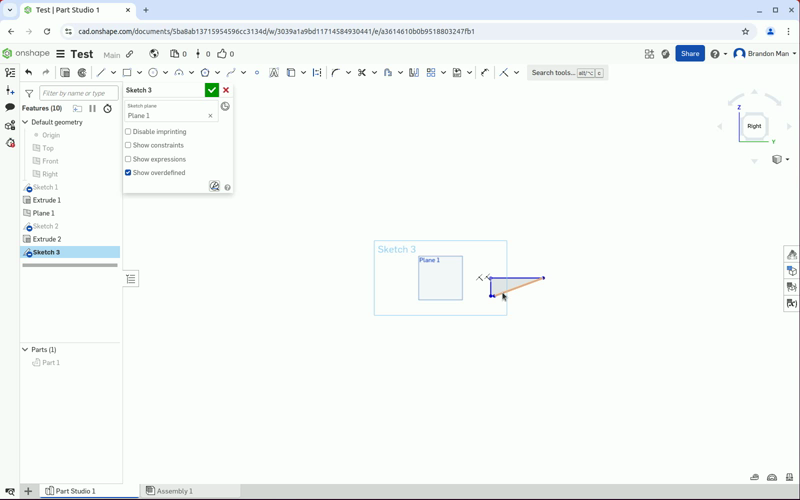
scroll(6)
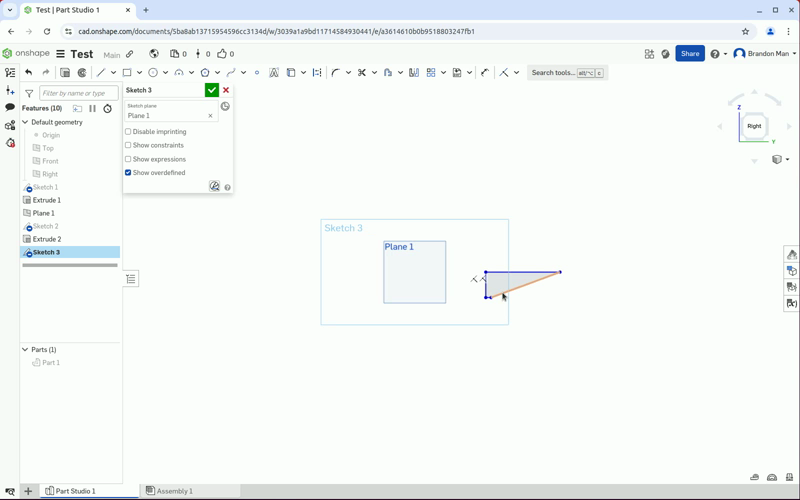
scroll(6)
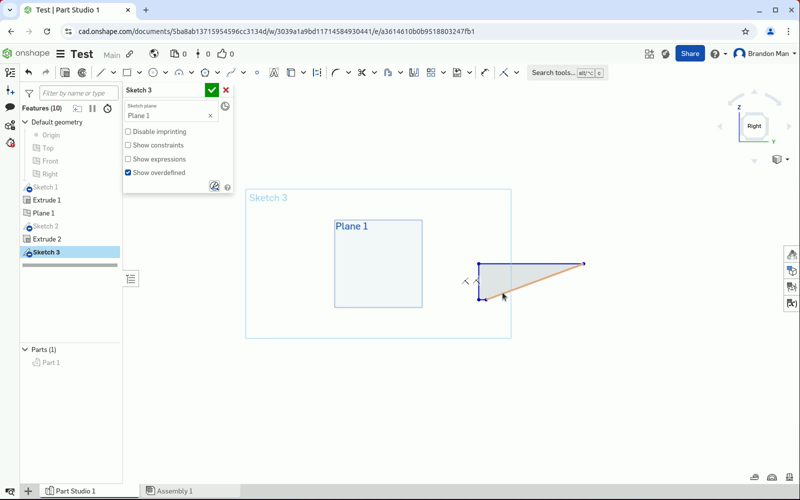
scroll(6)
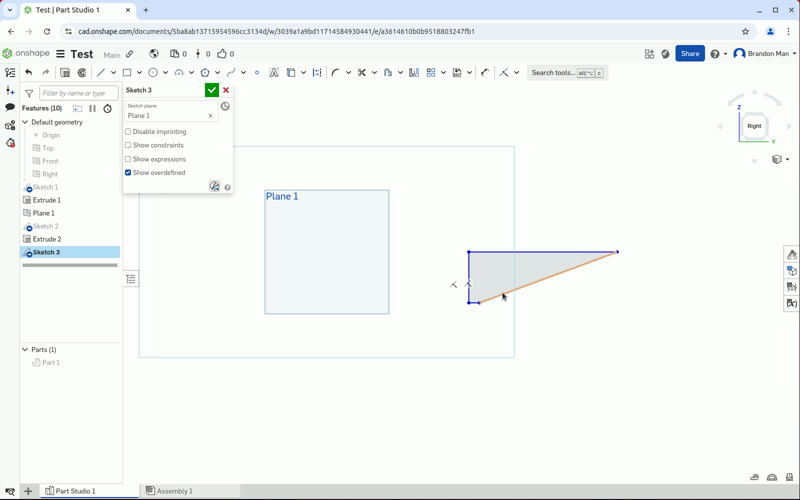
scroll(6)
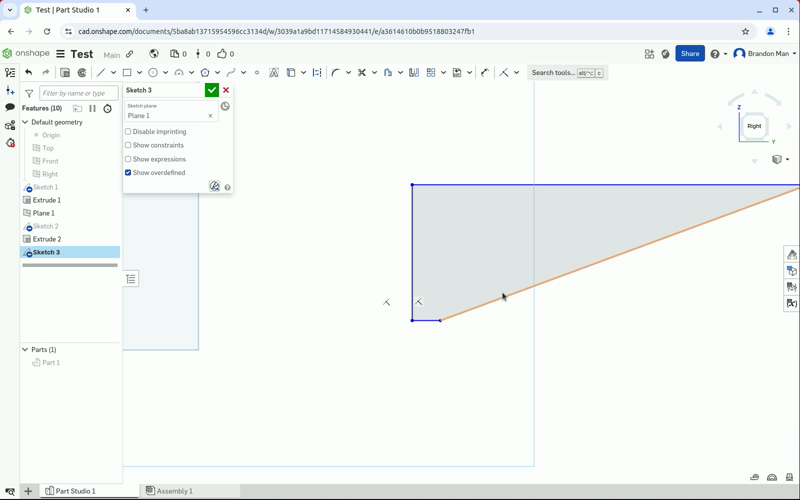
click(502, 292)
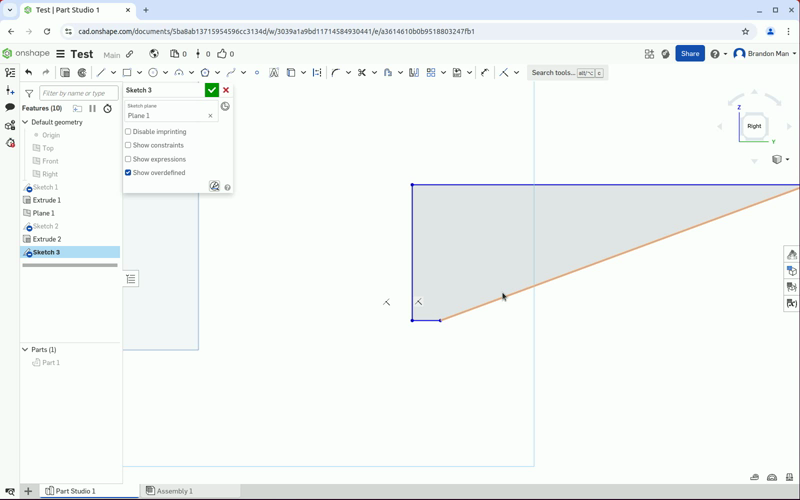
scroll(-6)
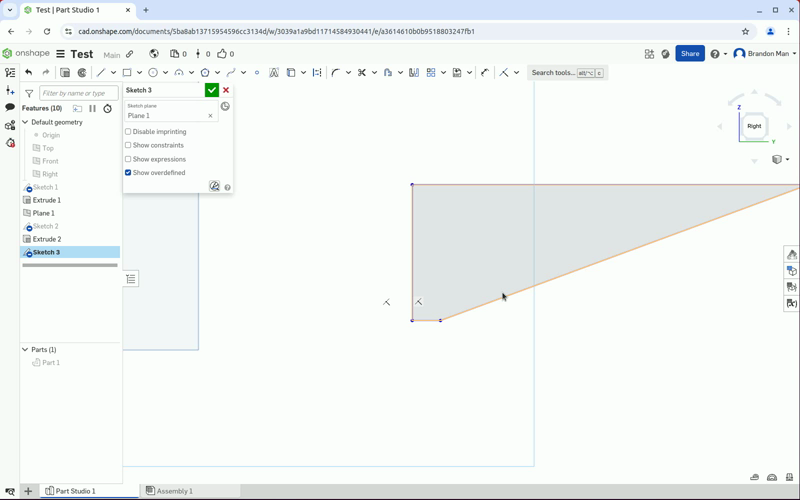
scroll(-6)
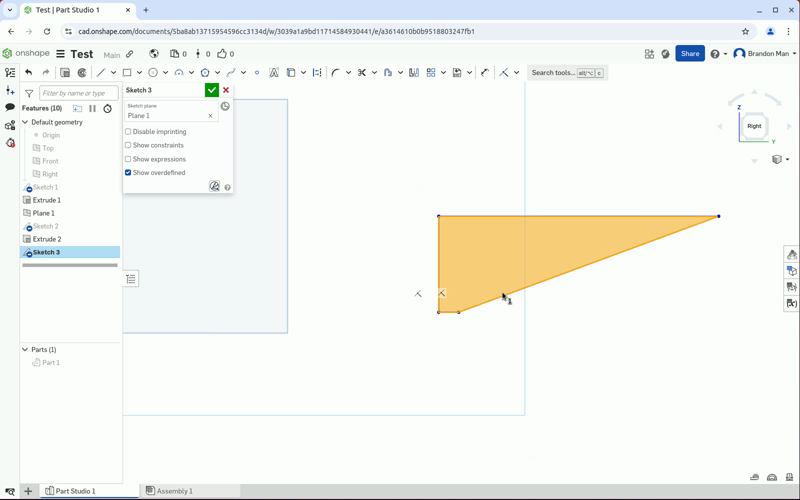
scroll(-6)
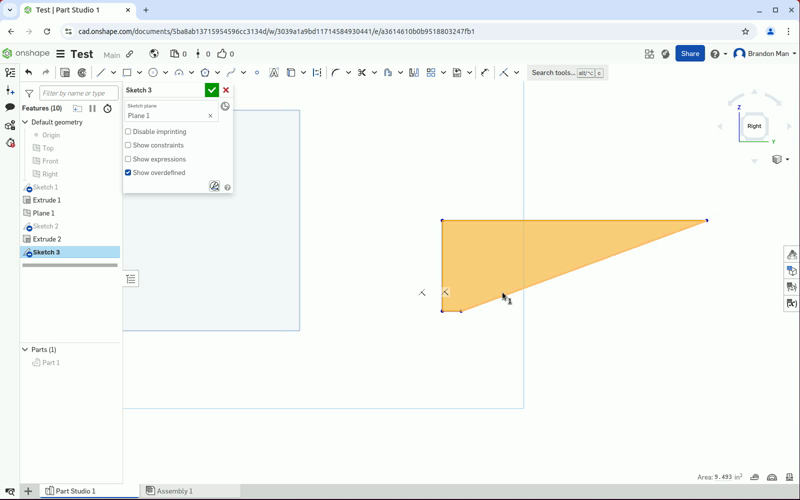
scroll(-6)
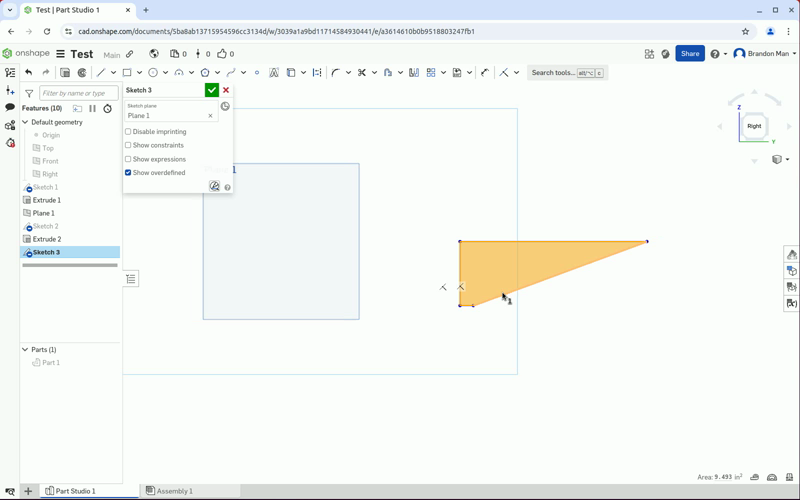
scroll(-6)
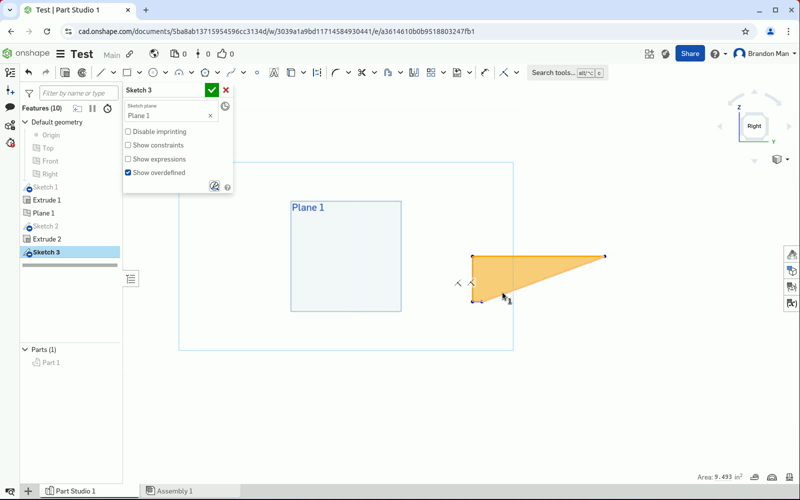
scroll(-6)
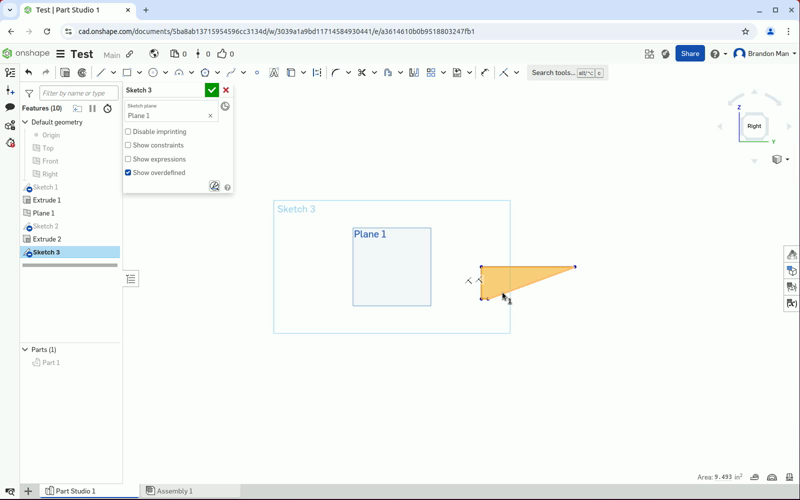
scroll(-6)
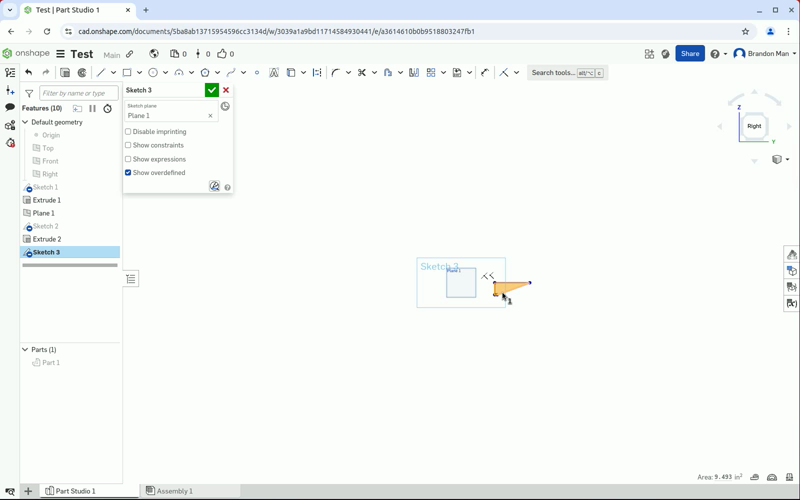
mouse_move(73, 352)
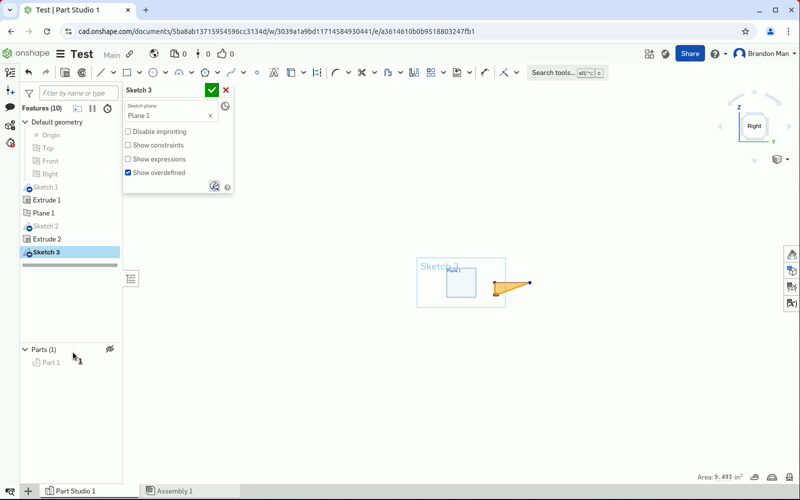
key(shift+y)
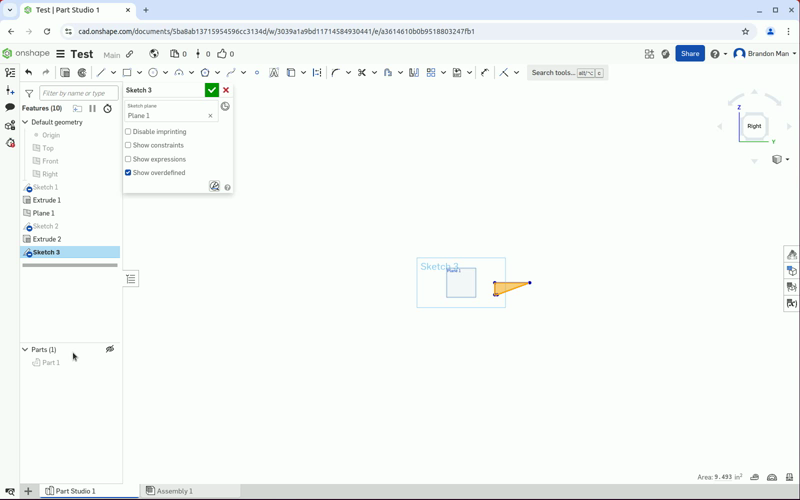
key(shift+e)
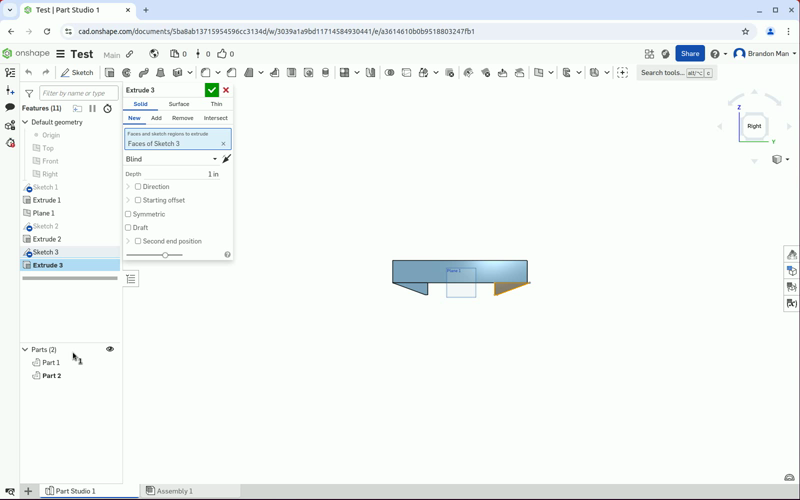
mouse_move(143, 106)
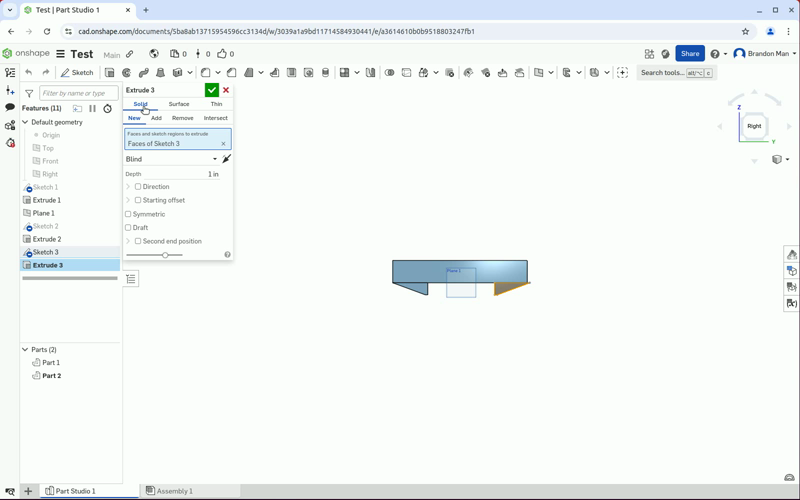
click(143, 106)
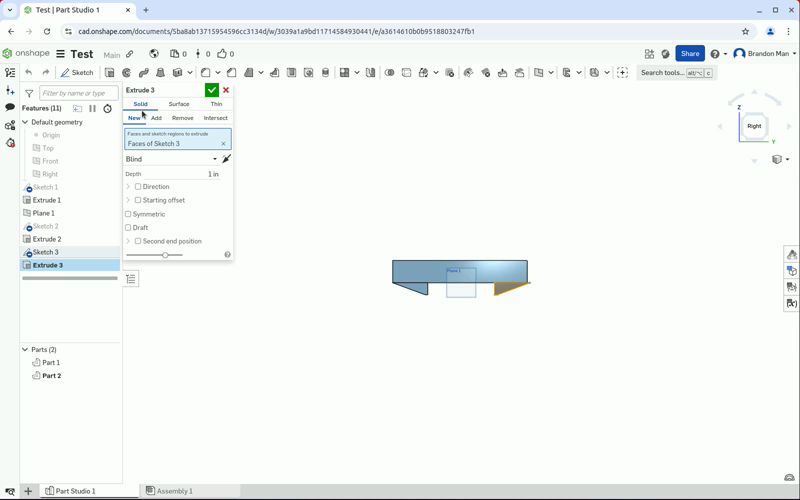
mouse_move(137, 120)
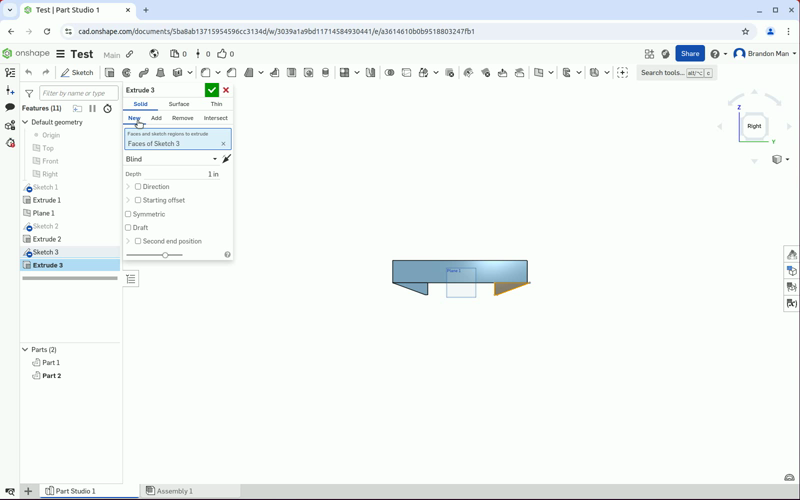
click(137, 120)
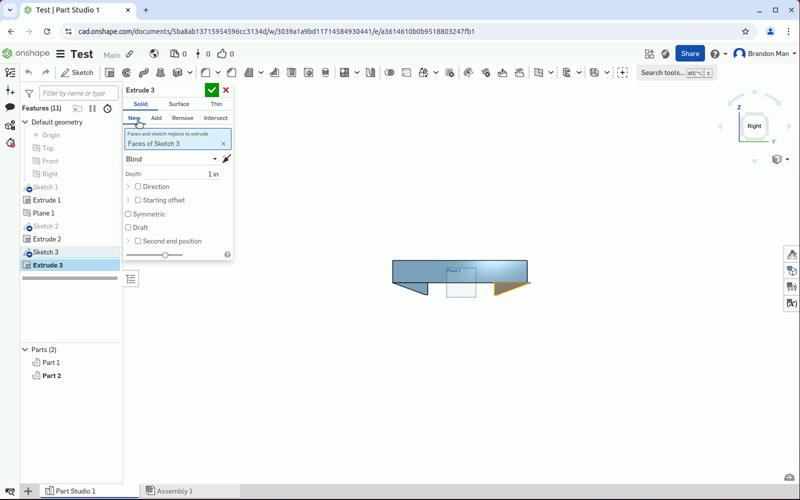
key(tab, 4)
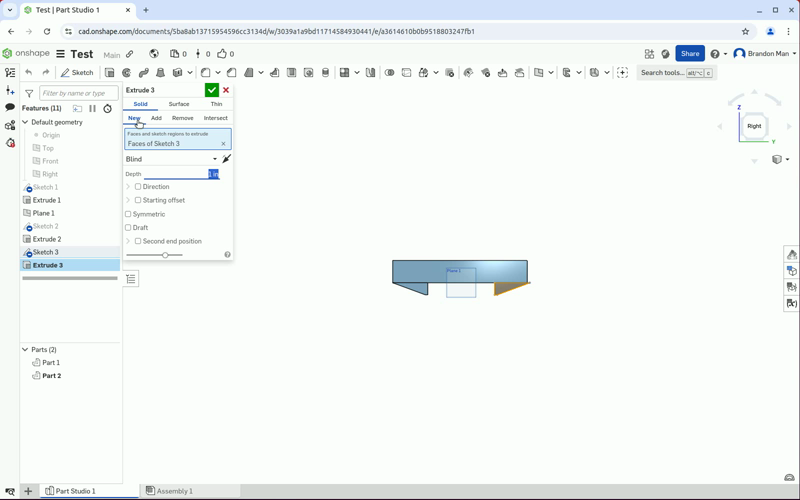
text(-30.811)
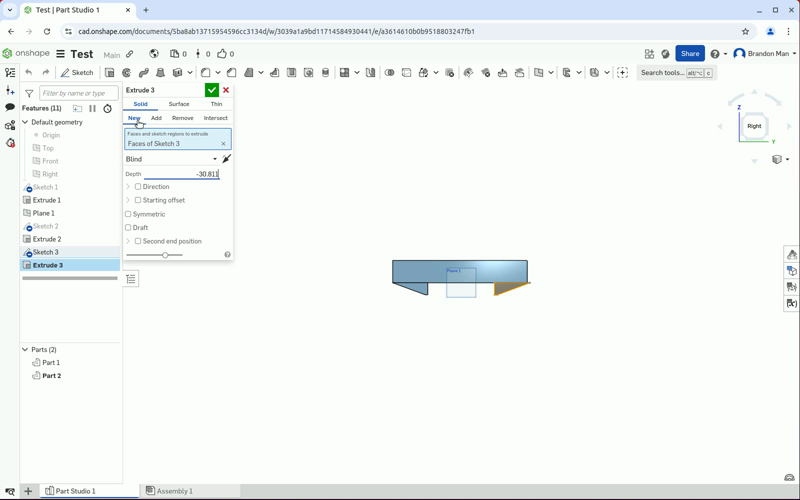
key(enter)
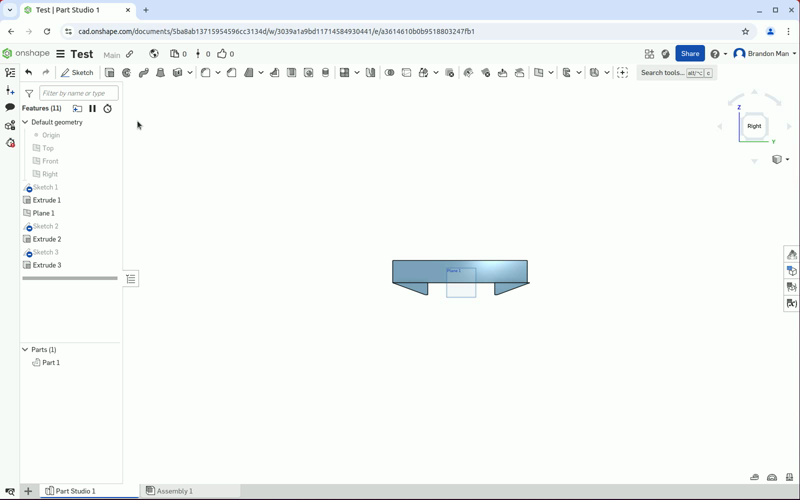
key(shift+h)
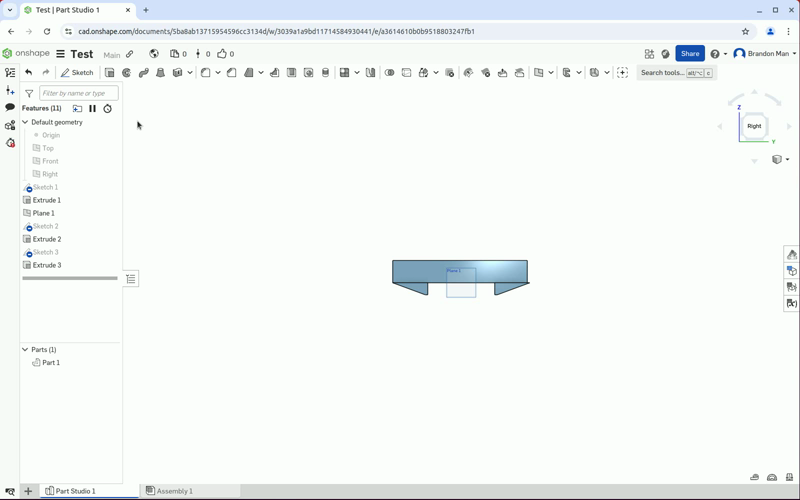
key(shift+h)
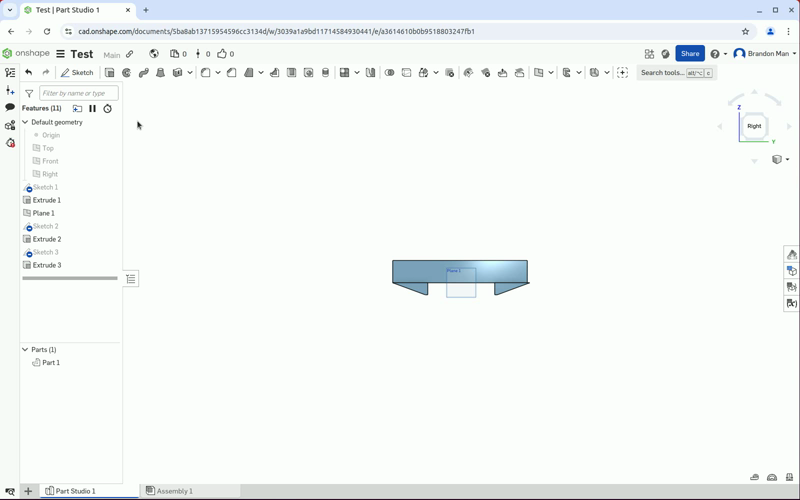
mouse_move(73, 189)
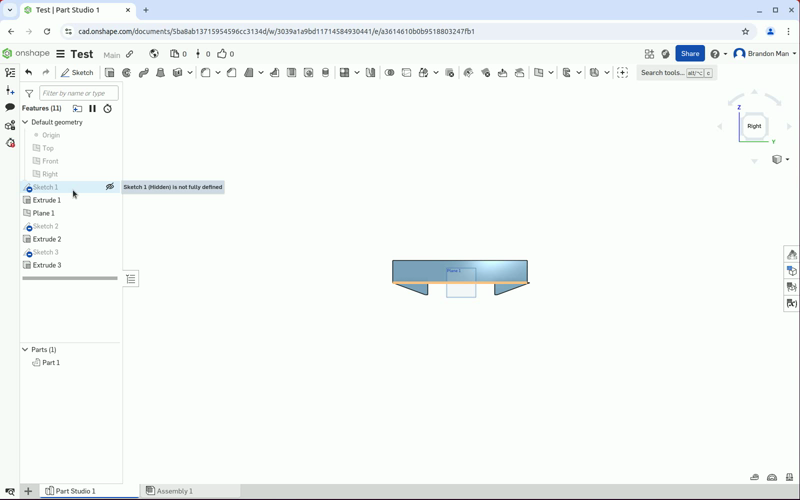
click(73, 189)
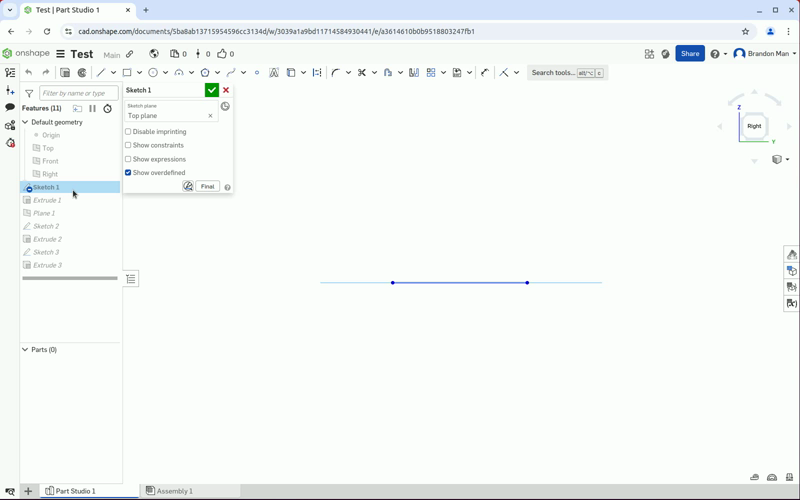
mouse_move(229, 92)
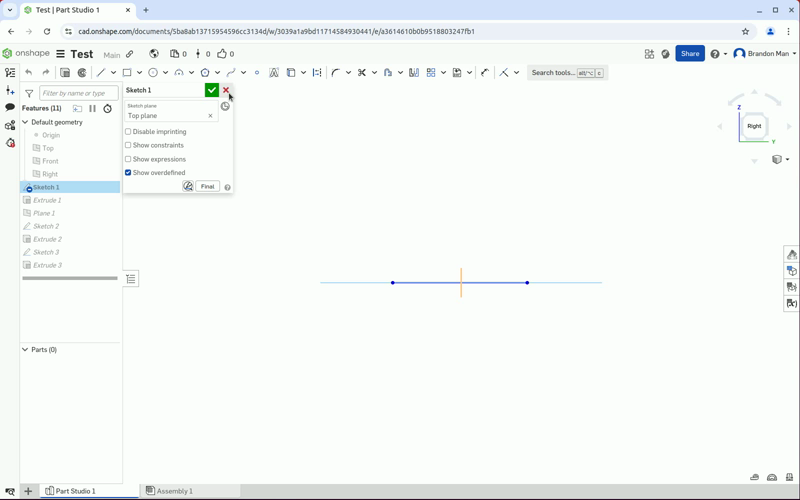
click(229, 92)
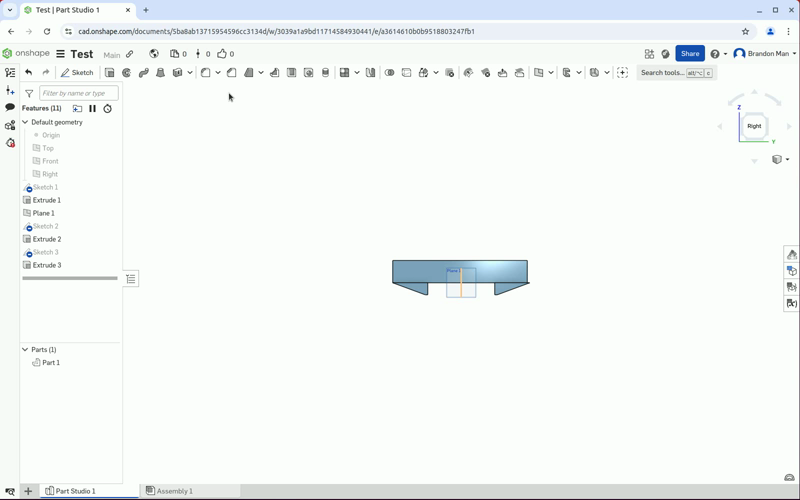
mouse_move(73, 352)
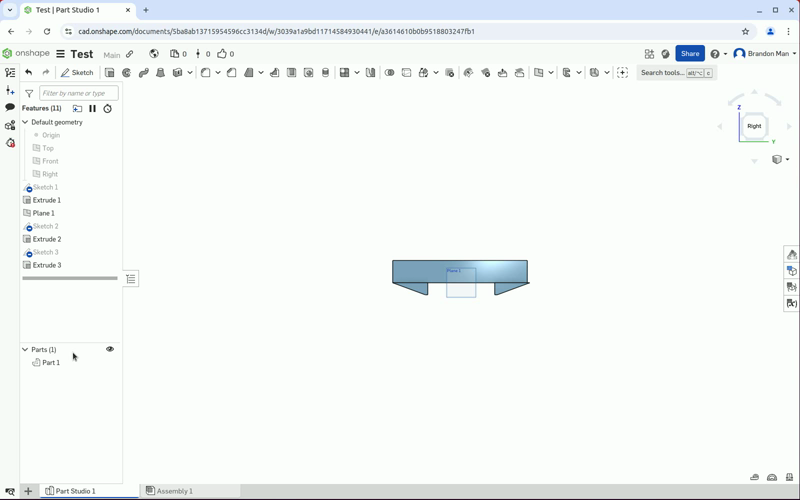
key(y)
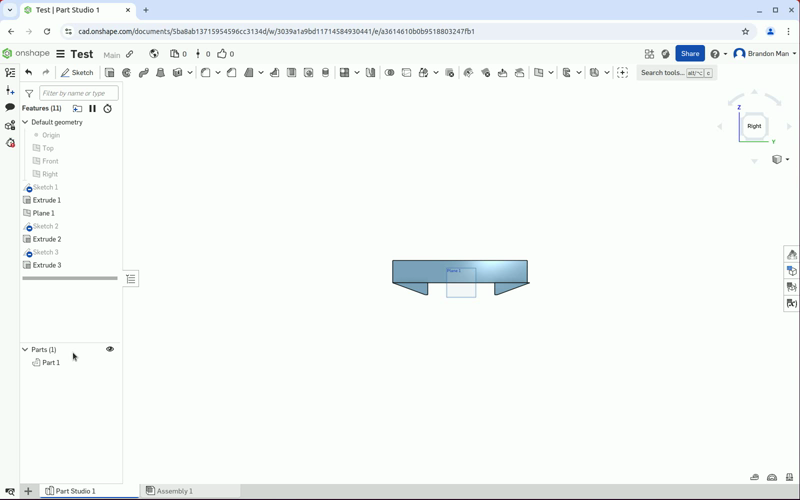
key(shift+p)
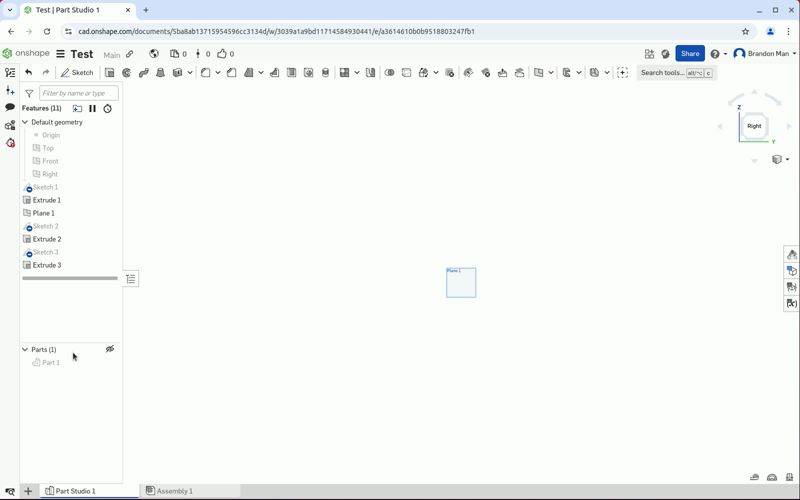
key(space)
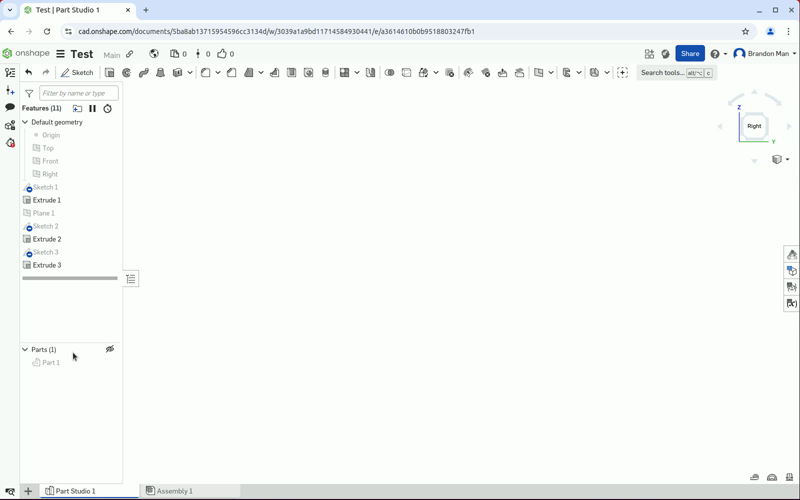
key_down(shift)
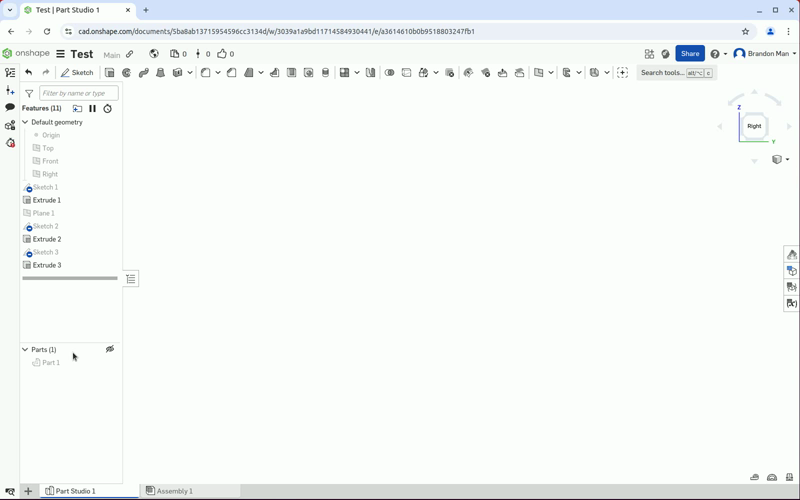
key(right)
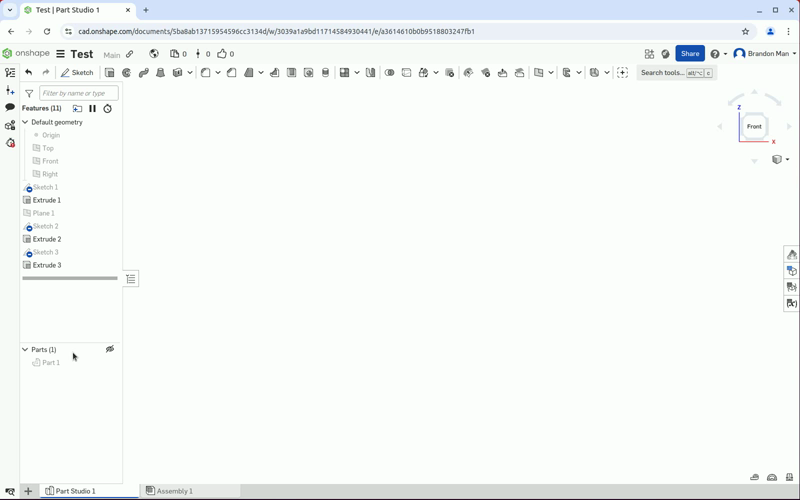
key_up(shift)
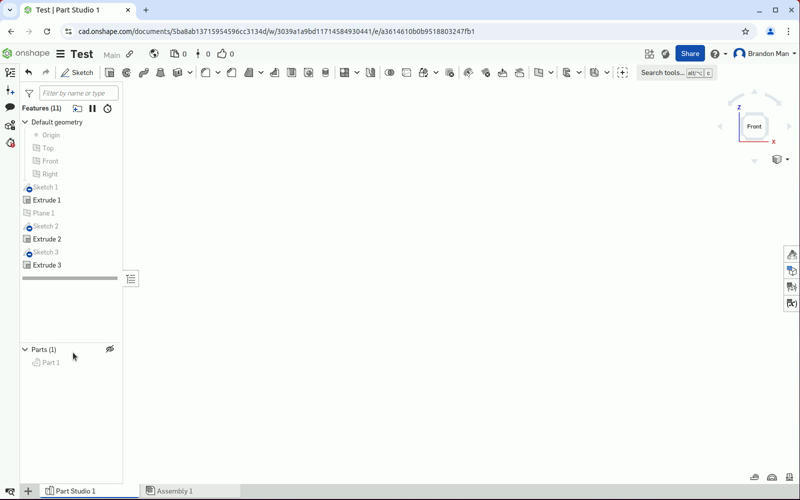
key(space)
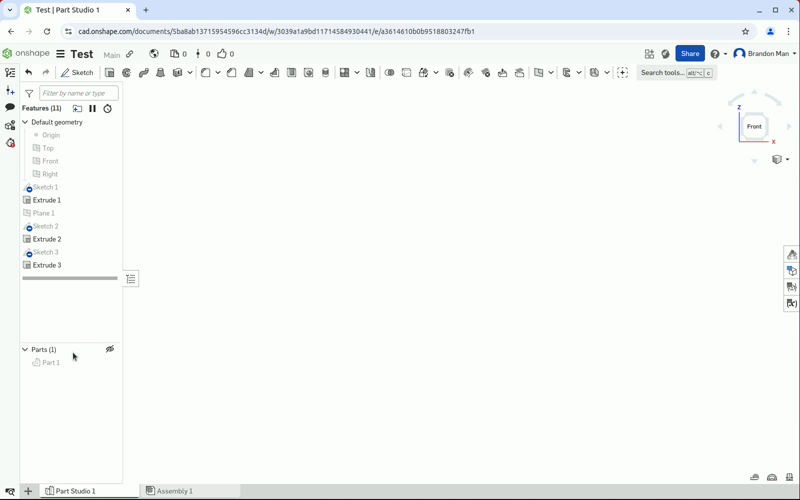
key_down(shift)
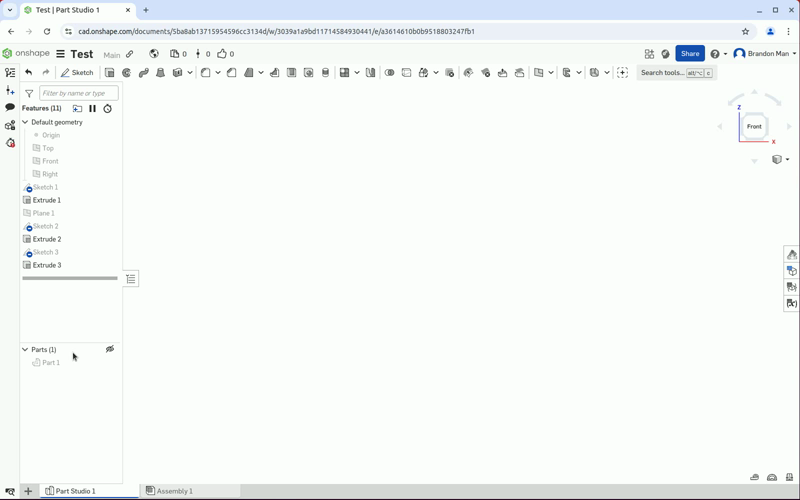
key(down)
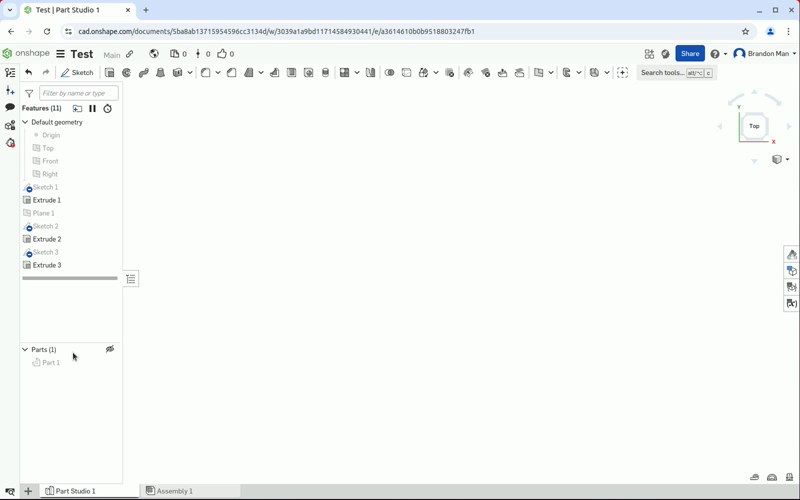
key_up(shift)
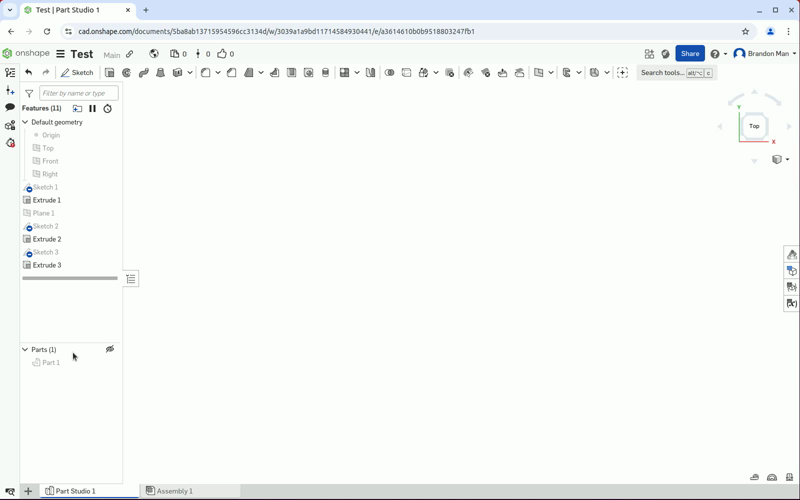
mouse_move(73, 352)
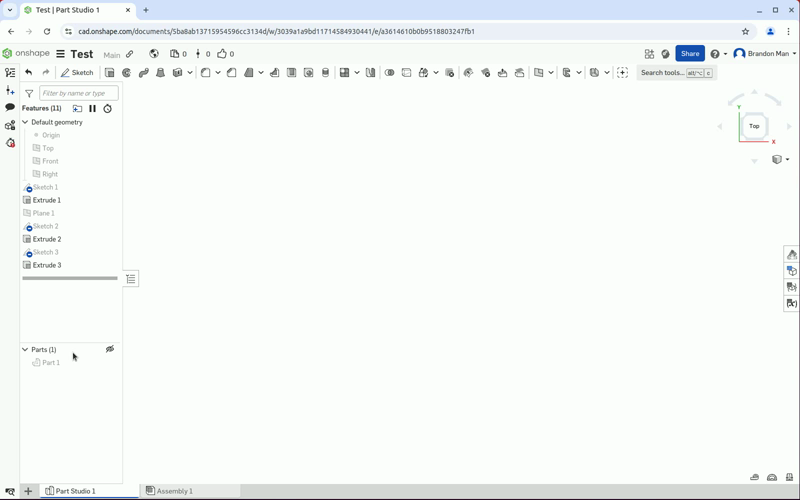
key(shift+y)
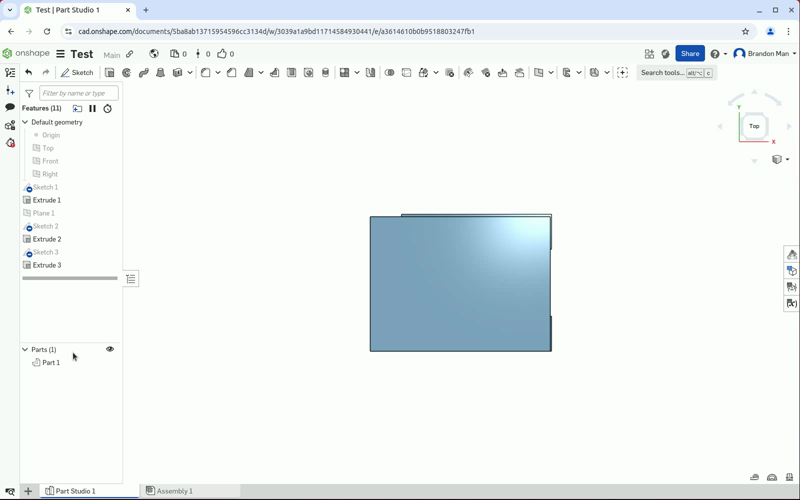
mouse_move(541, 75)
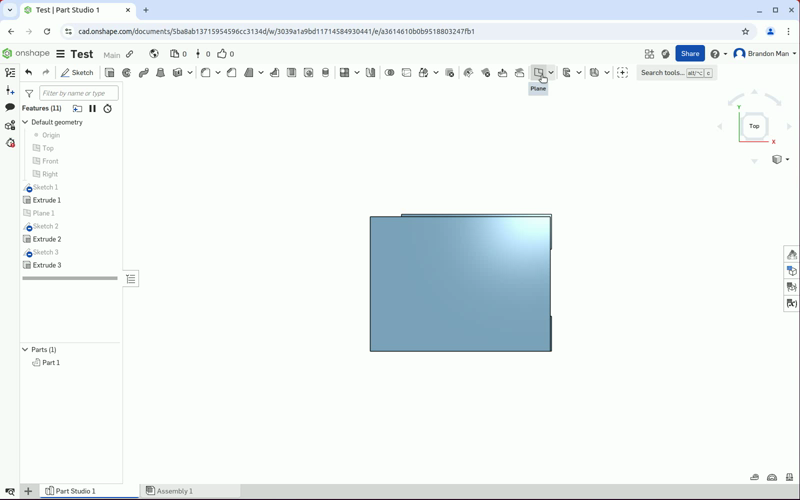
click(541, 75)
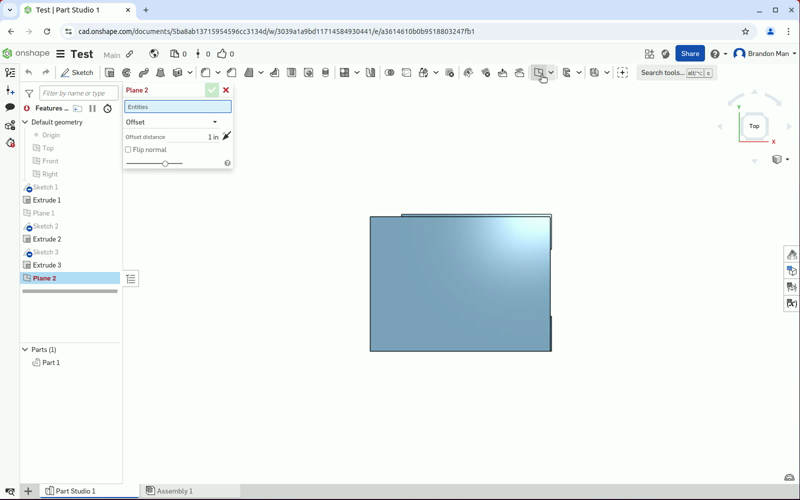
mouse_move(73, 150)
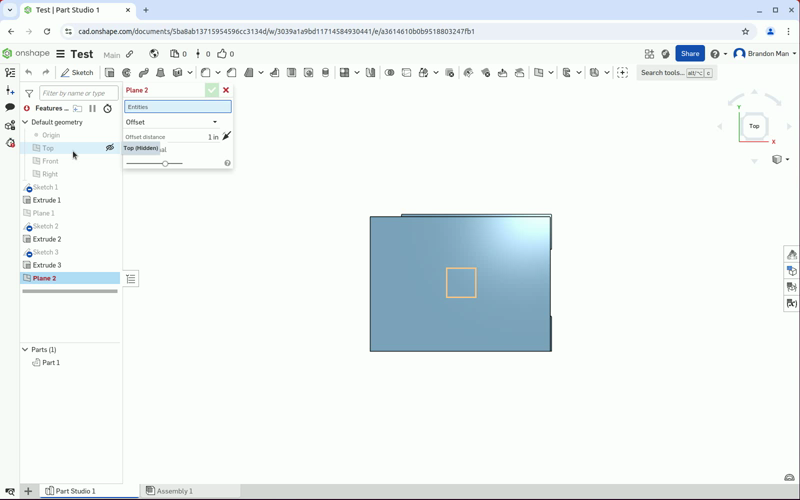
click(73, 150)
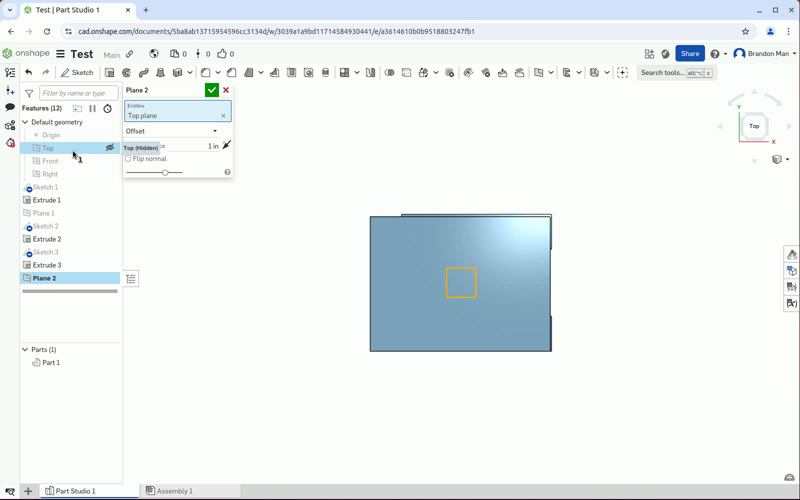
key(tab, 2)
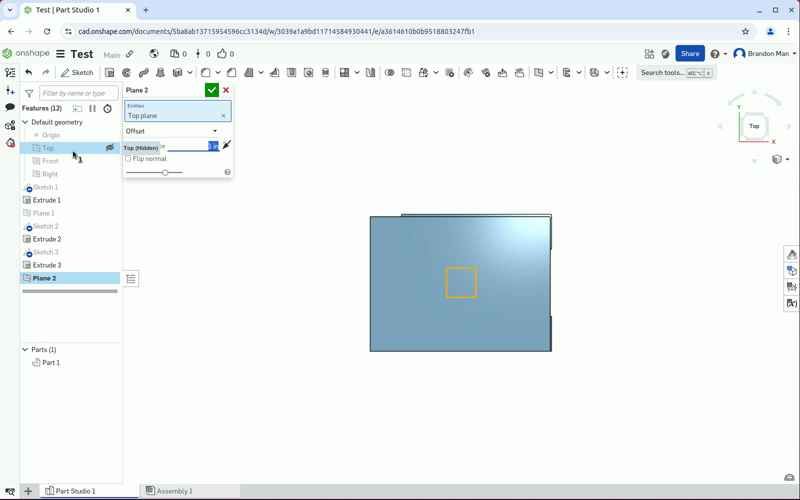
text(4.56)
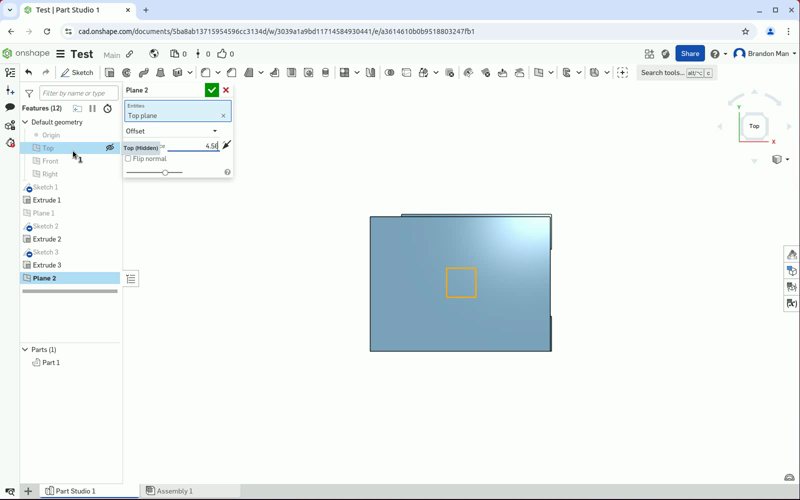
key(enter, 2)
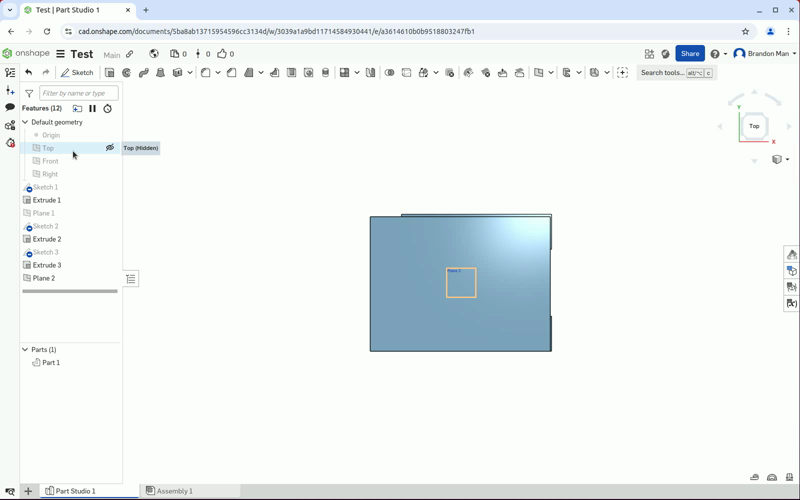
key(shift+s)
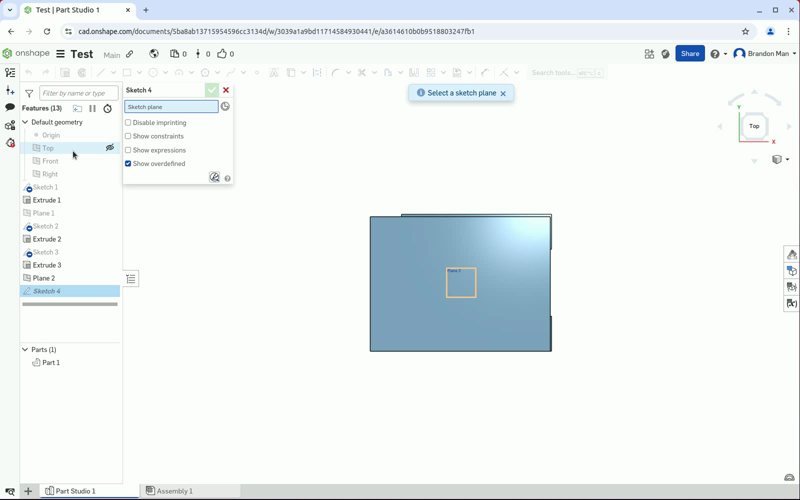
mouse_move(73, 280)
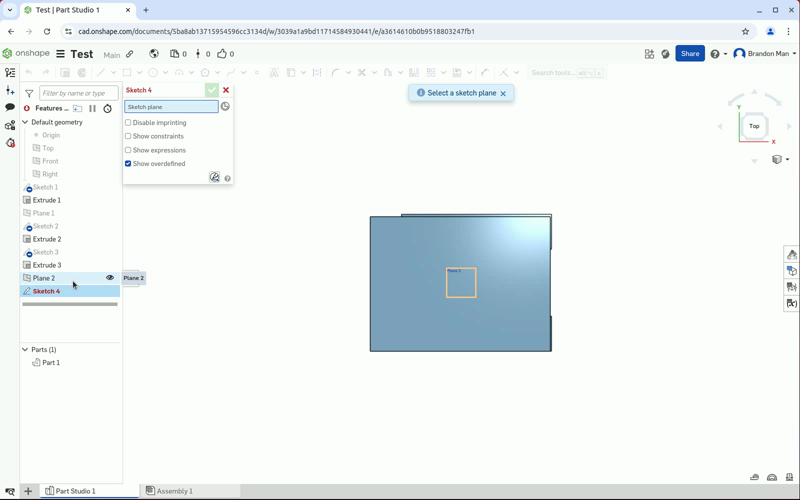
click(73, 280)
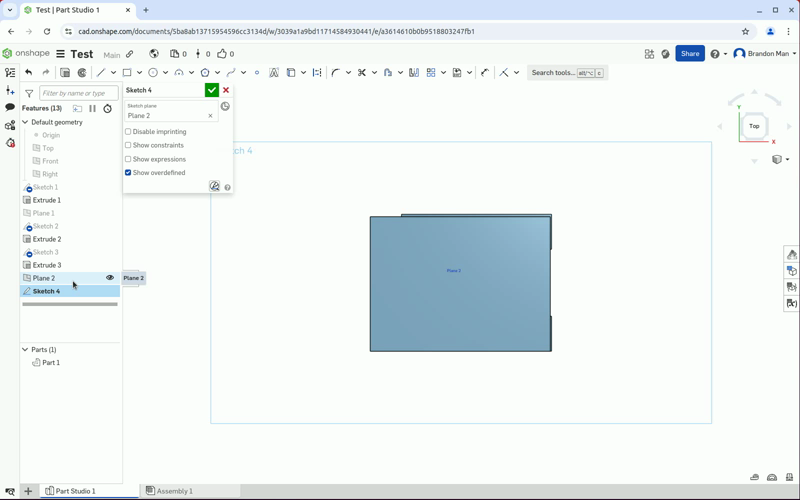
mouse_move(73, 352)
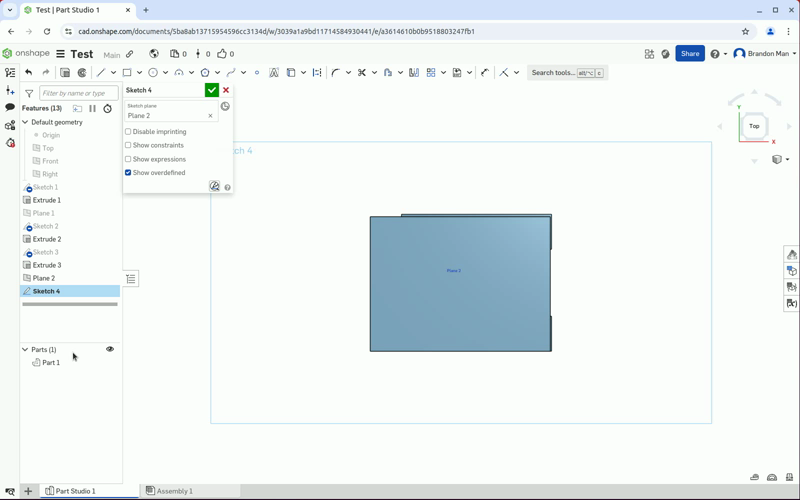
key(y)
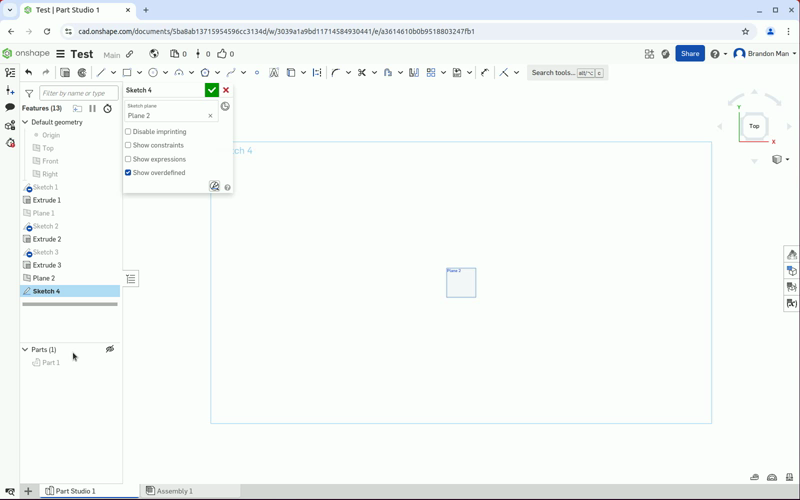
key(l)
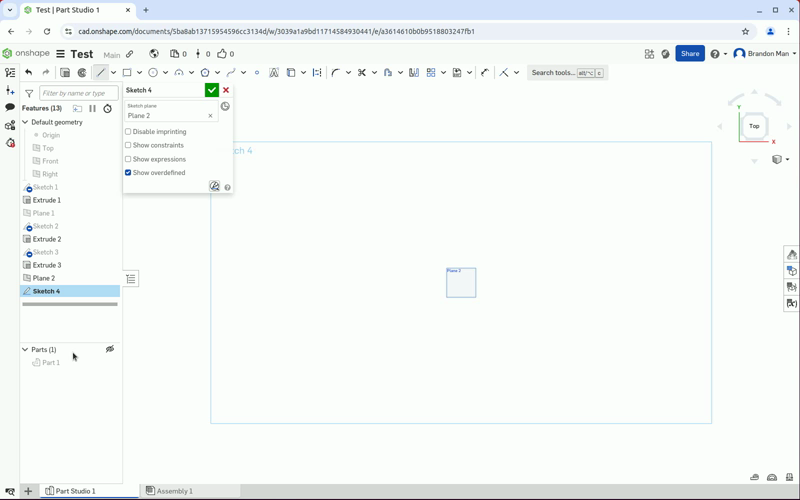
key_down(shift)
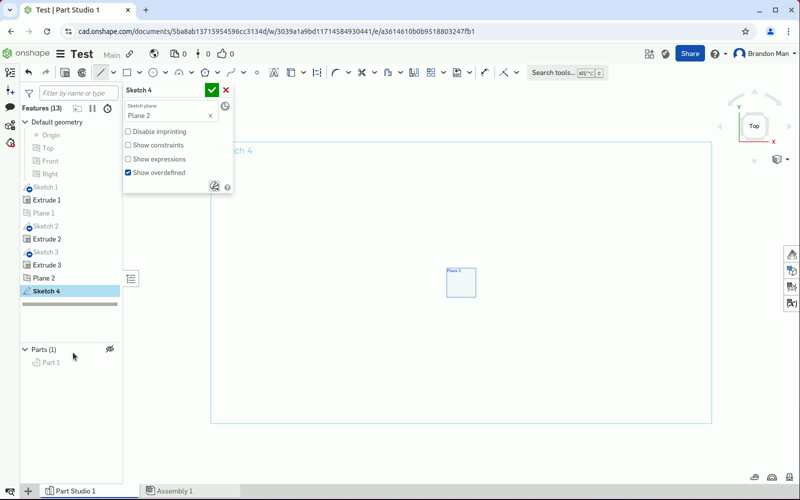
mouse_move(370, 325)
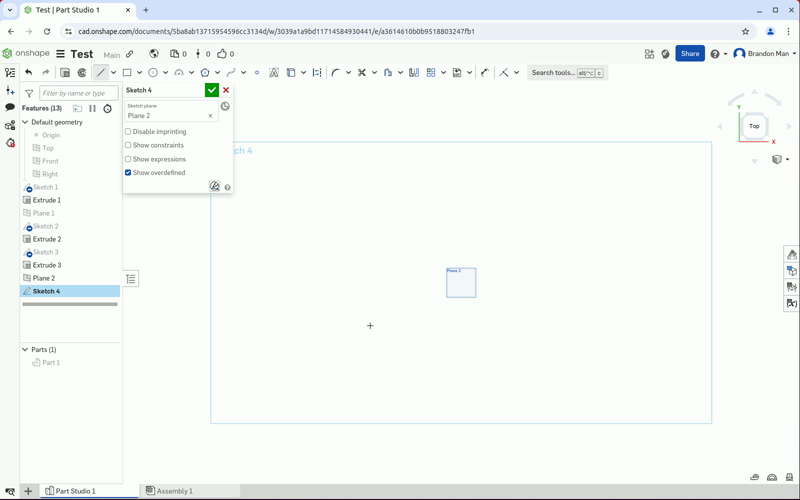
click(370, 325)
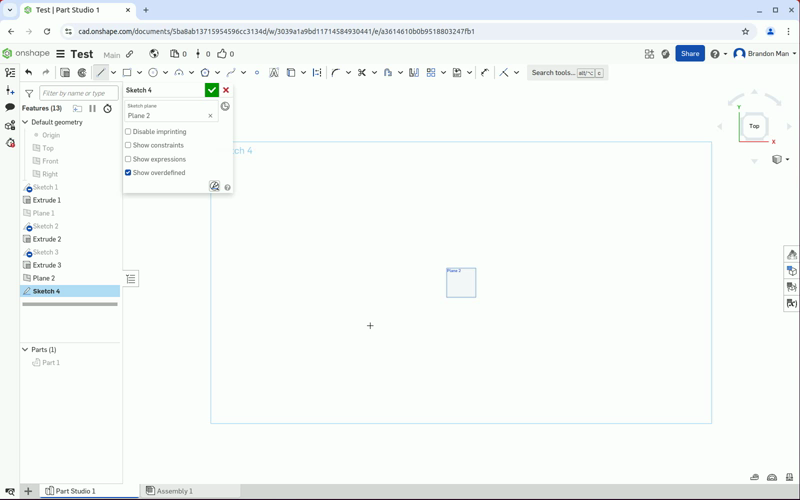
key_up(shift)
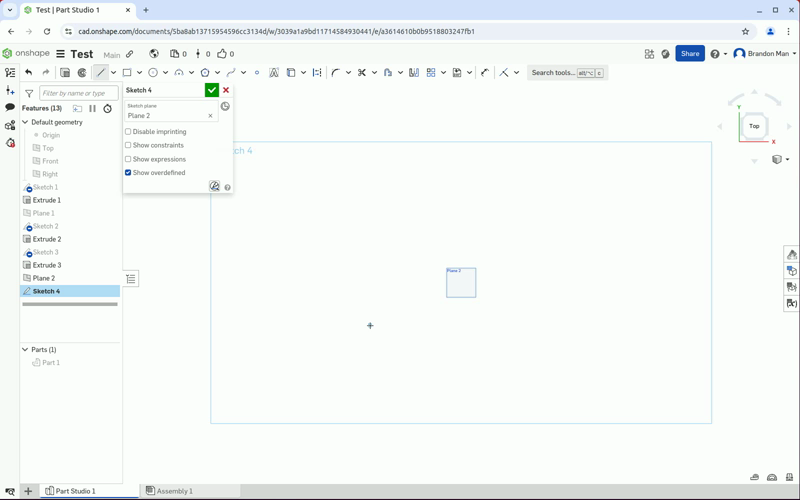
key_down(shift)
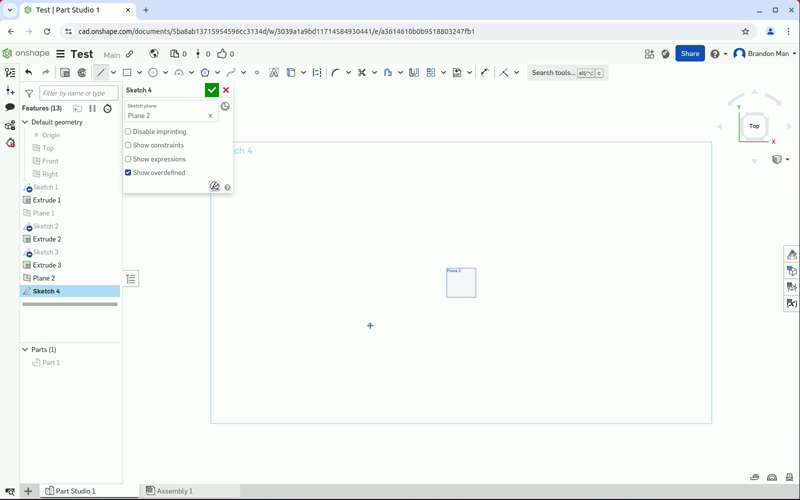
mouse_move(499, 325)
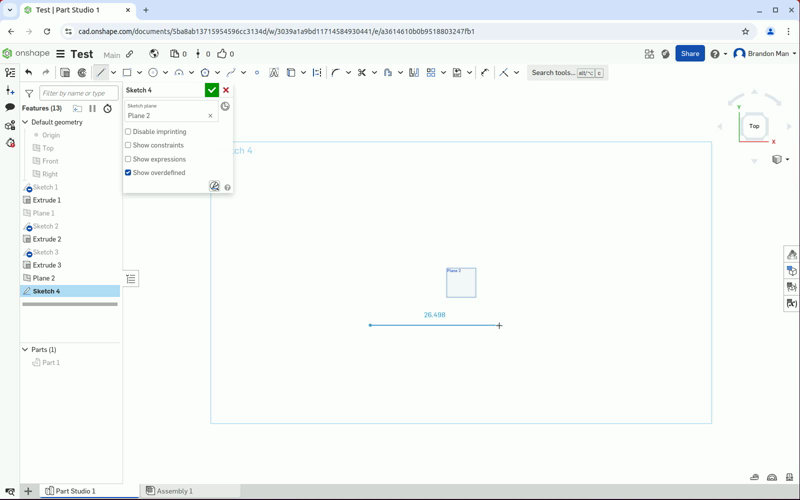
click(499, 325)
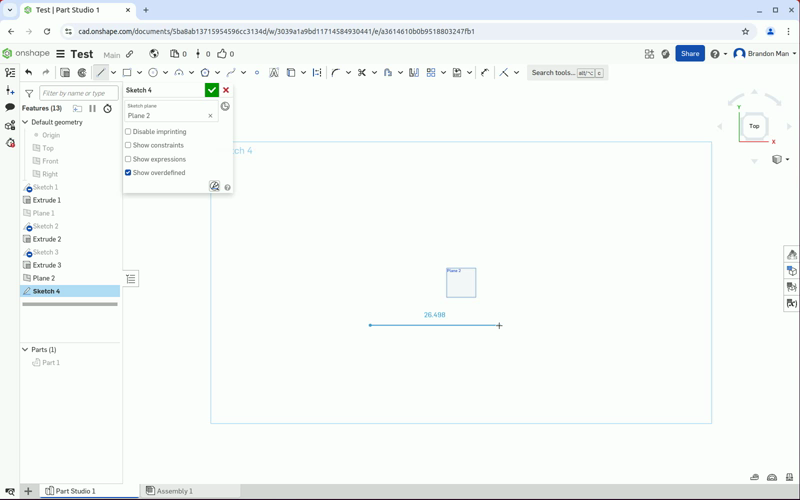
key_up(shift)
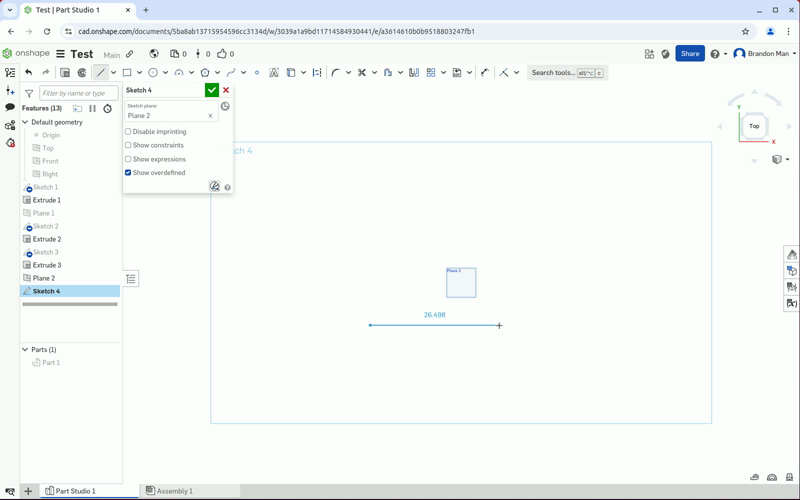
key_down(shift)
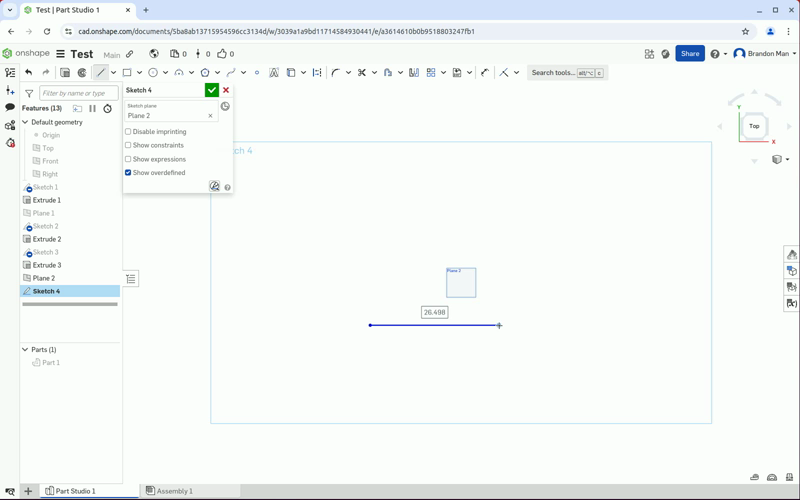
mouse_move(499, 240)
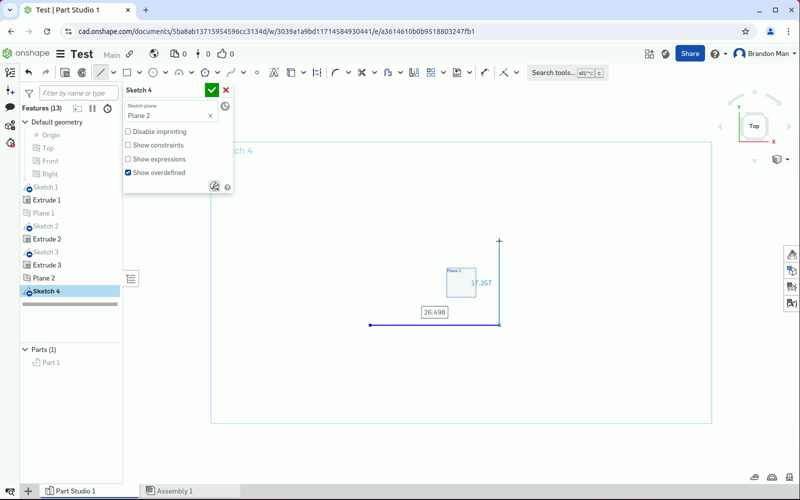
click(499, 240)
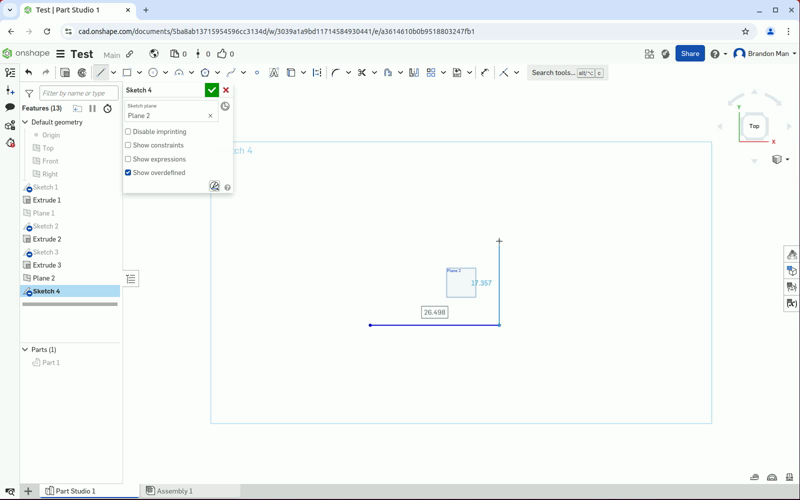
key_up(shift)
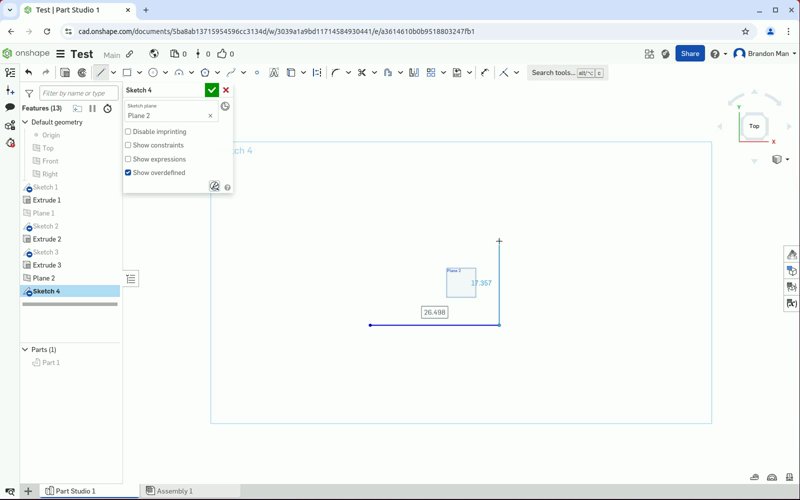
key_down(shift)
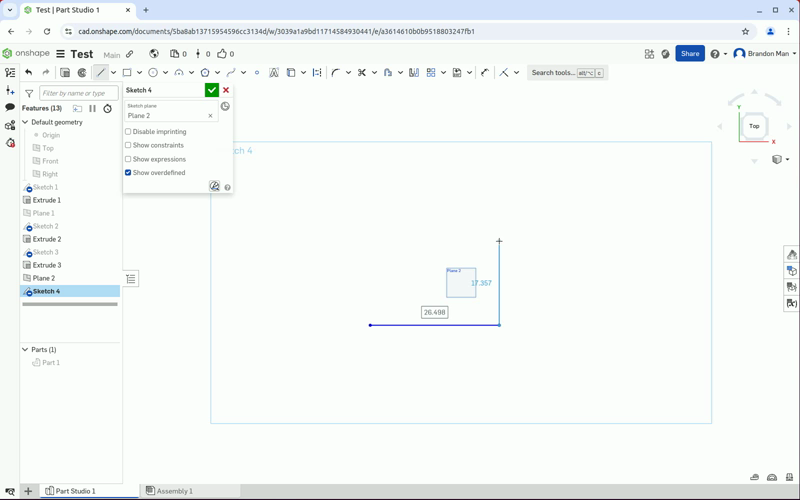
mouse_move(370, 240)
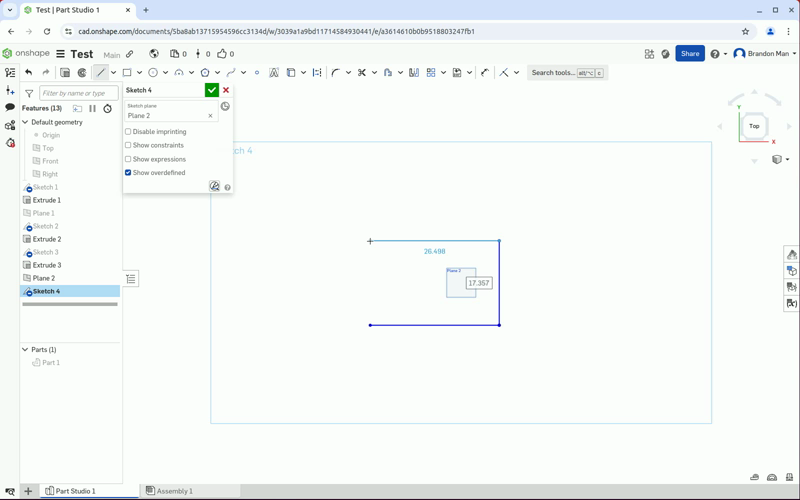
click(370, 240)
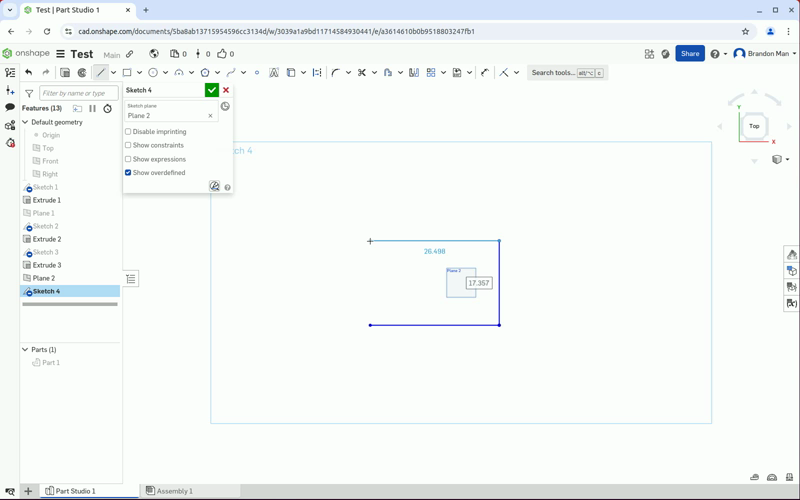
key_up(shift)
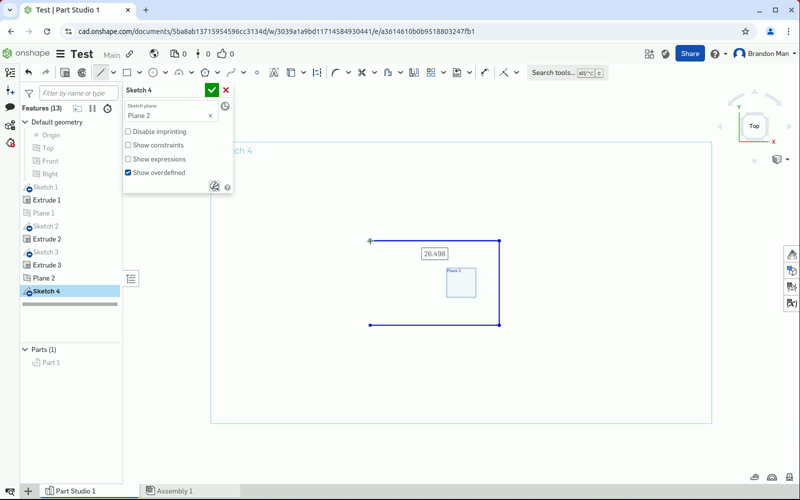
key_down(shift)
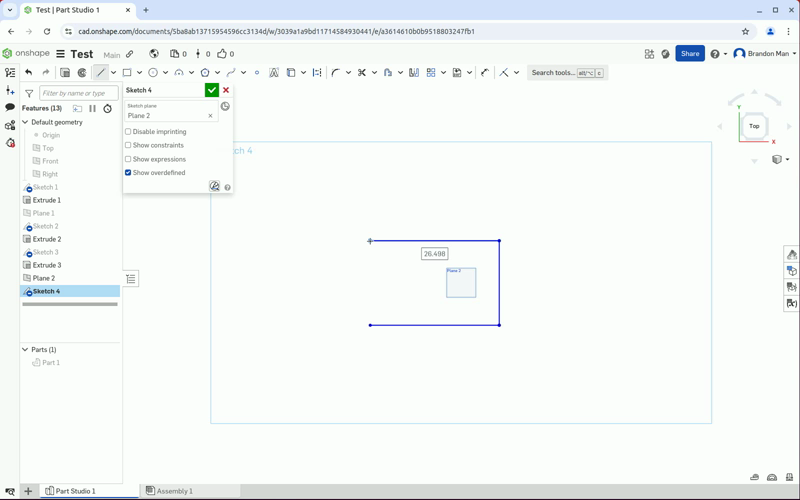
mouse_move(370, 325)
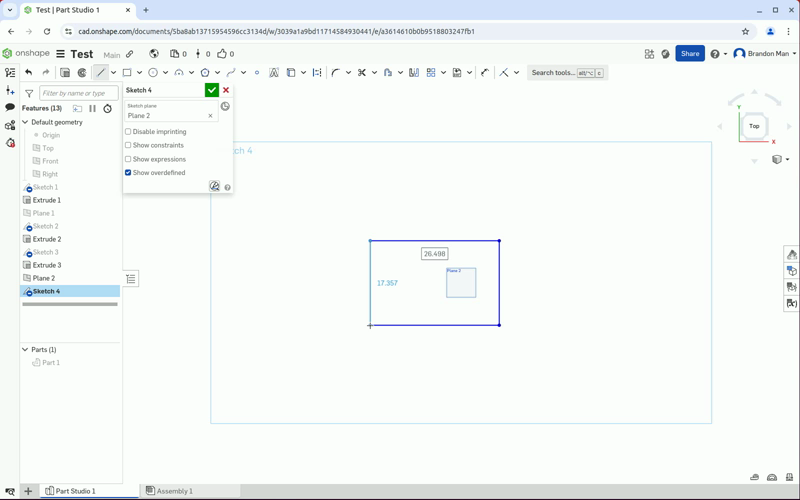
key_up(shift)
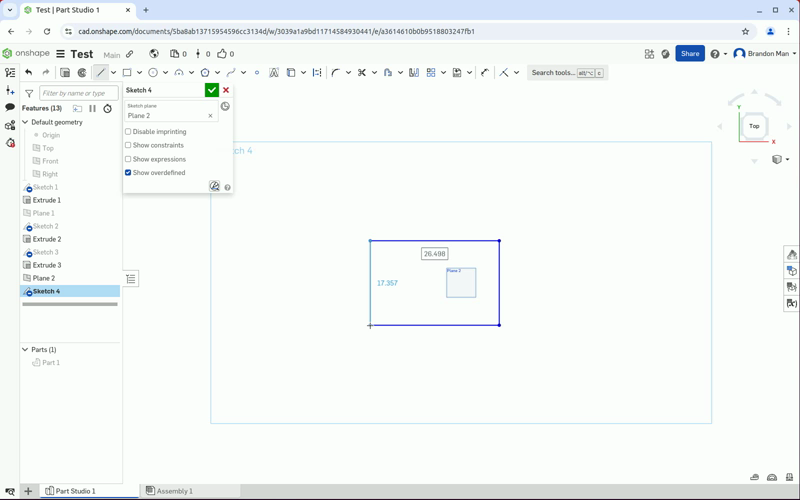
click(370, 325)
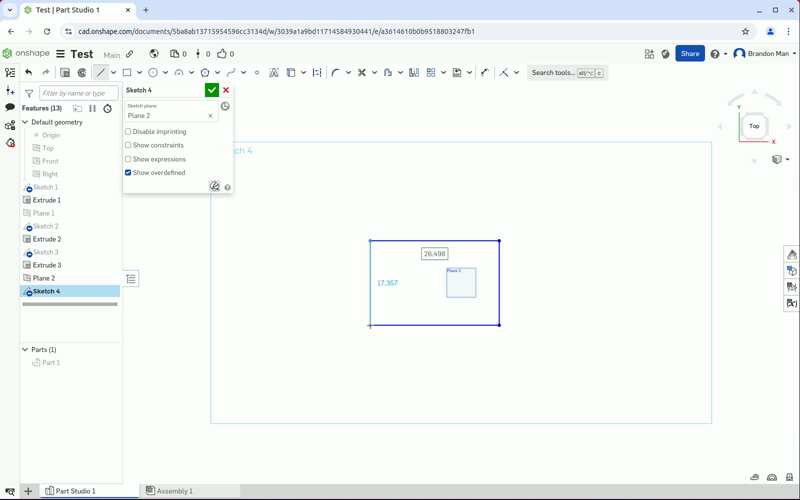
key(esc)
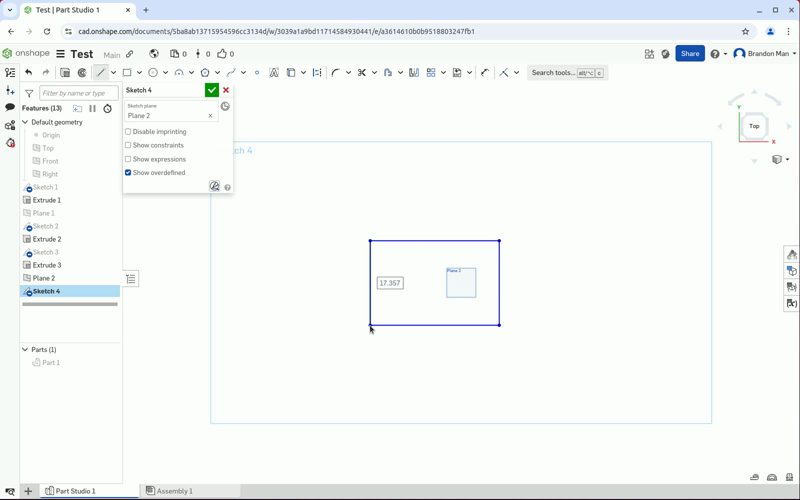
mouse_move(390, 272)
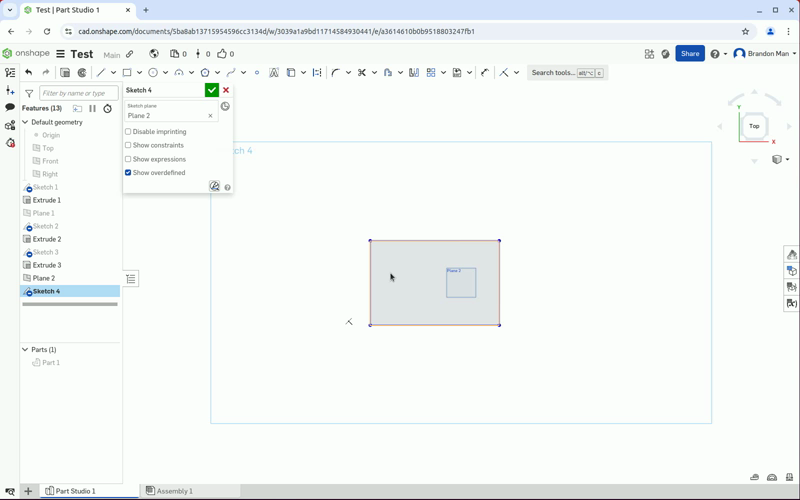
click(390, 272)
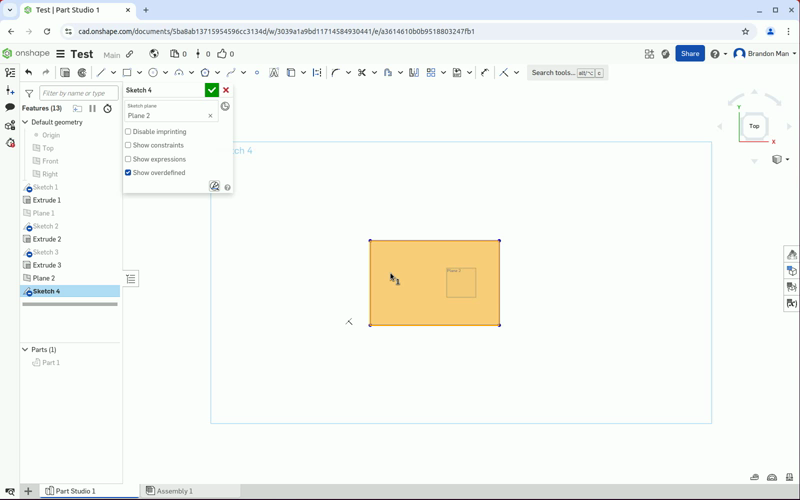
mouse_move(73, 352)
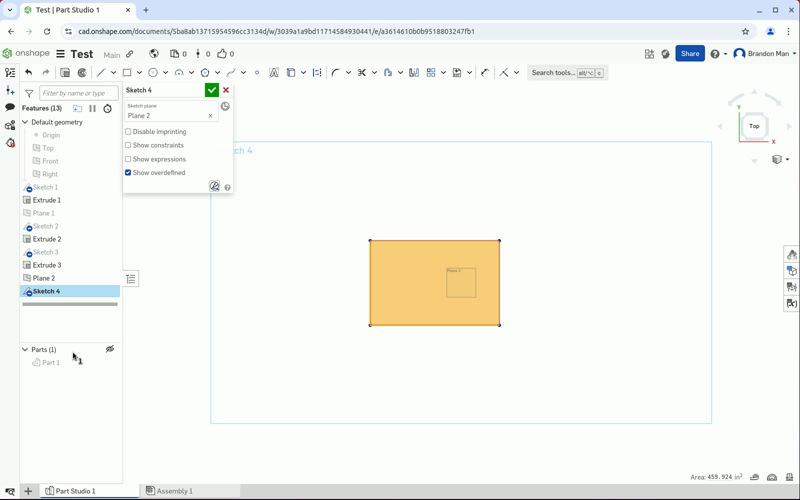
key(shift+y)
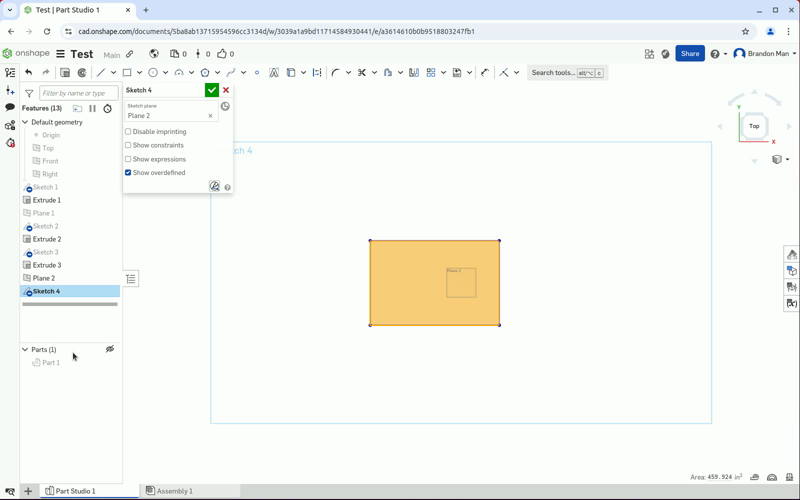
key(shift+e)
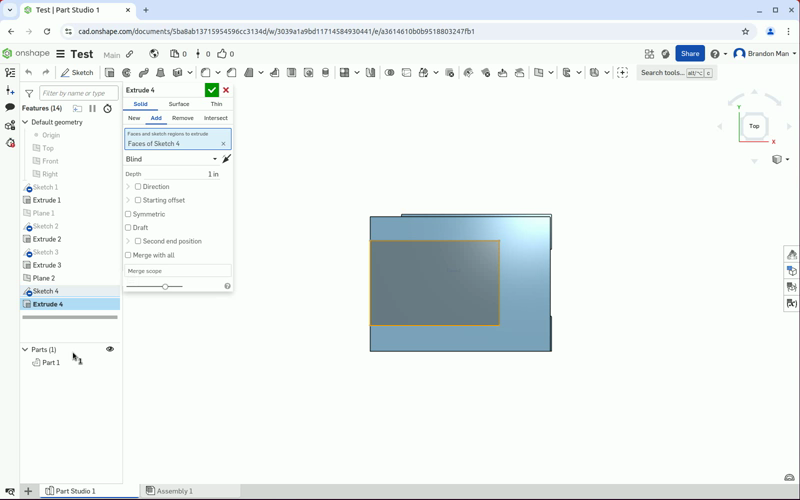
mouse_move(143, 106)
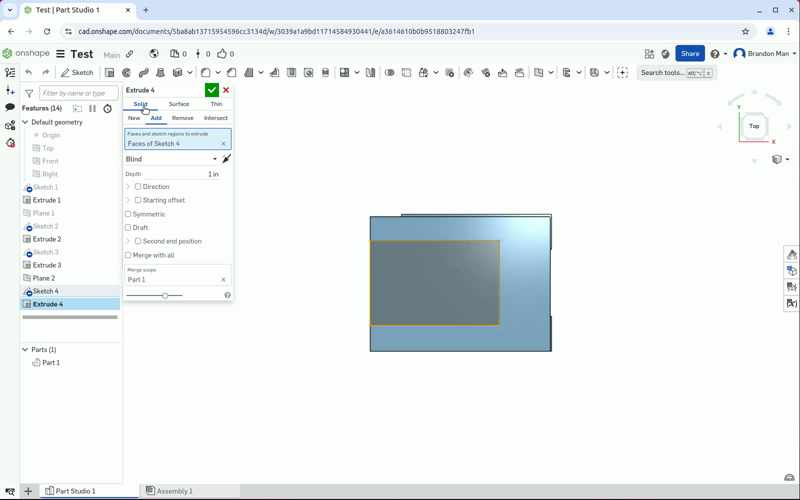
click(143, 106)
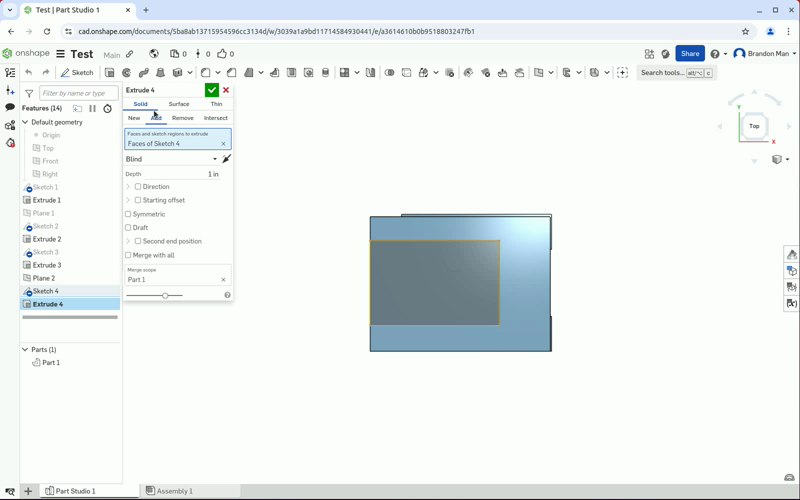
mouse_move(186, 120)
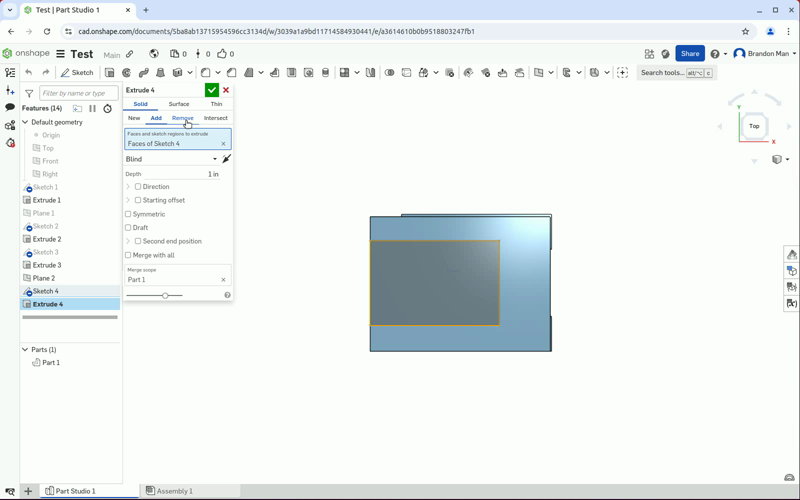
click(186, 120)
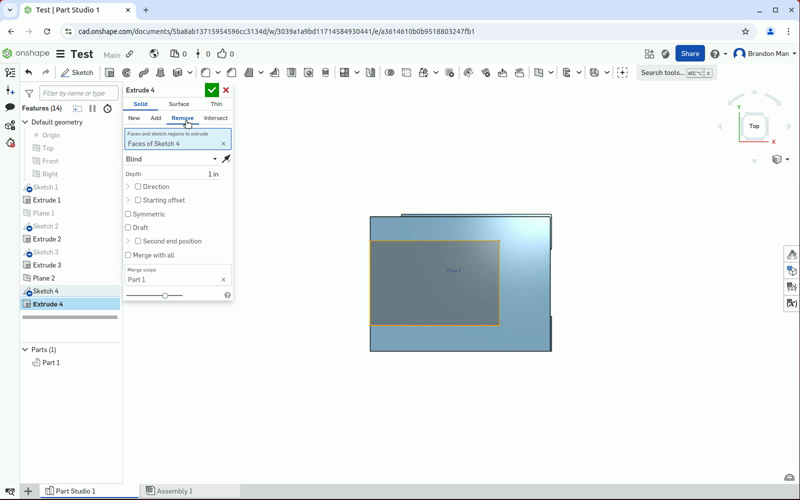
key(tab, 4)
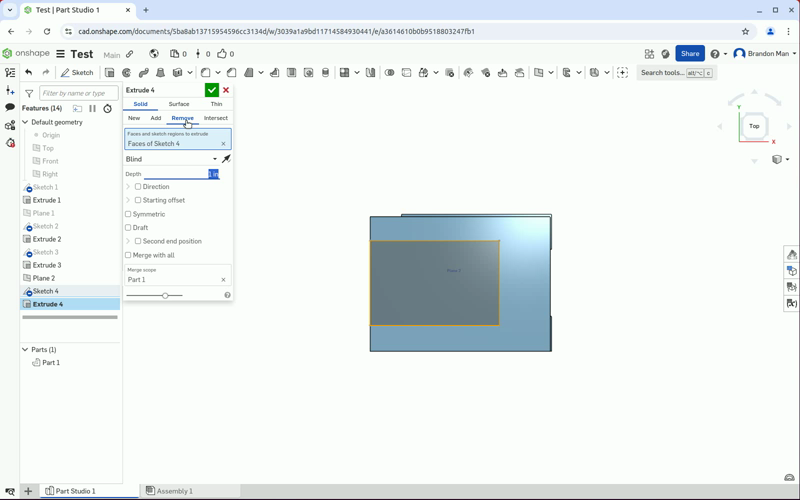
text(3.37)
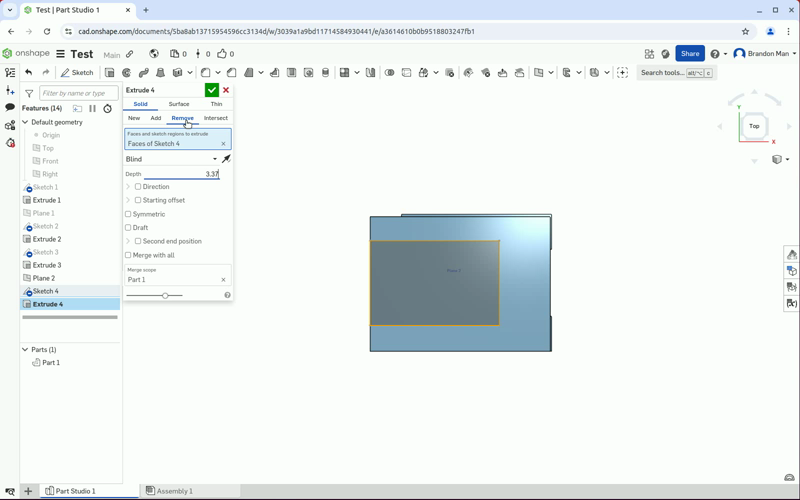
key(tab, 6)
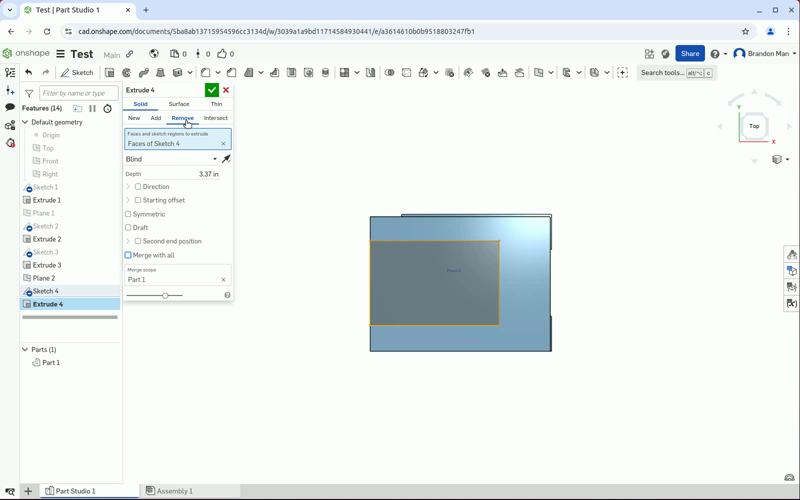
key(space)
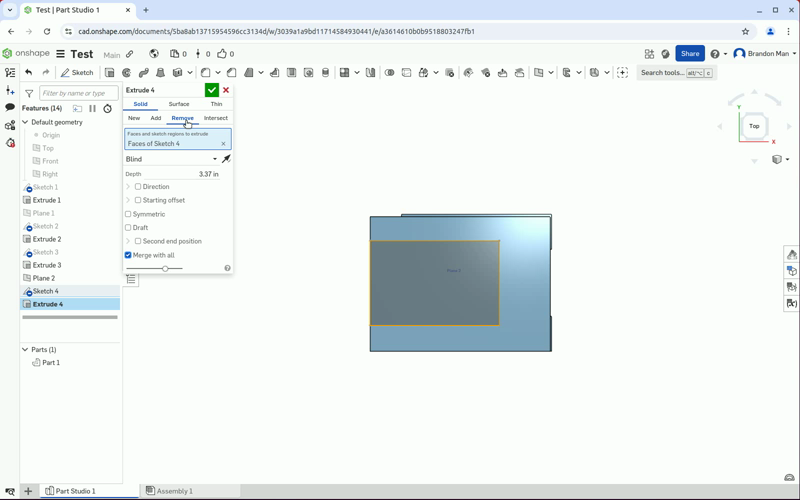
key(enter)
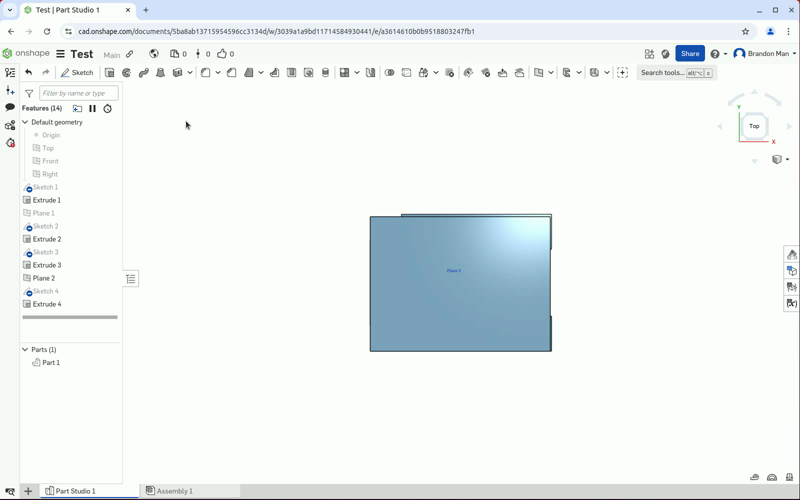
key(shift+h)
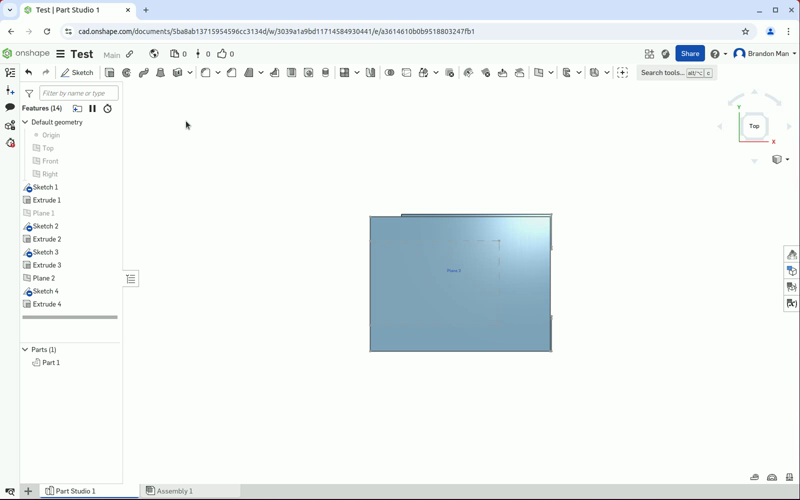
key(shift+h)
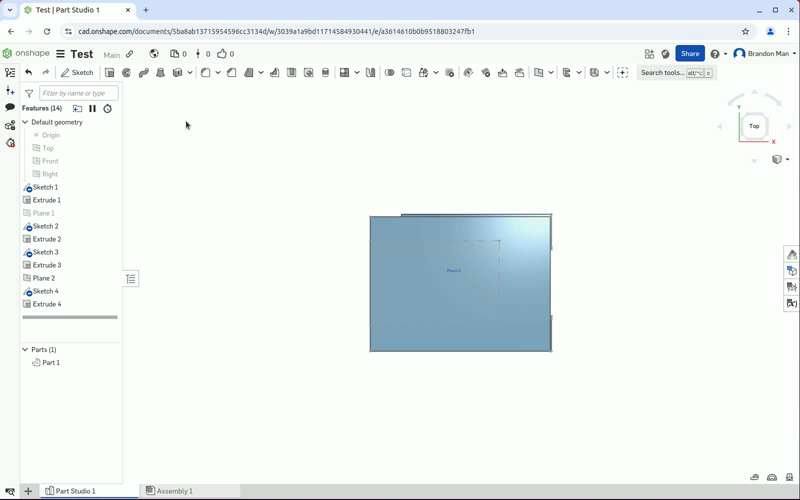
key(shift+7)
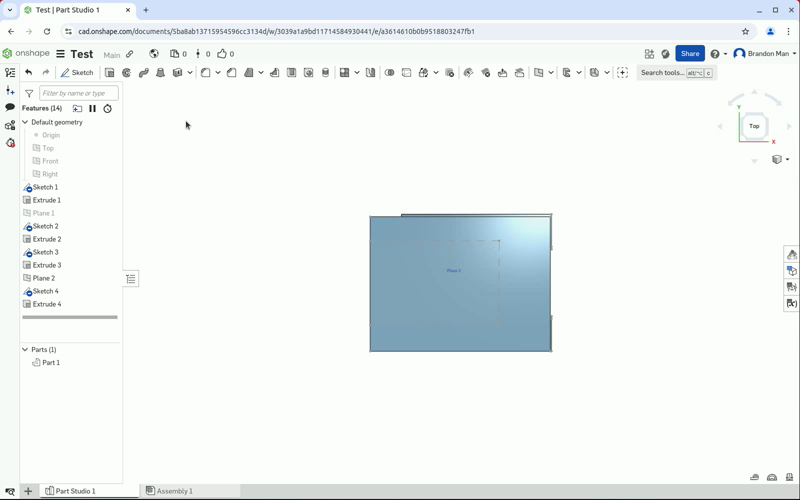
key(up, 3)
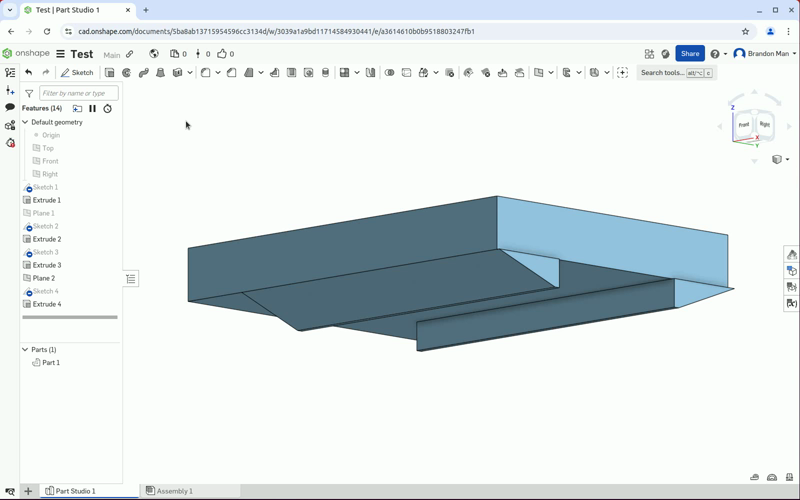
key(left, 3)
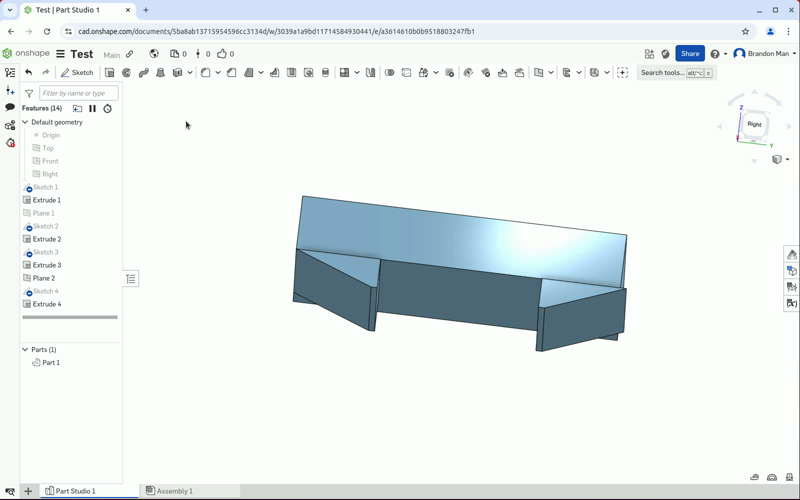
key(right, 3)
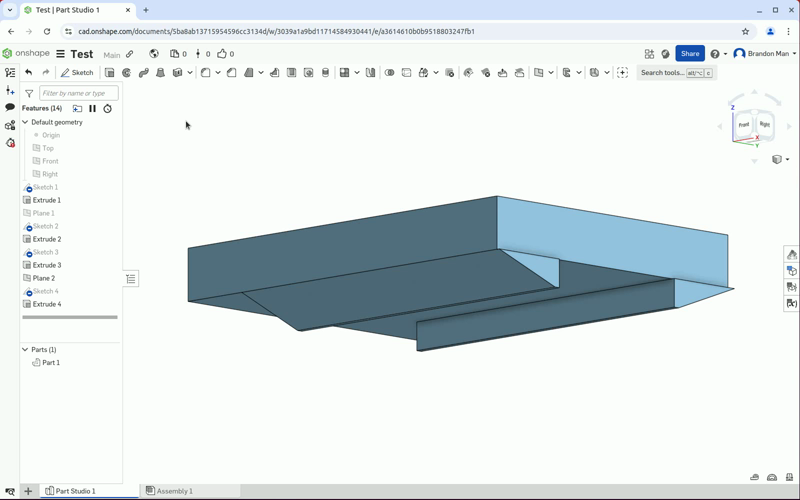
key(down, 3)
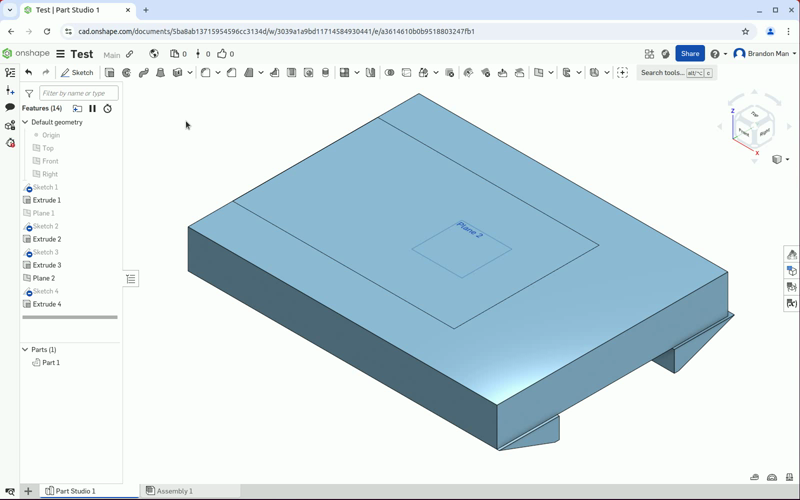
mouse_move(73, 189)
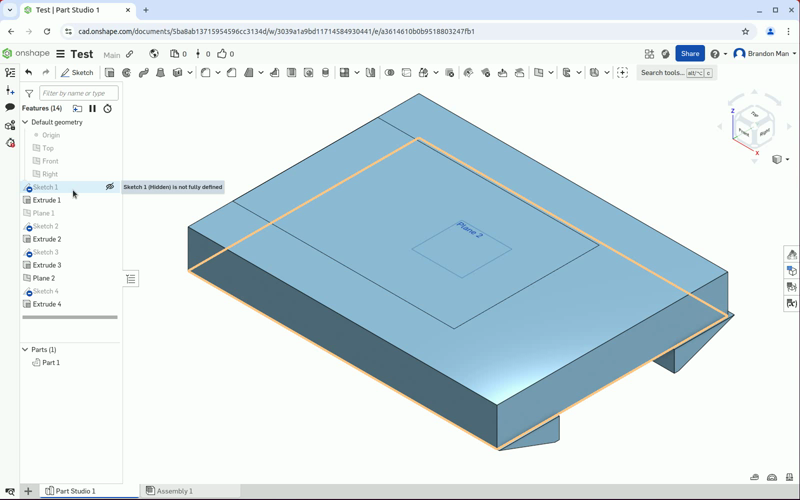
click(73, 189)